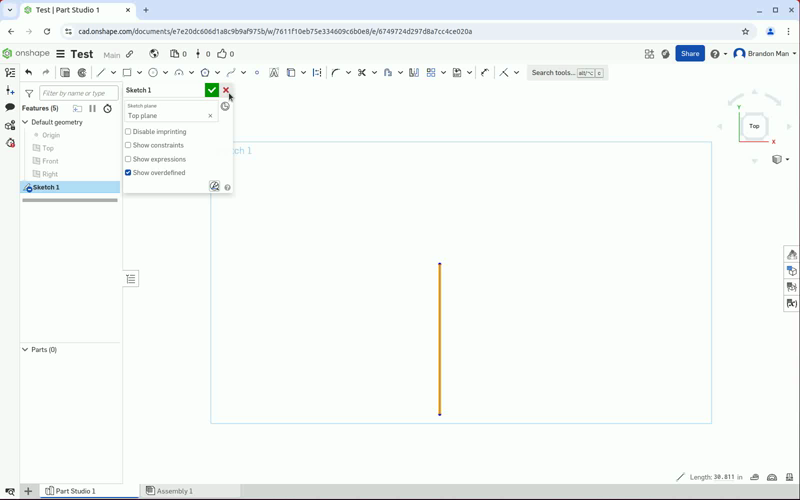
key(shift+h)
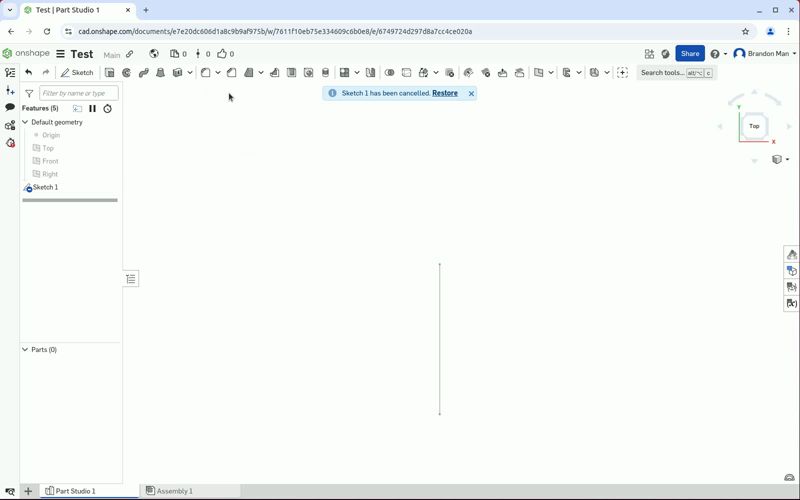
key(shift+s)
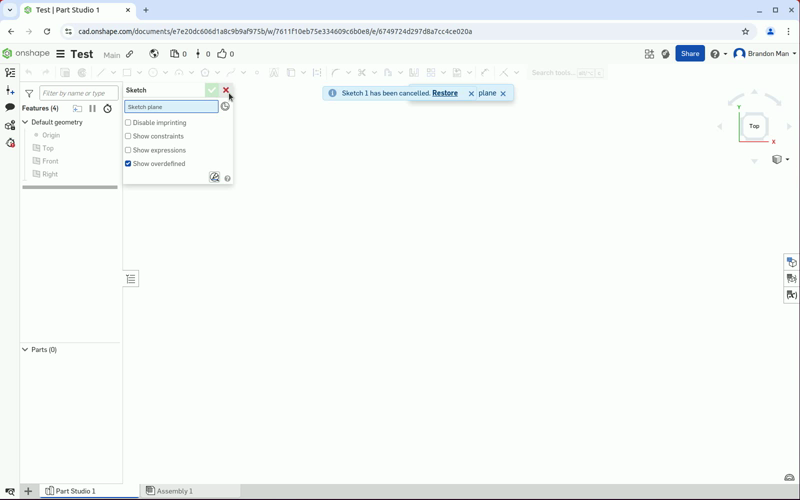
mouse_move(73, 150)
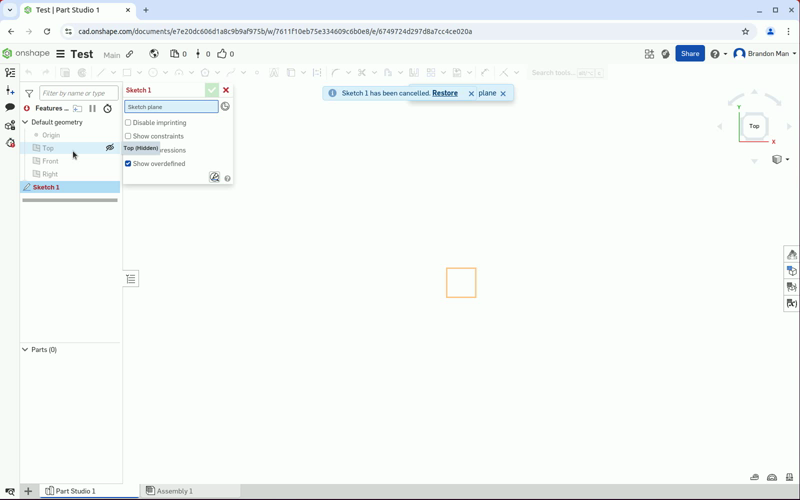
click(73, 150)
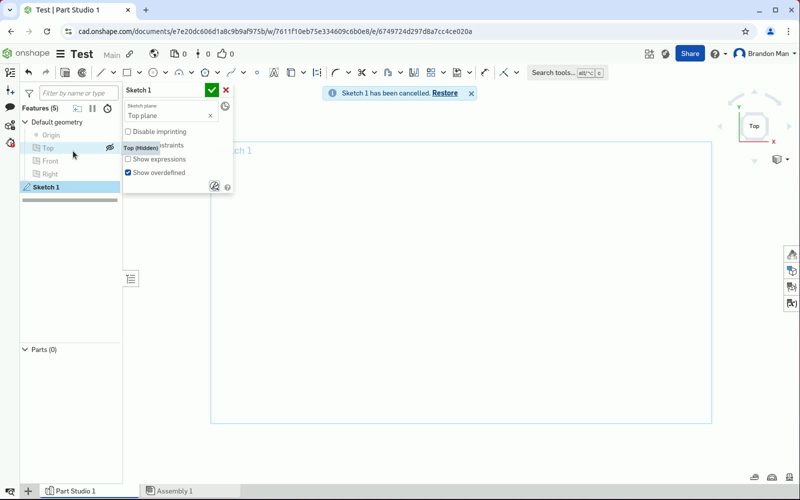
mouse_move(73, 352)
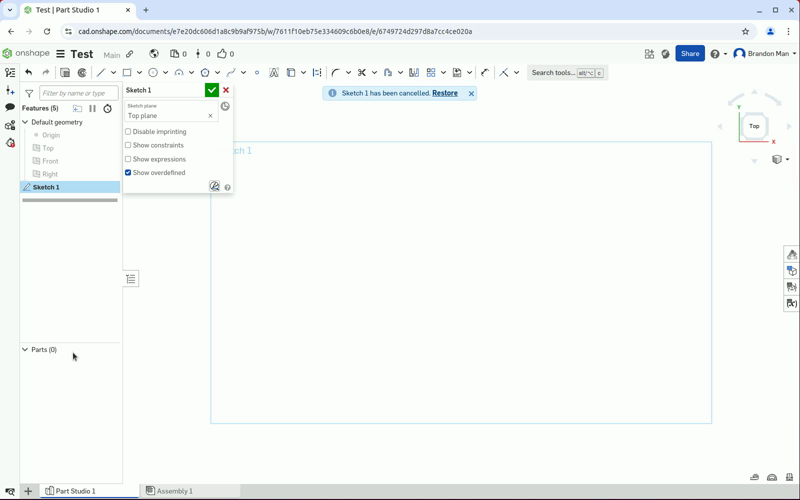
key(y)
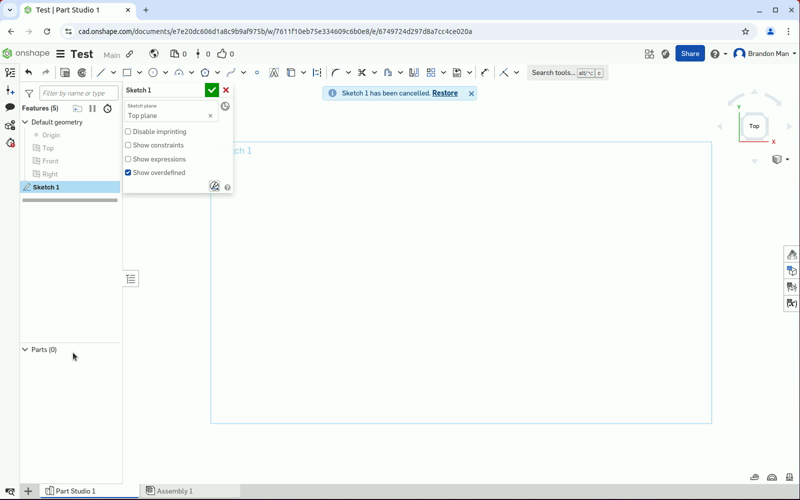
key(l)
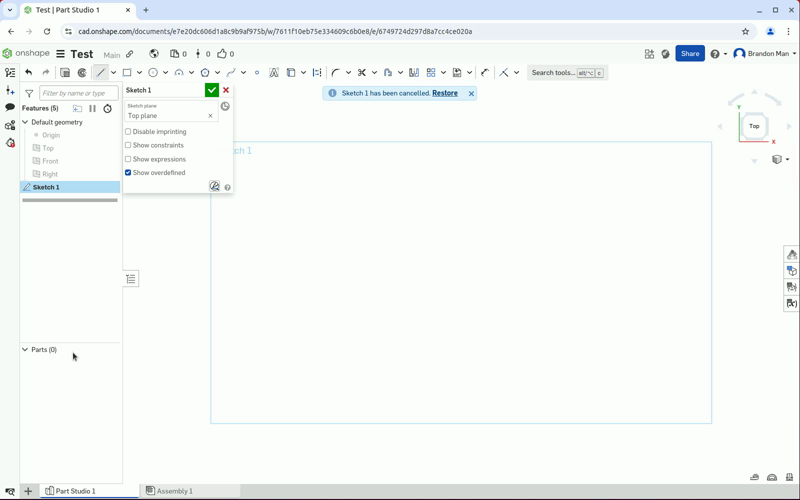
key_down(shift)
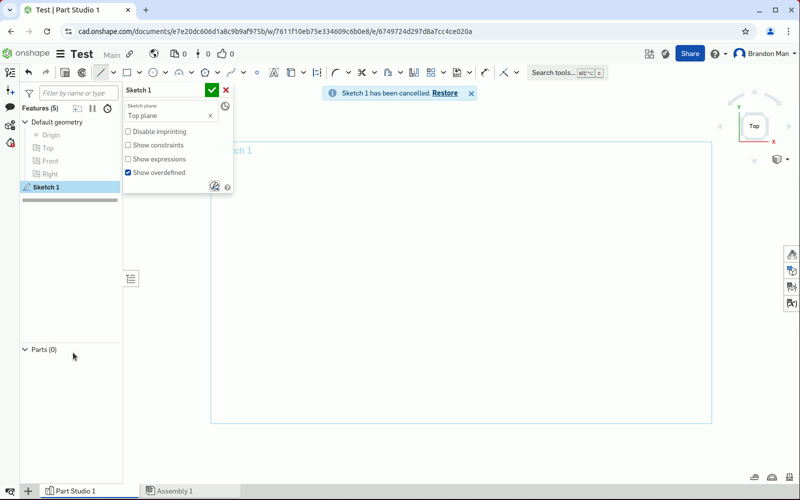
mouse_move(390, 245)
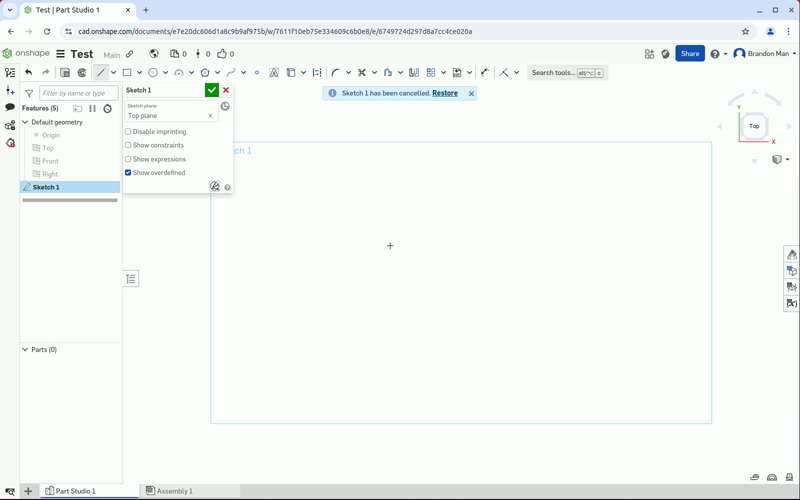
click(390, 245)
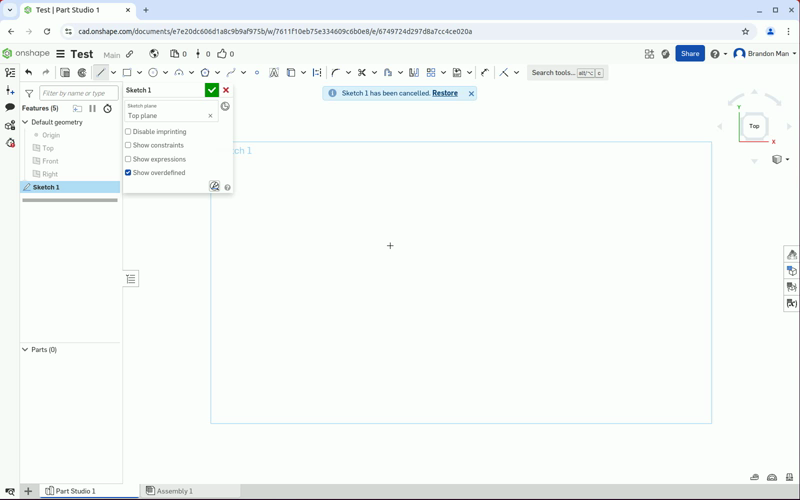
key_up(shift)
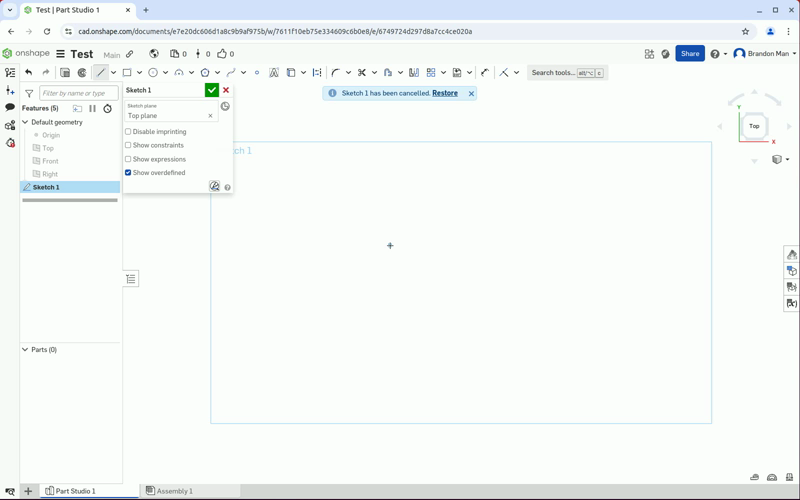
key_down(shift)
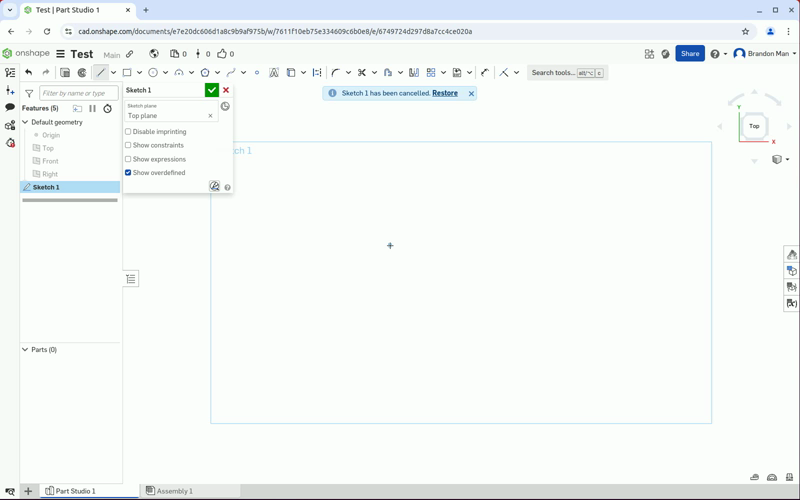
mouse_move(465, 245)
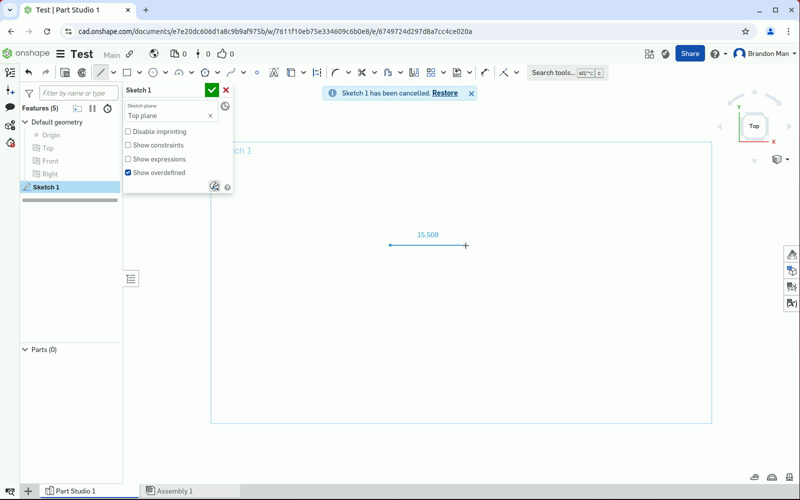
click(465, 245)
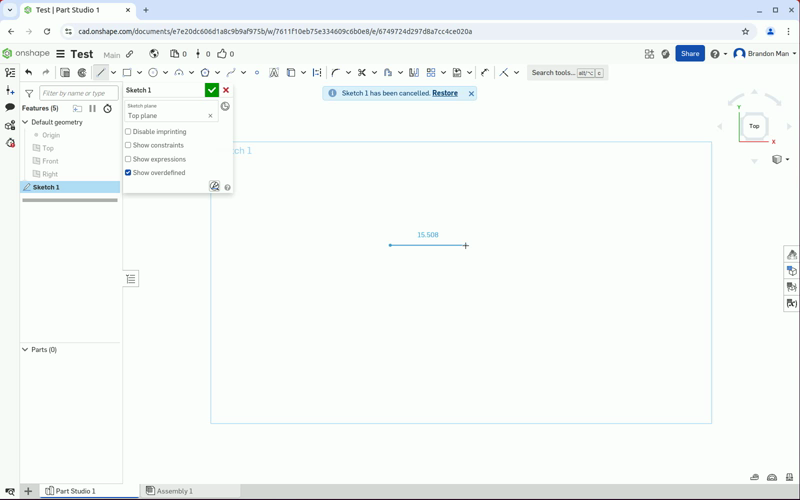
key_up(shift)
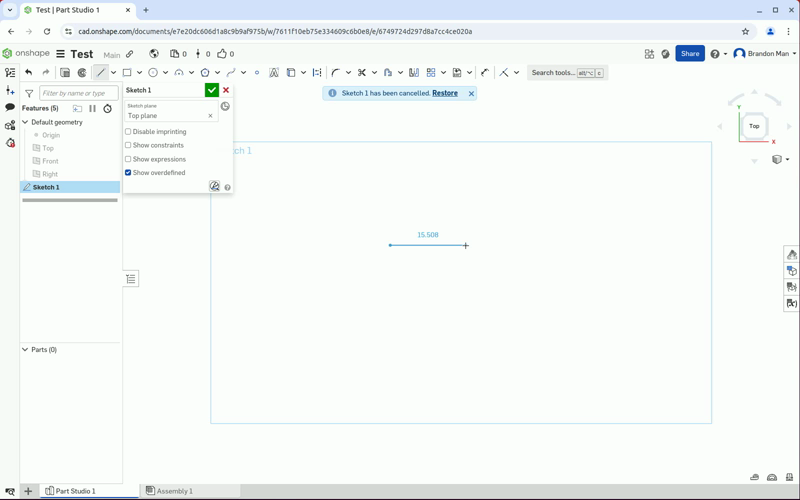
key_down(shift)
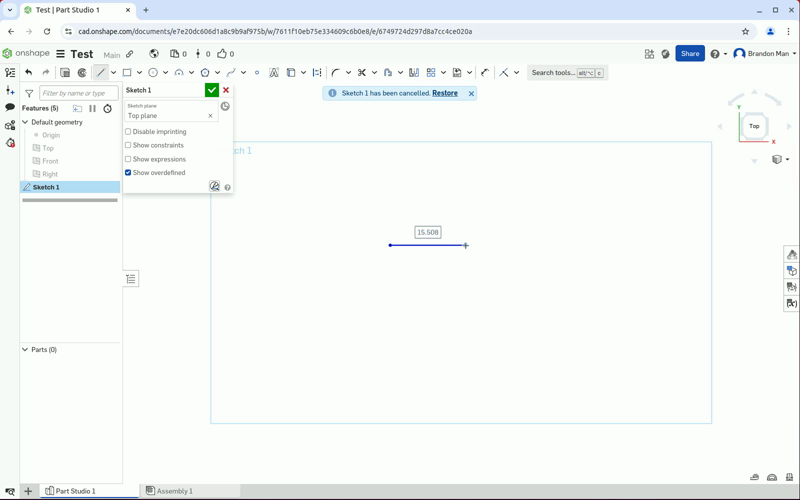
mouse_move(495, 245)
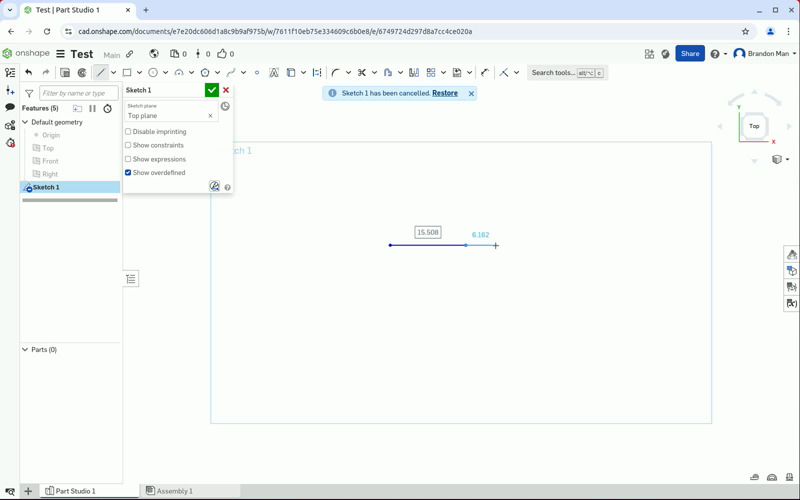
mouse_move(465, 219)
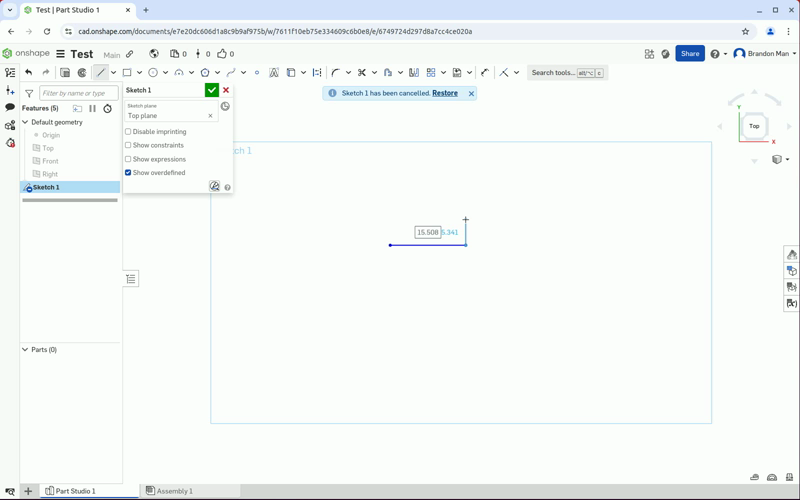
click(465, 219)
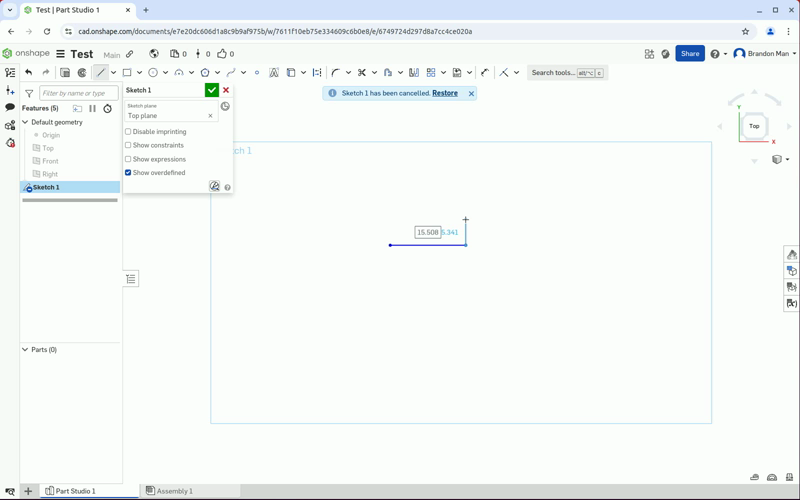
key_up(shift)
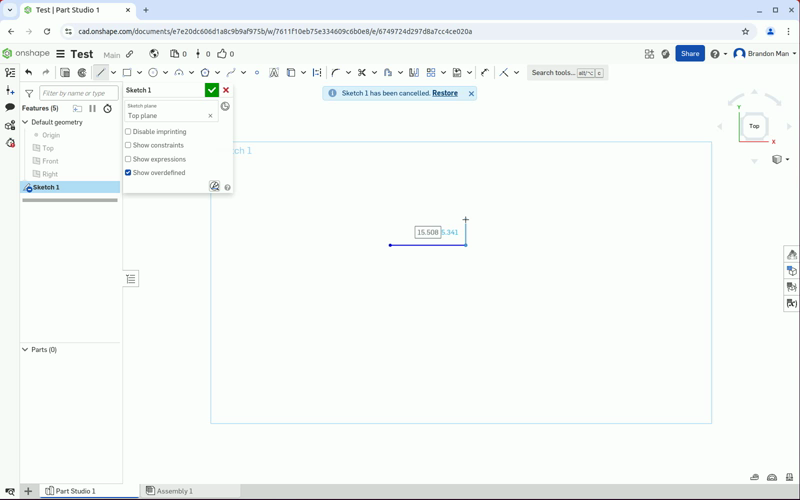
key_down(shift)
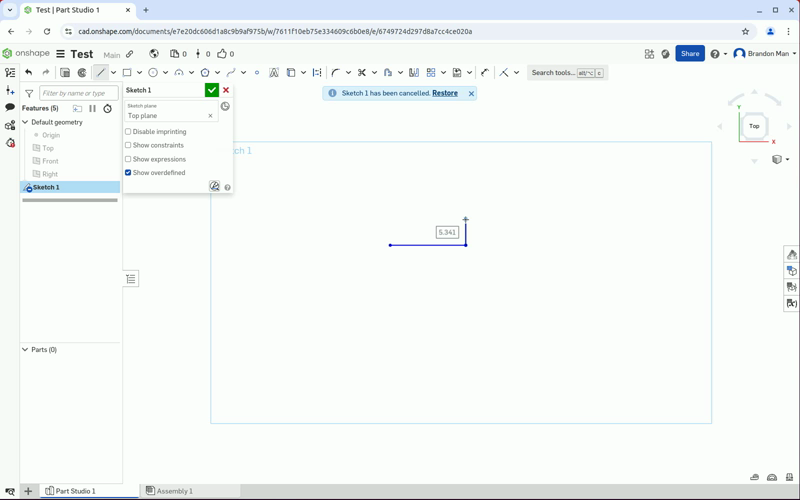
mouse_move(495, 219)
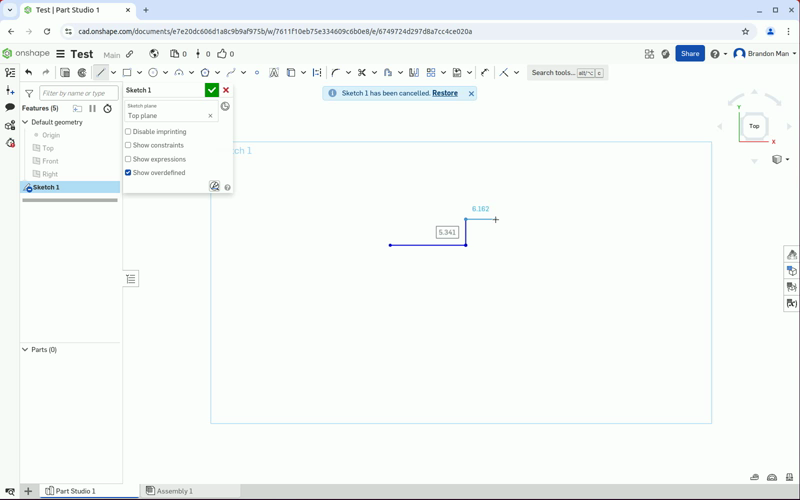
mouse_move(451, 219)
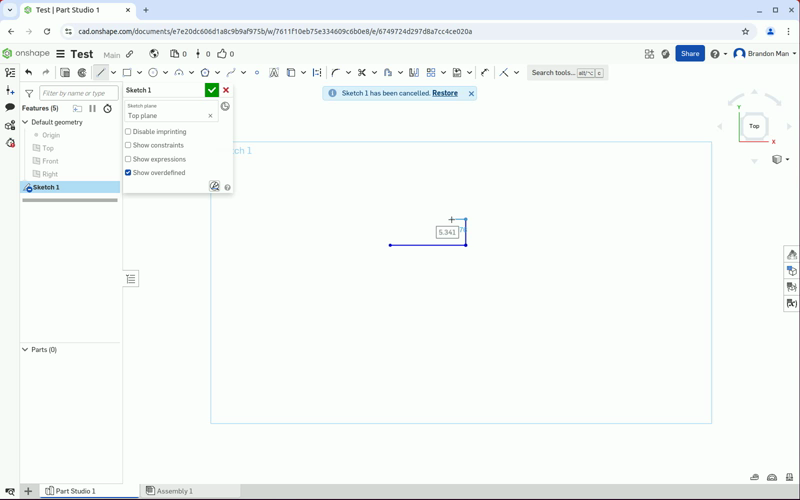
click(451, 219)
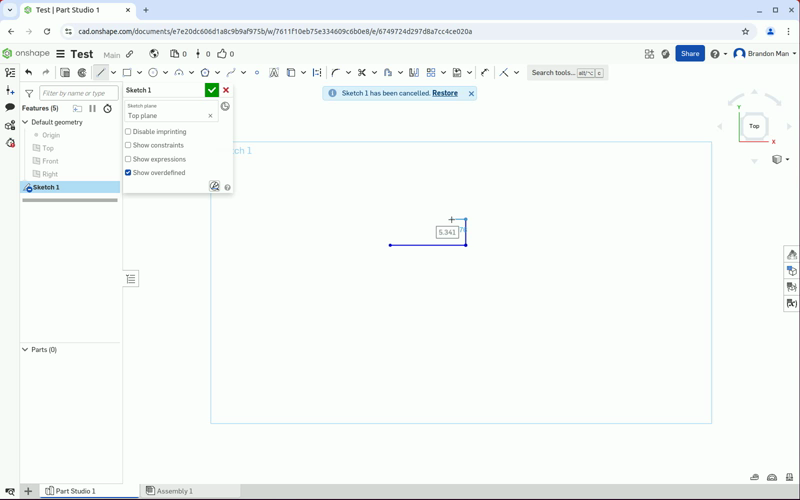
key_up(shift)
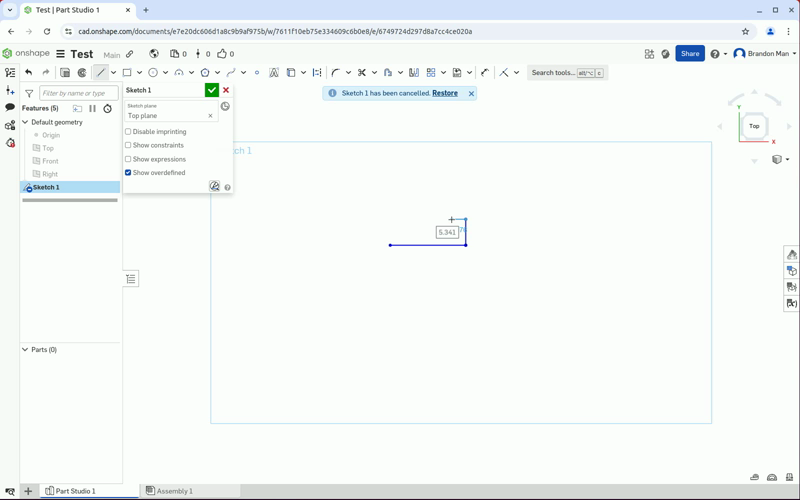
key_down(shift)
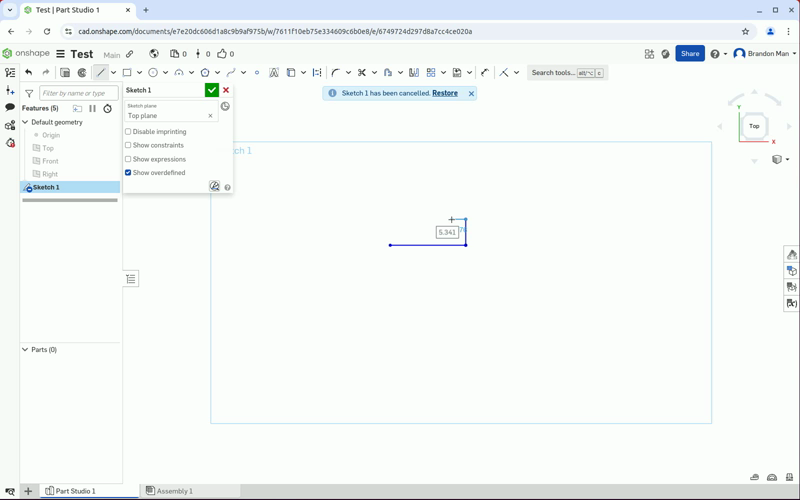
mouse_move(481, 219)
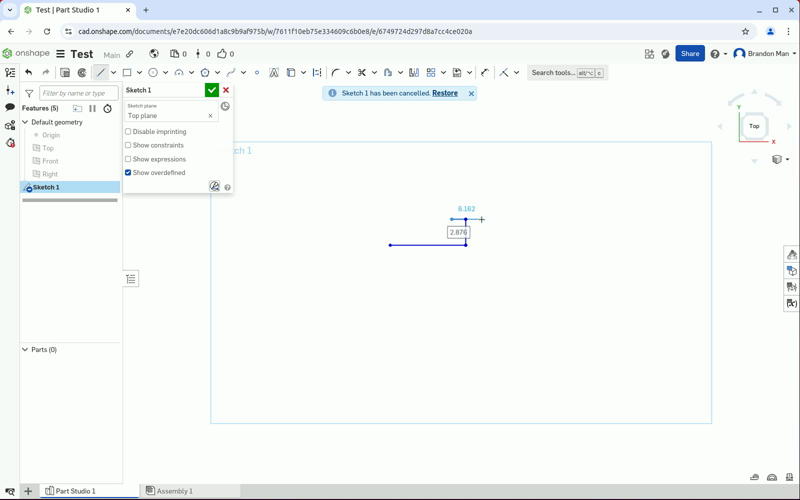
mouse_move(451, 196)
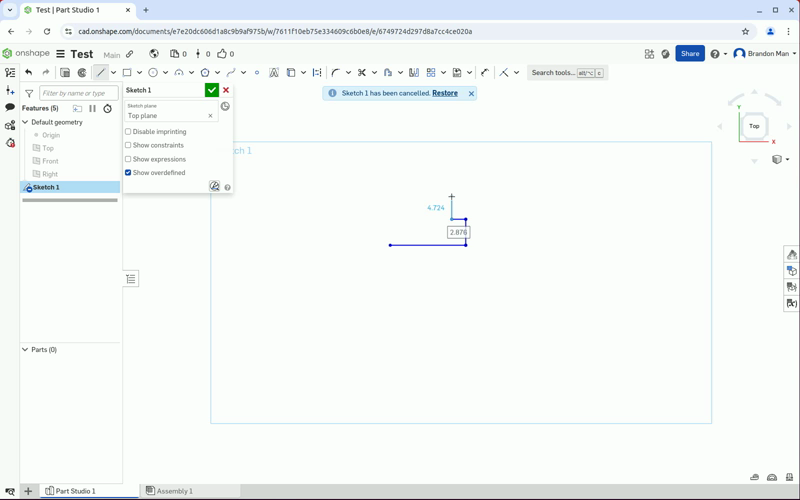
click(451, 196)
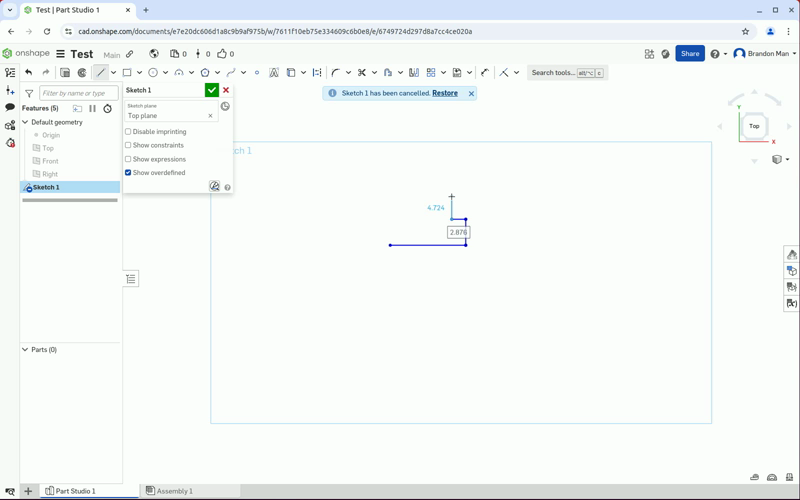
key_up(shift)
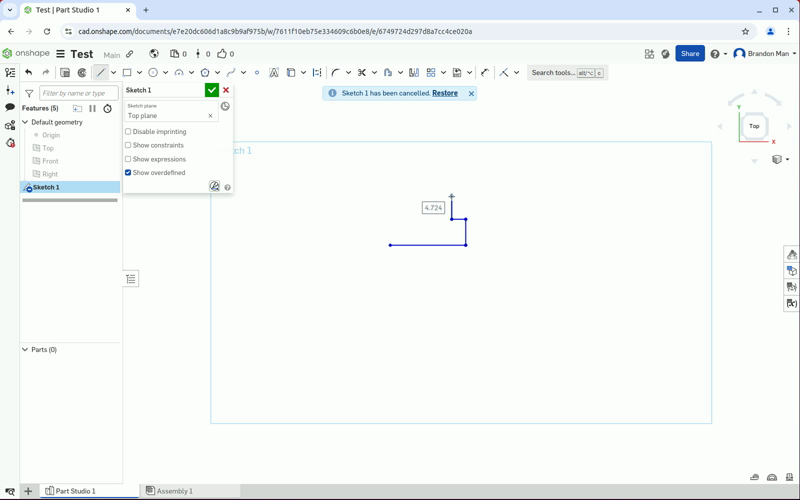
key_down(shift)
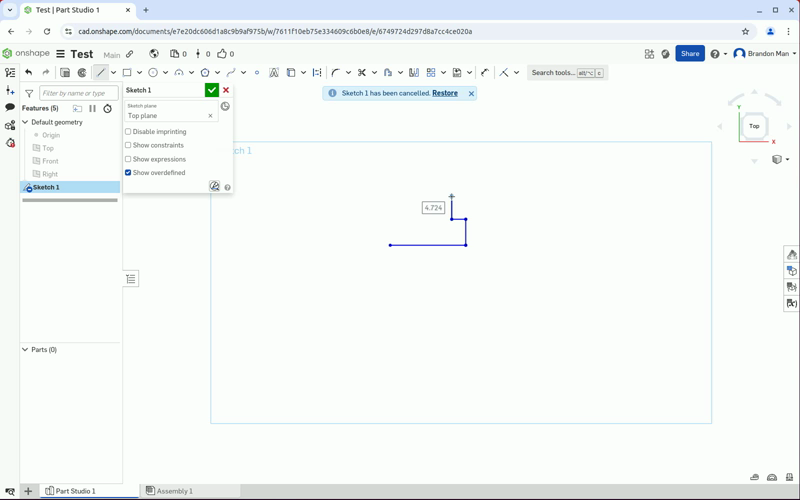
mouse_move(481, 196)
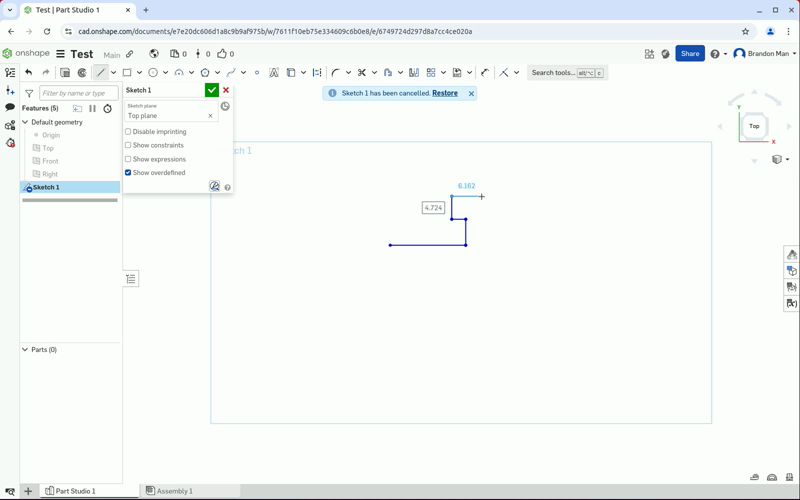
mouse_move(465, 196)
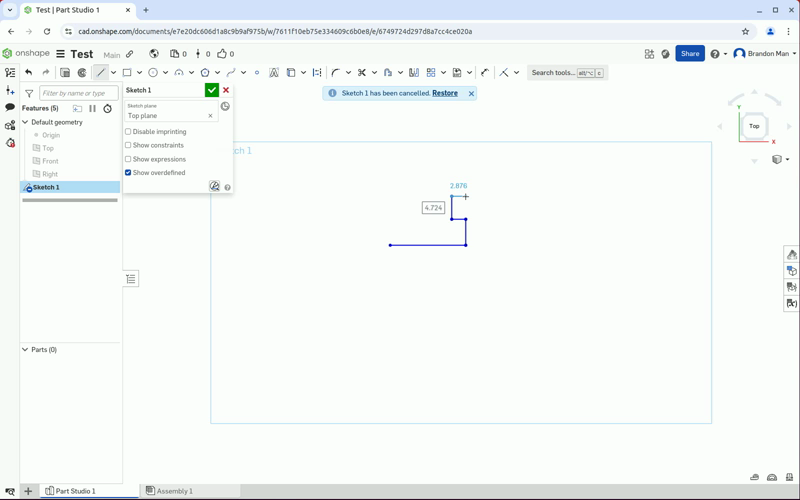
click(465, 196)
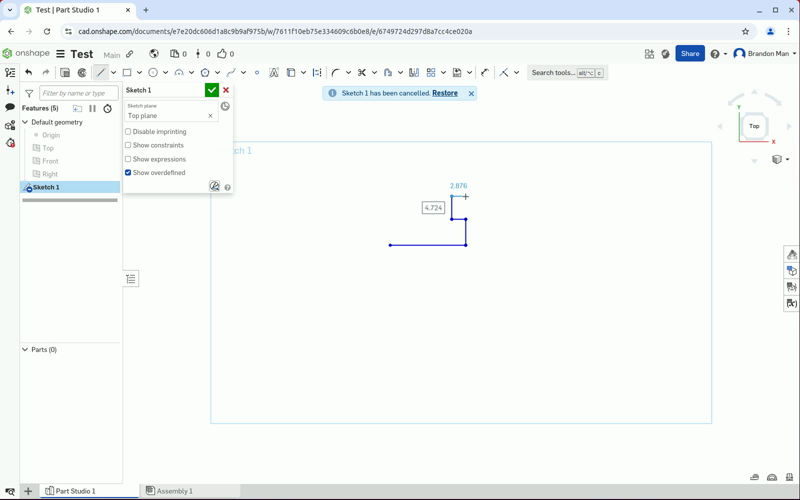
key_up(shift)
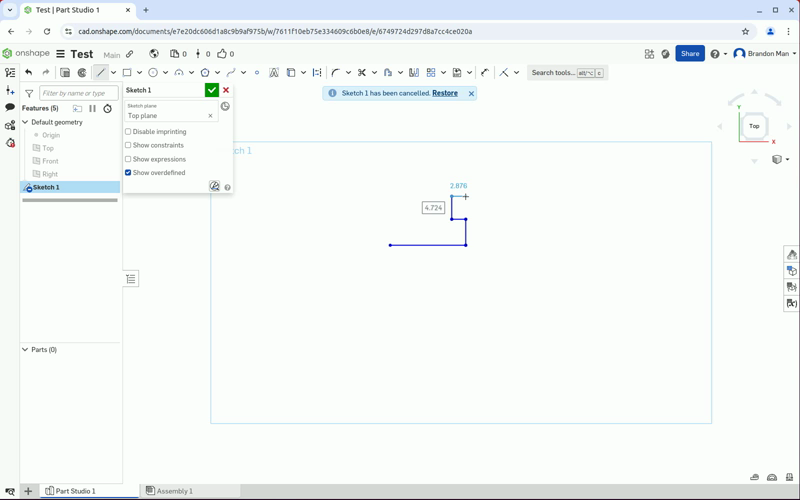
key_down(shift)
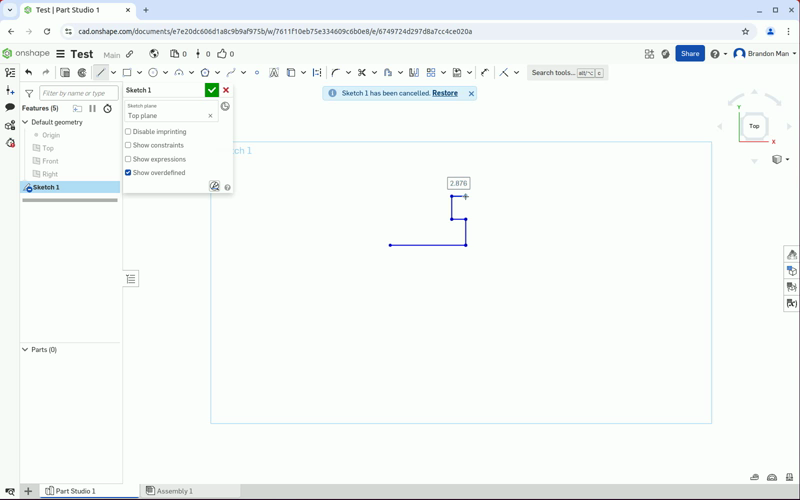
mouse_move(495, 196)
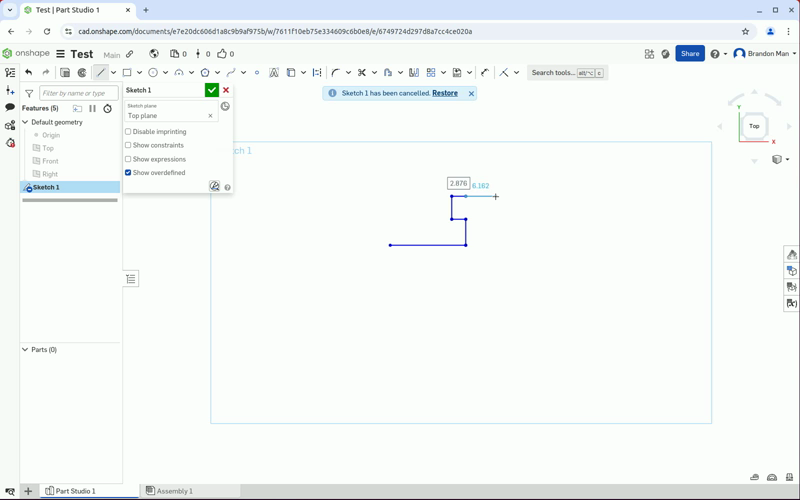
mouse_move(465, 170)
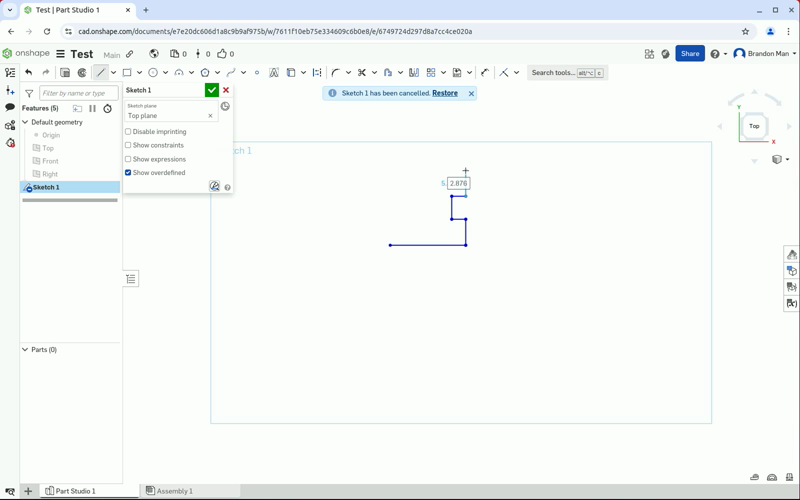
click(465, 170)
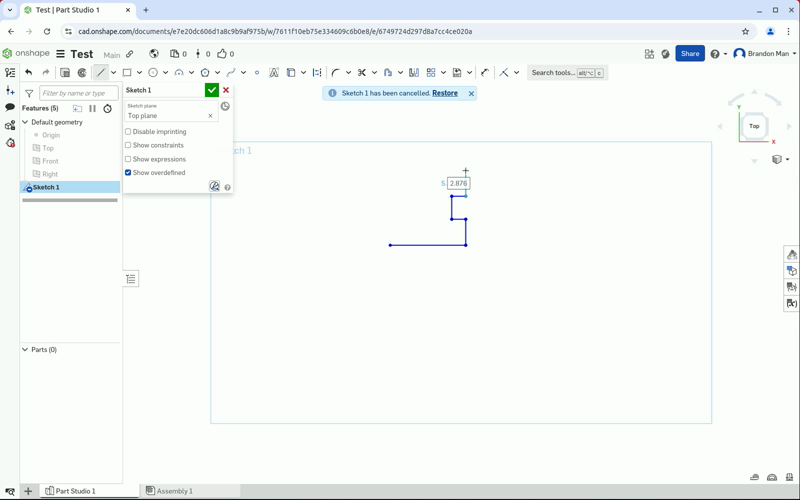
key_up(shift)
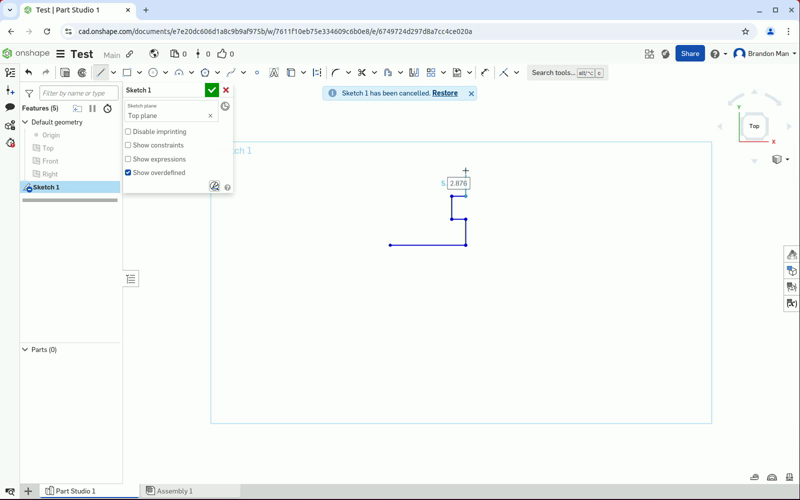
key_down(shift)
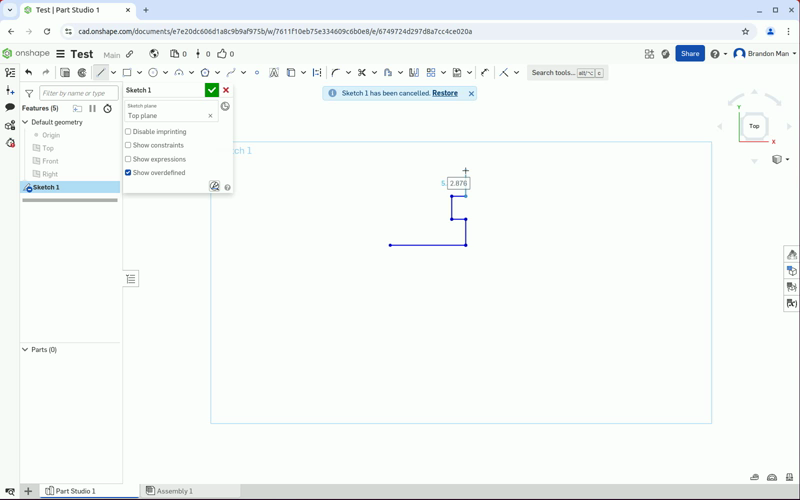
mouse_move(390, 170)
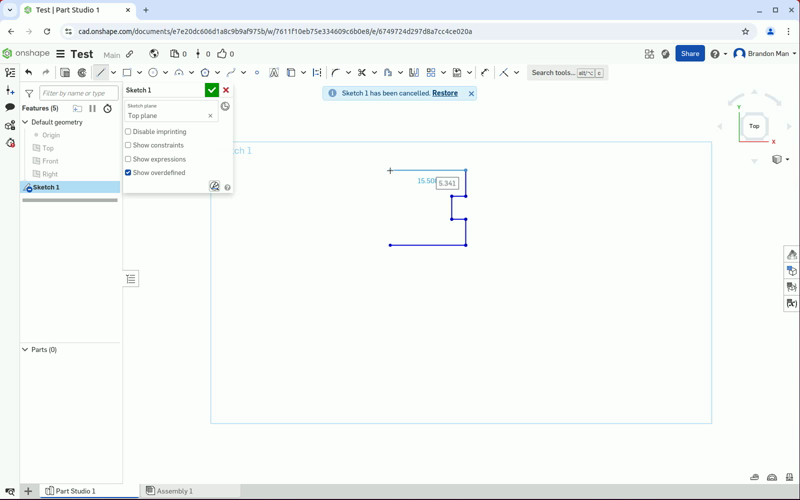
click(390, 170)
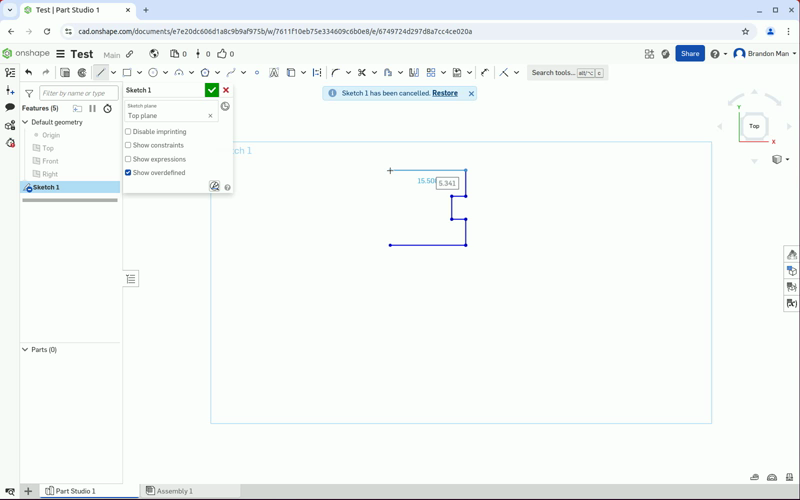
key_up(shift)
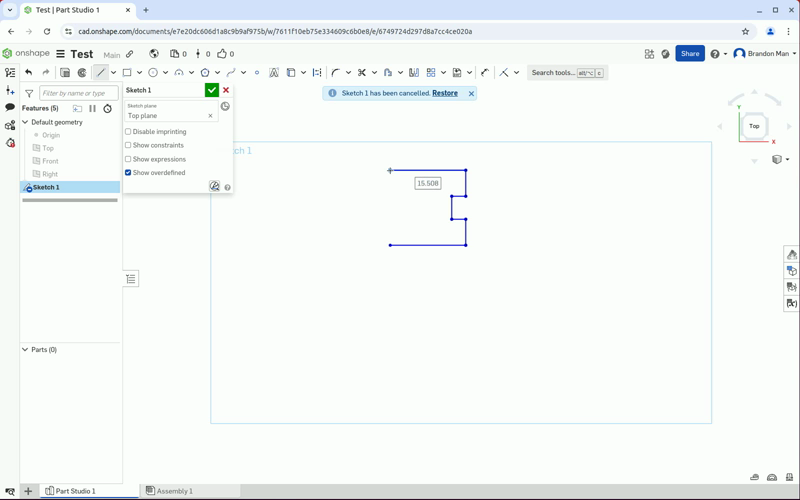
key_down(shift)
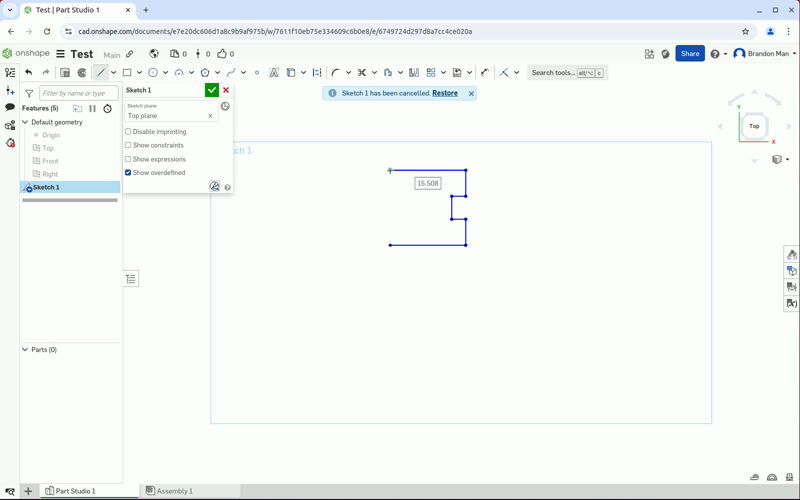
mouse_move(420, 170)
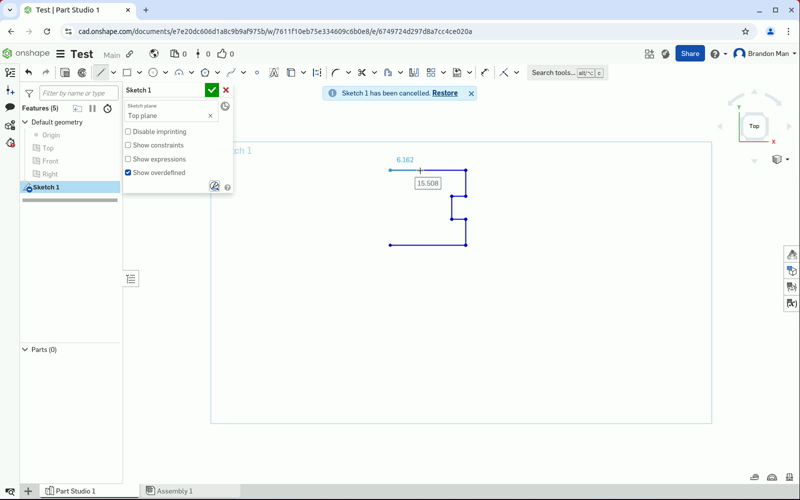
mouse_move(390, 196)
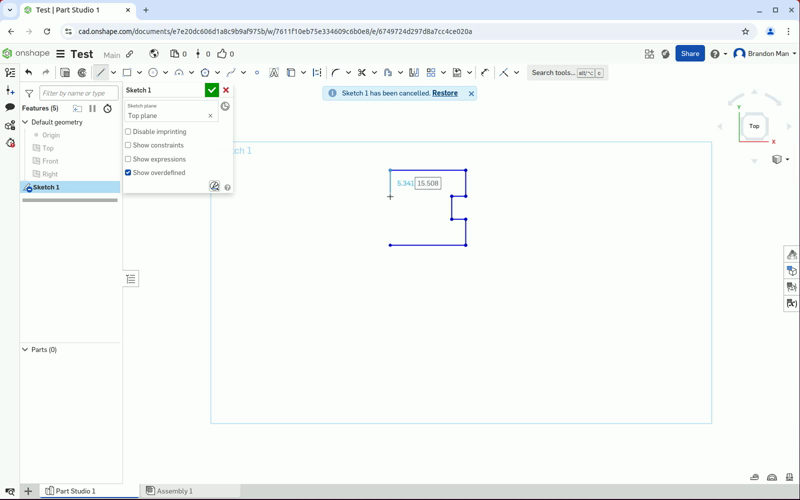
click(390, 196)
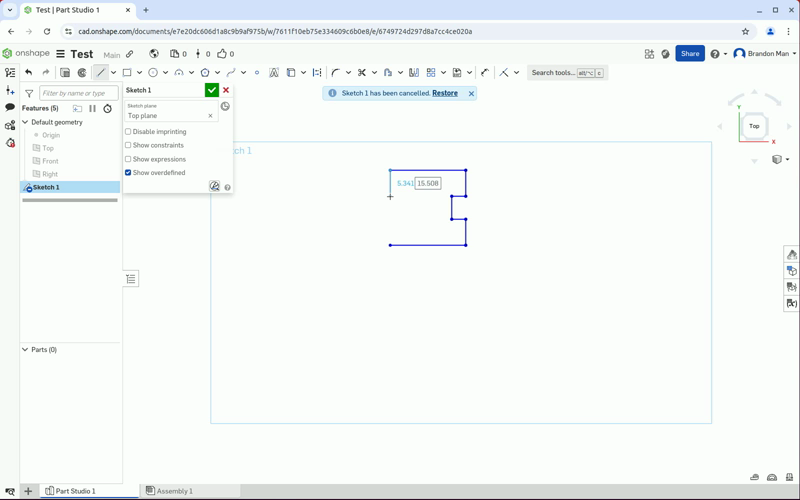
key_up(shift)
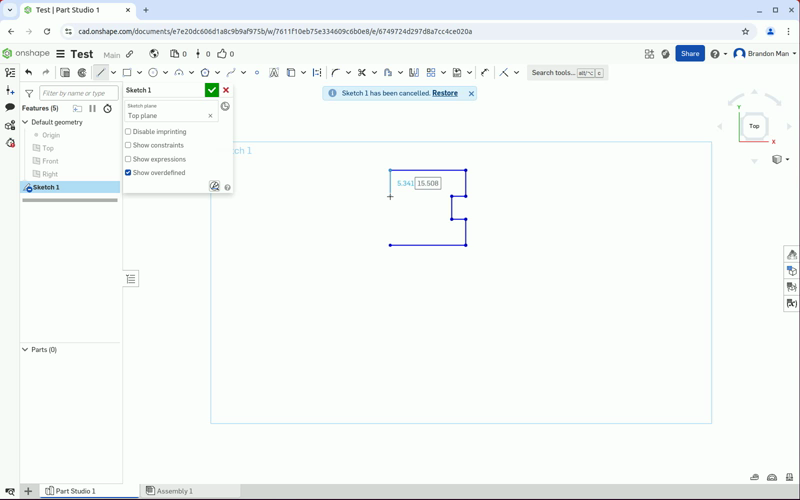
key_down(shift)
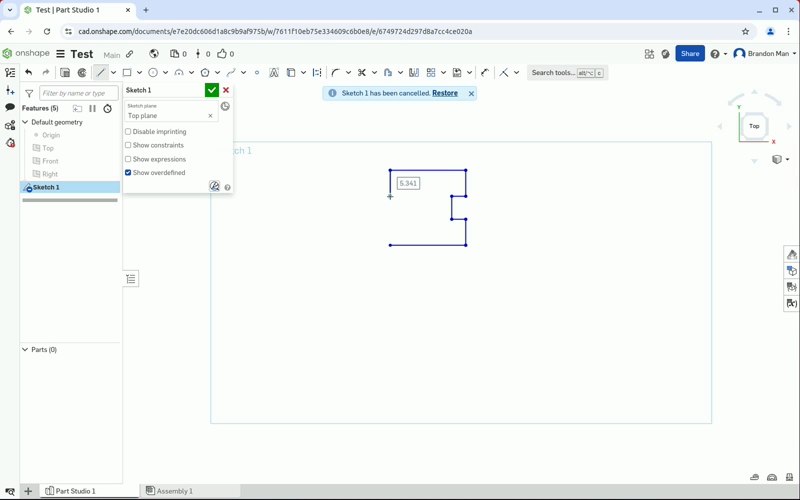
mouse_move(420, 196)
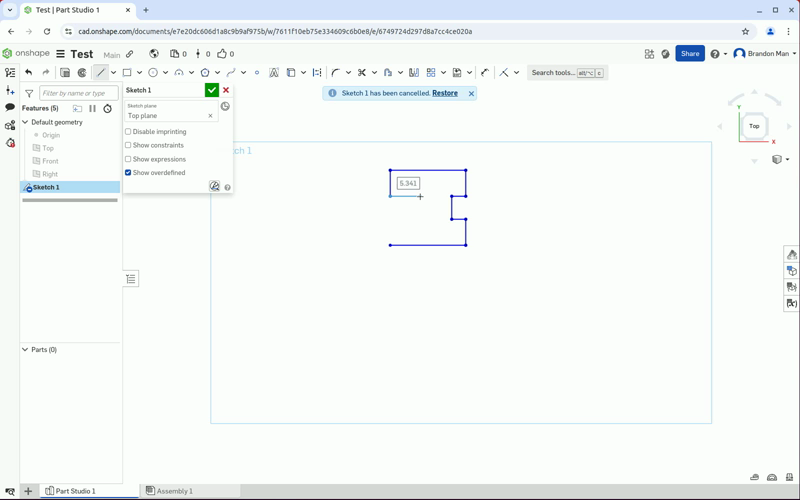
mouse_move(404, 196)
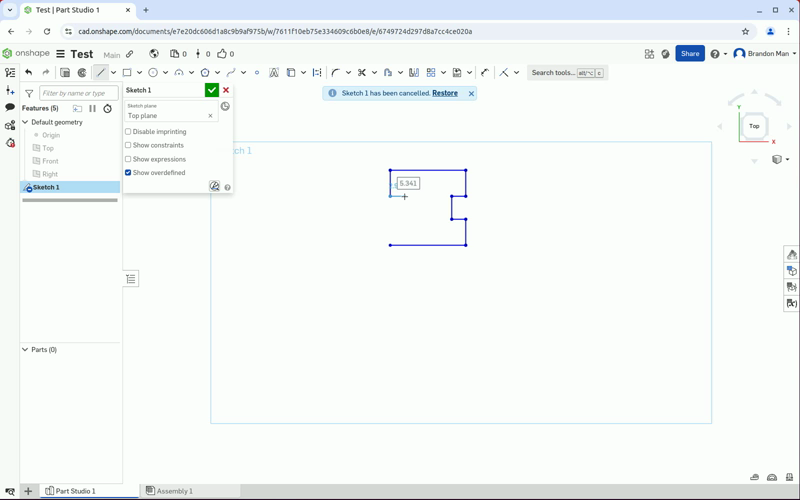
click(404, 196)
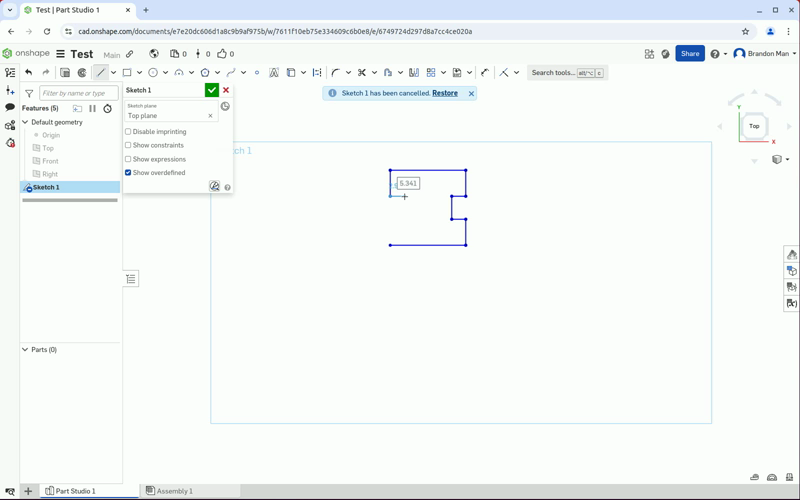
key_up(shift)
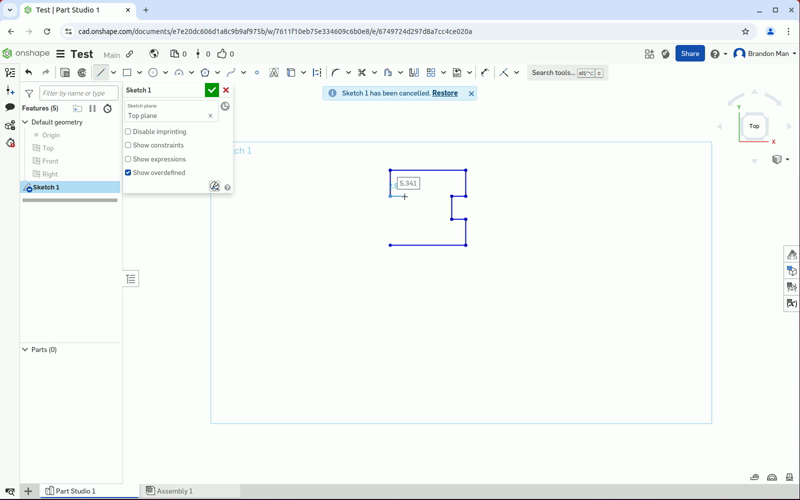
key_down(shift)
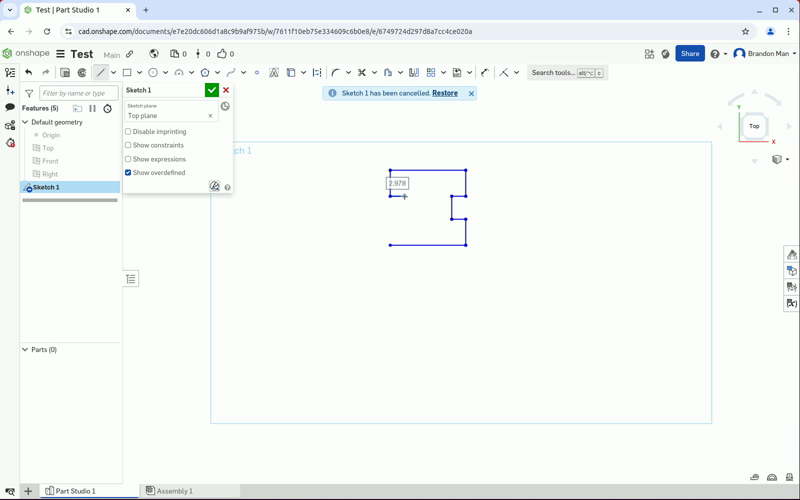
mouse_move(434, 196)
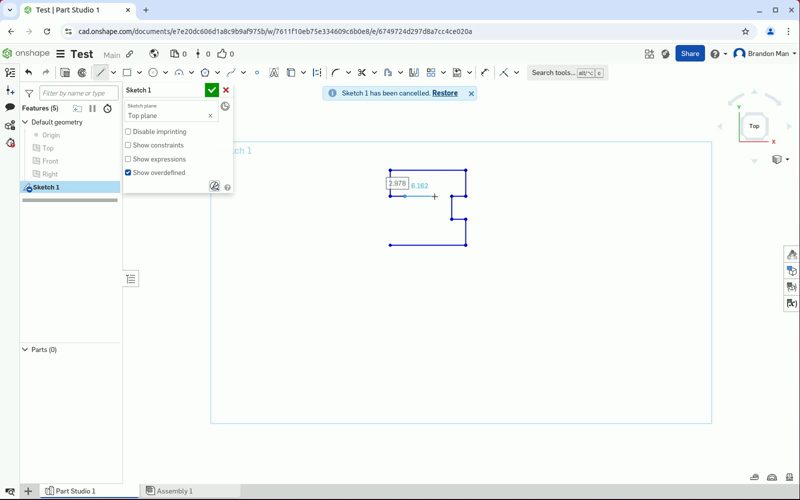
mouse_move(404, 219)
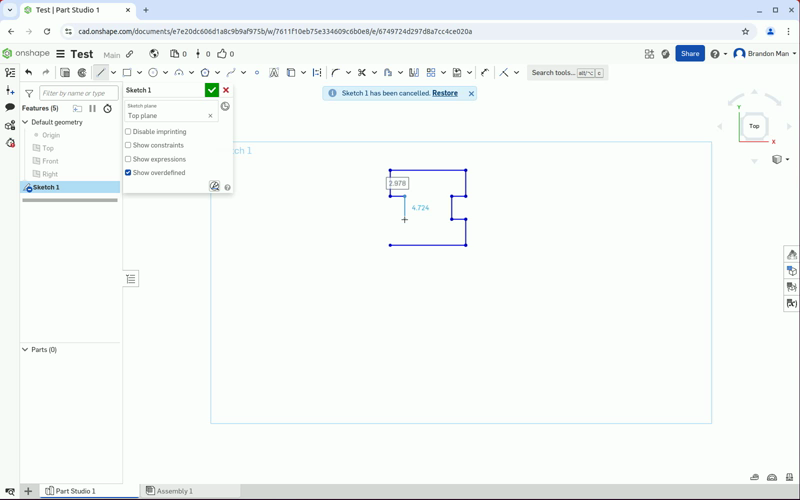
click(404, 219)
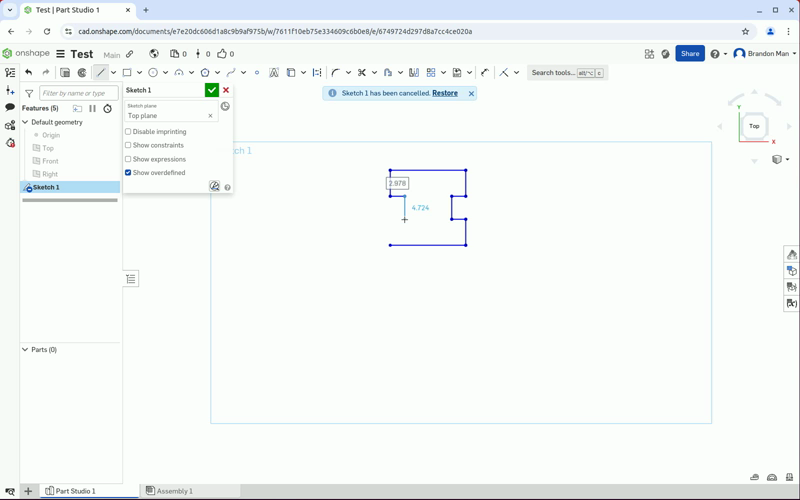
key_up(shift)
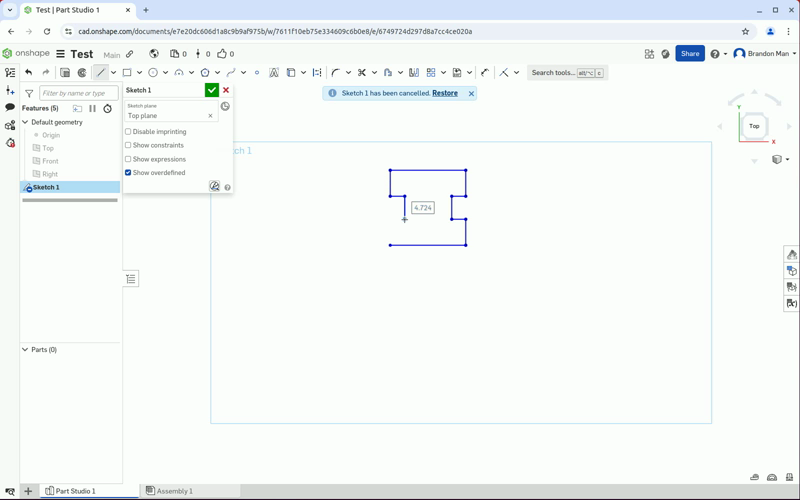
key_down(shift)
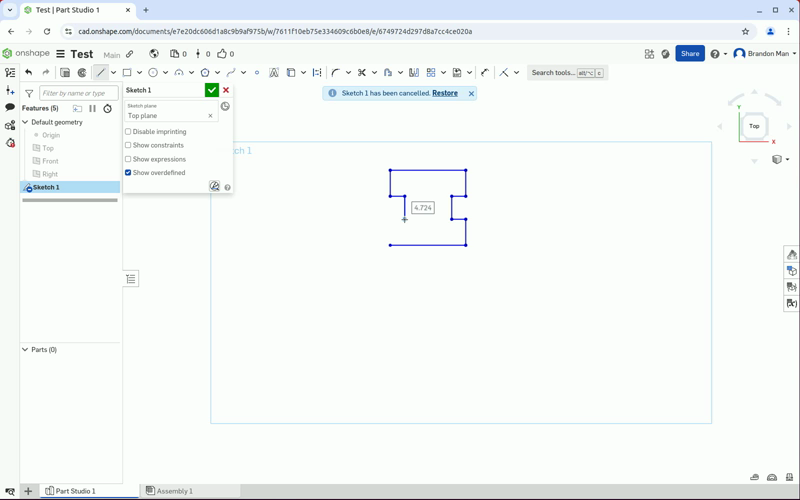
mouse_move(434, 219)
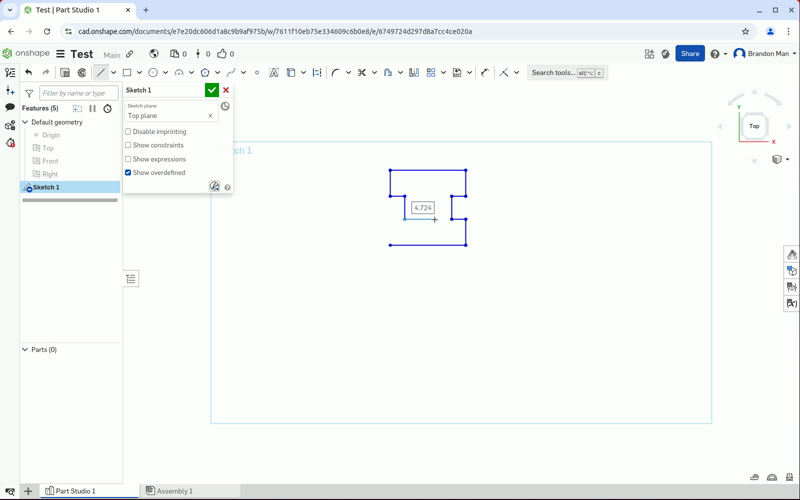
mouse_move(390, 219)
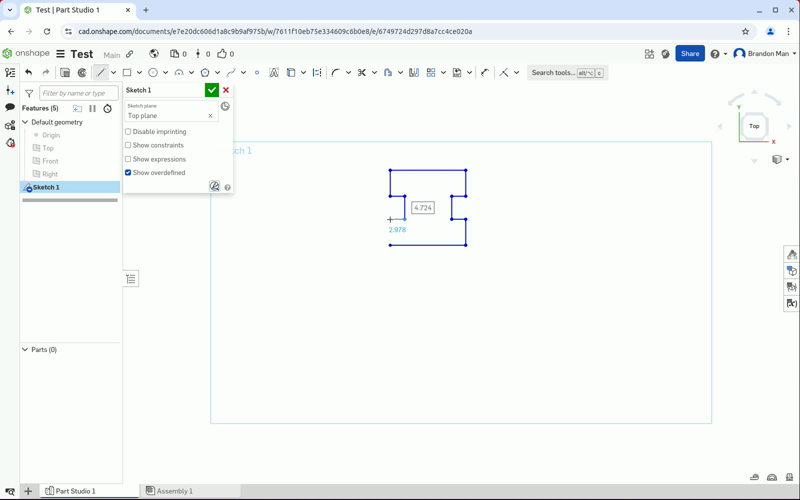
click(390, 219)
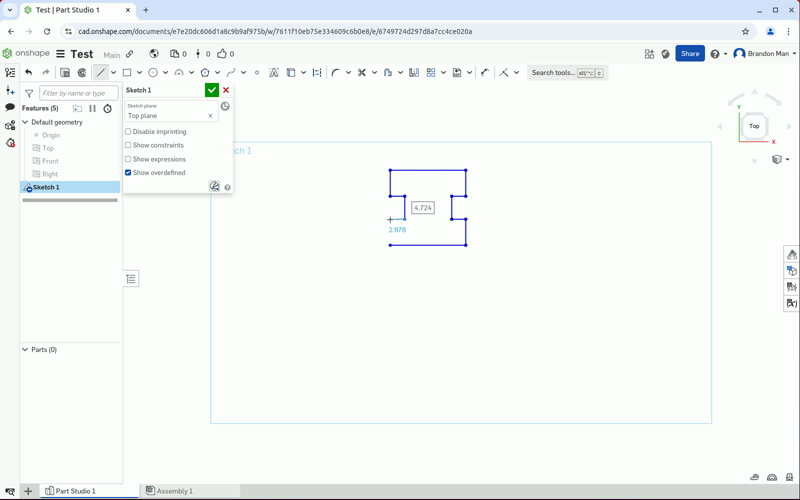
key_up(shift)
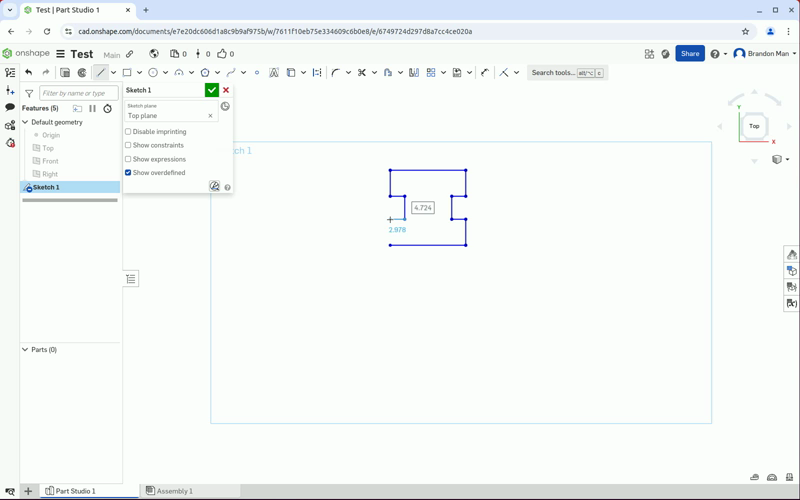
mouse_move(420, 219)
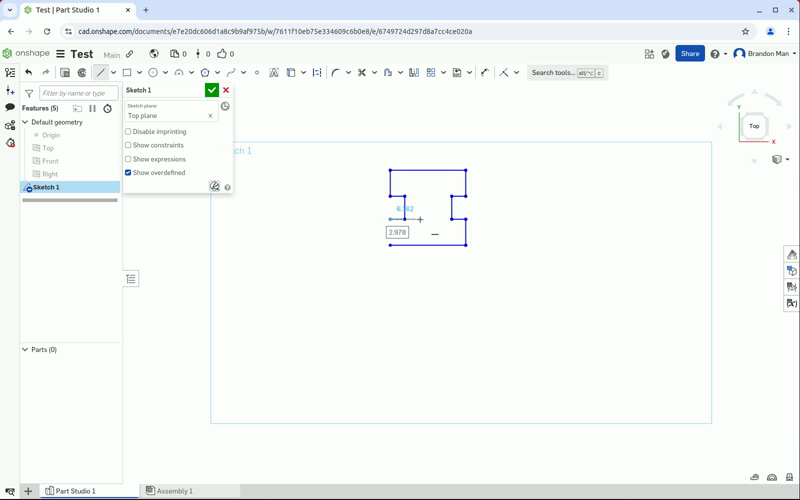
key_down(shift)
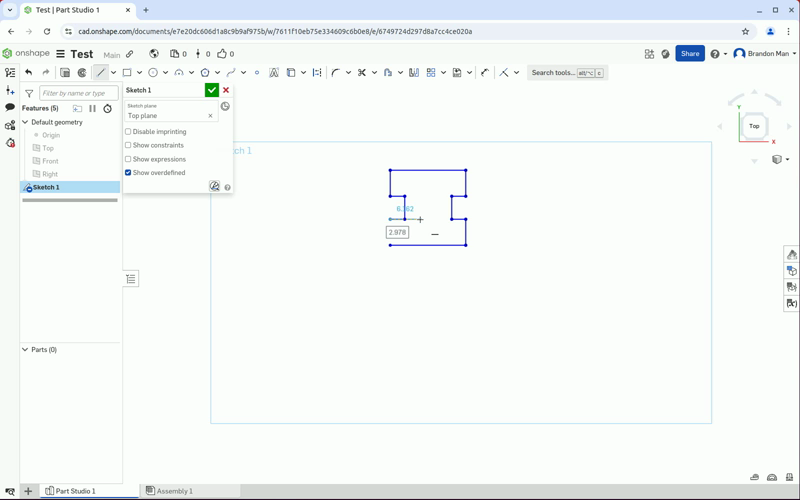
mouse_move(390, 245)
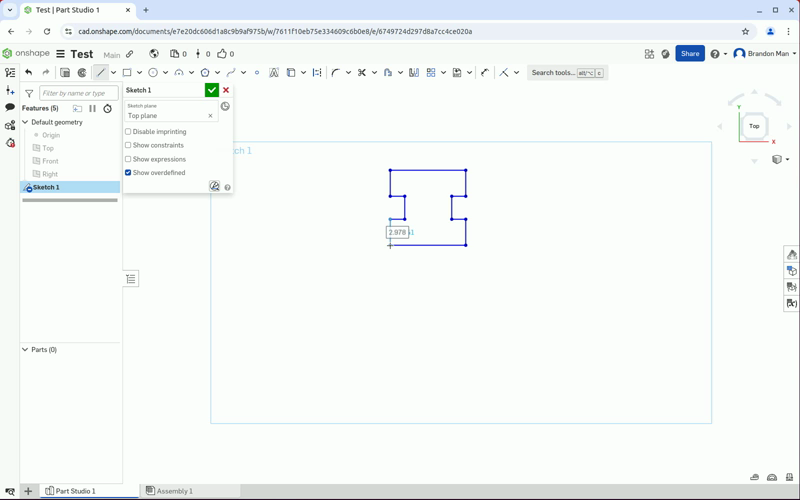
key_up(shift)
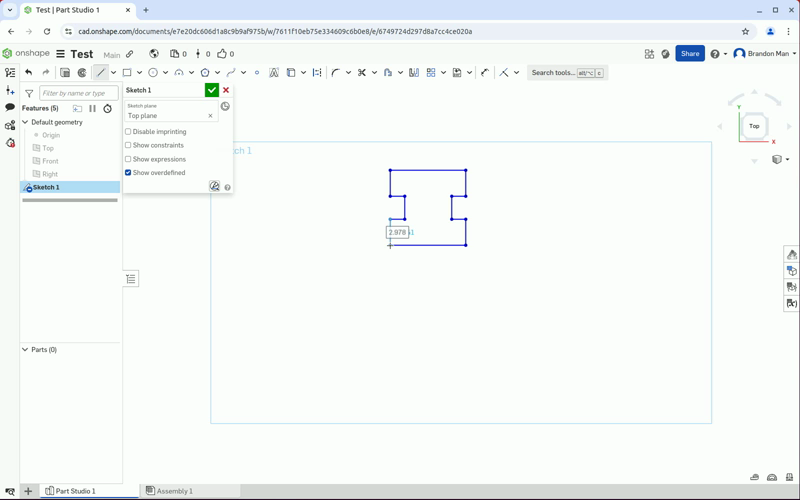
click(390, 245)
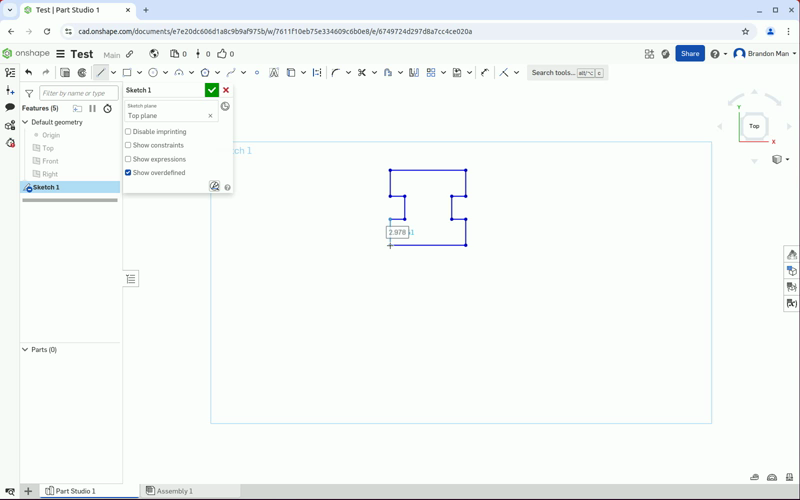
key(esc)
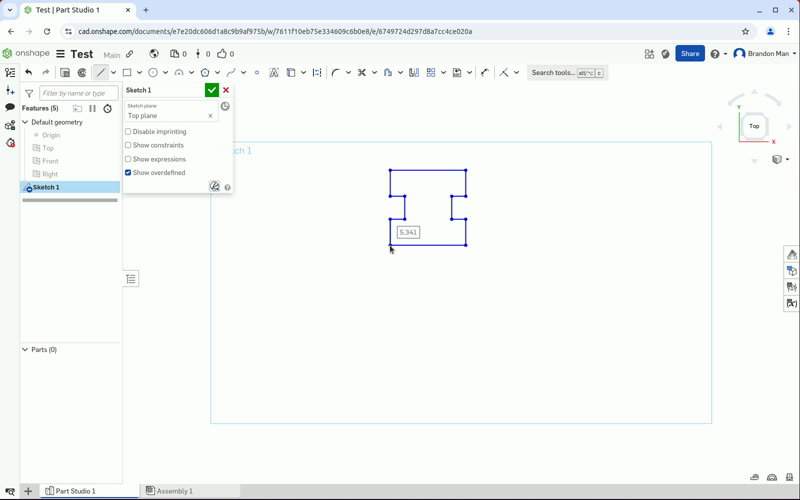
key(c)
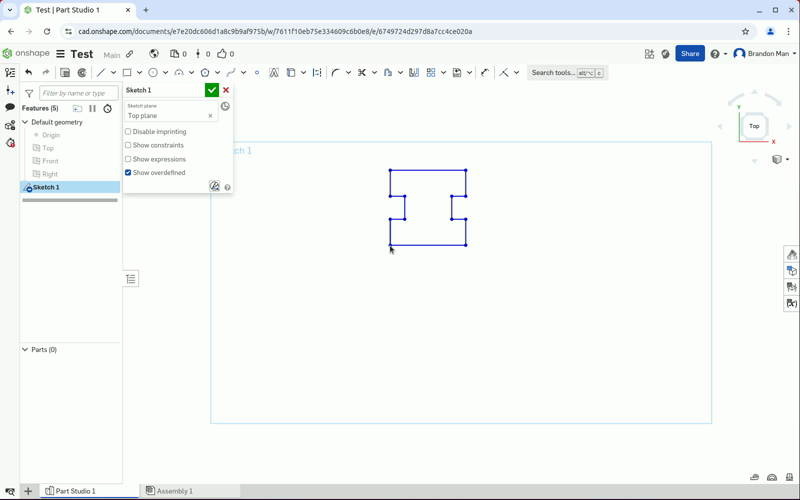
key_down(shift)
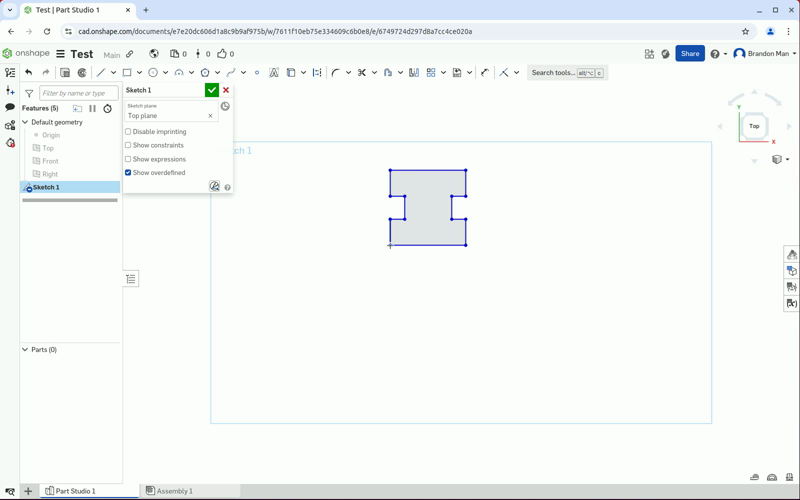
mouse_move(428, 207)
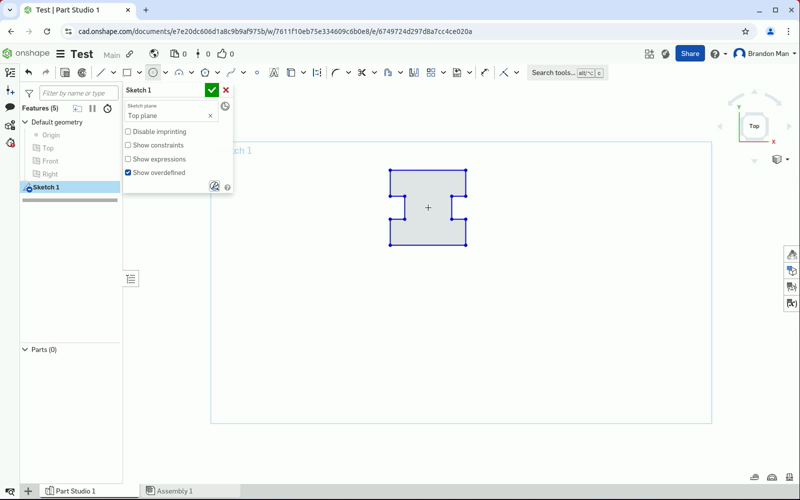
click(428, 207)
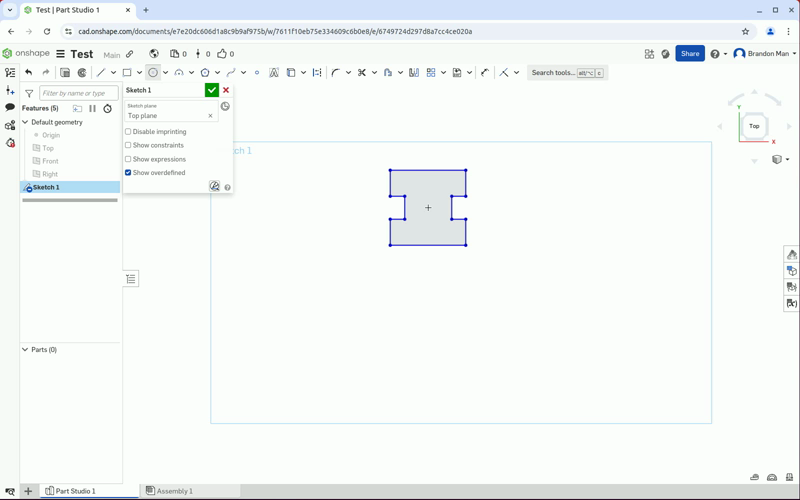
key_up(shift)
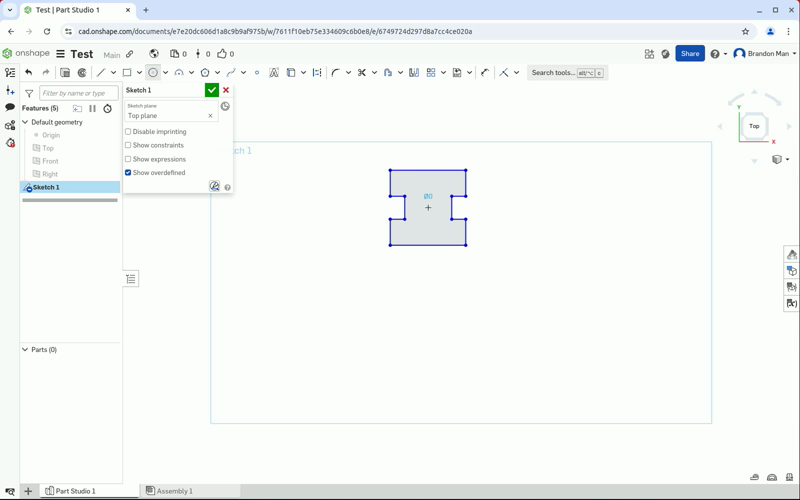
mouse_move(437, 207)
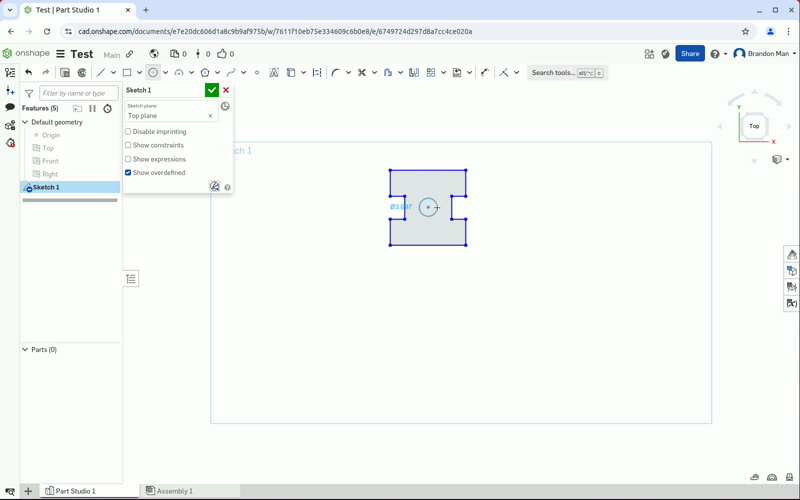
click(437, 207)
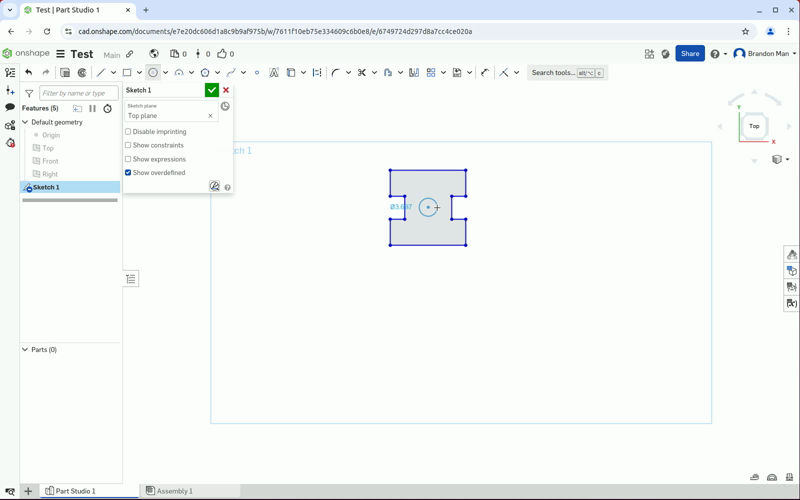
key(esc)
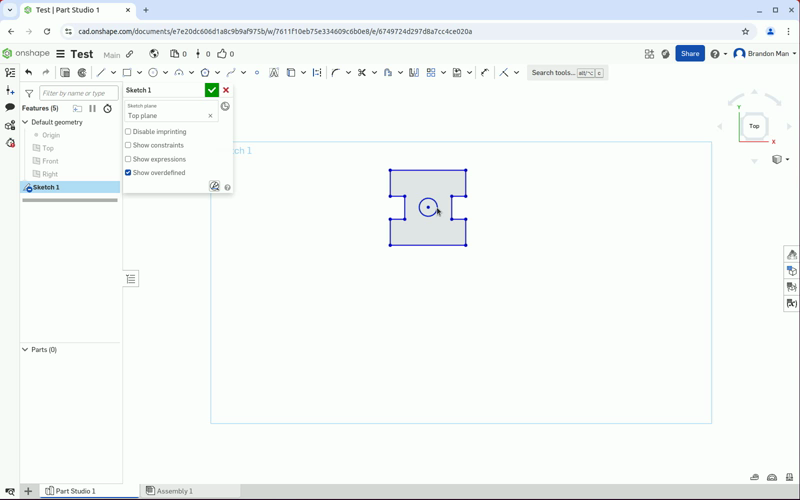
mouse_move(415, 225)
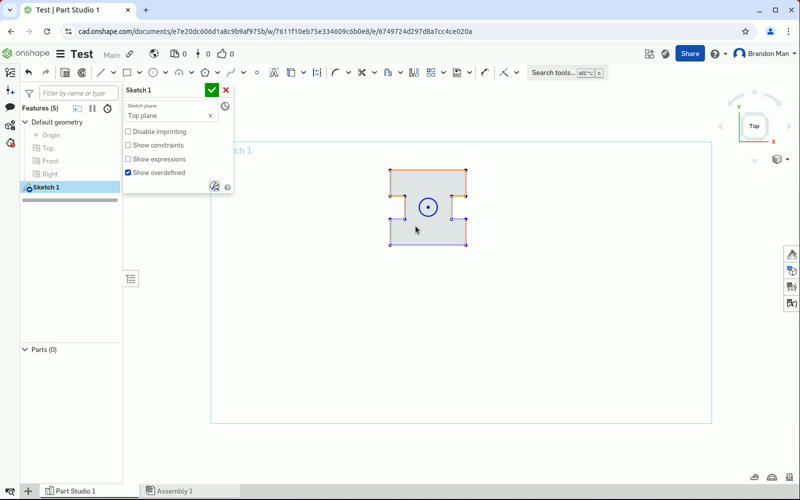
click(415, 225)
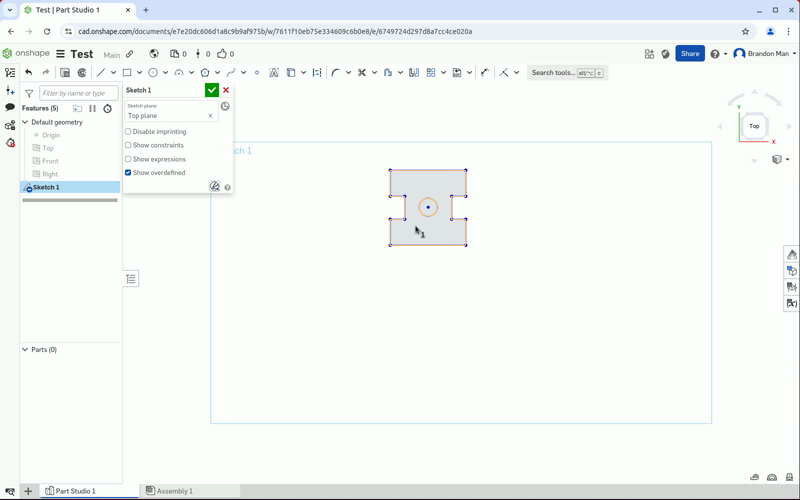
mouse_move(73, 352)
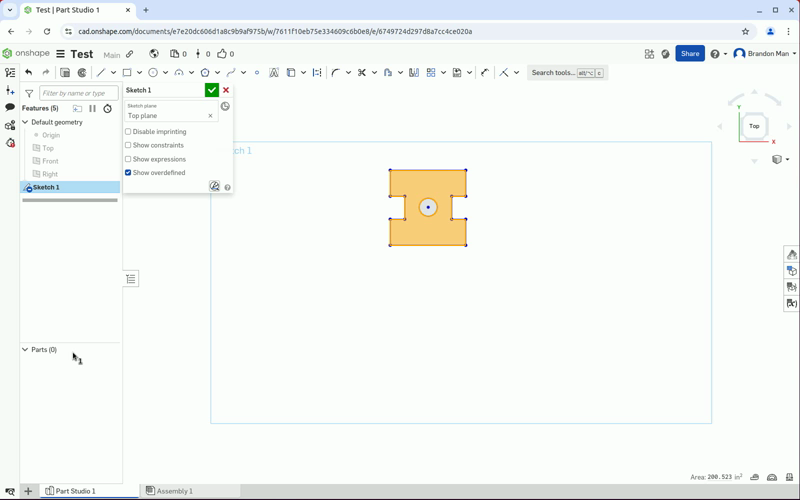
key(shift+y)
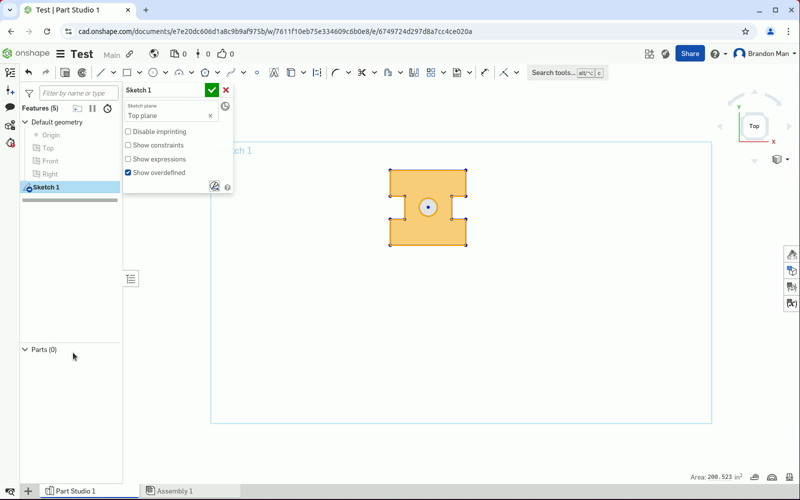
key(shift+e)
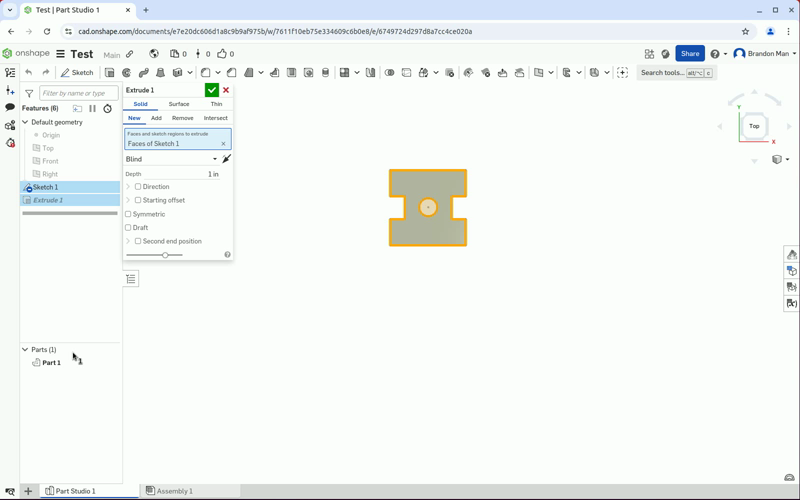
mouse_move(143, 106)
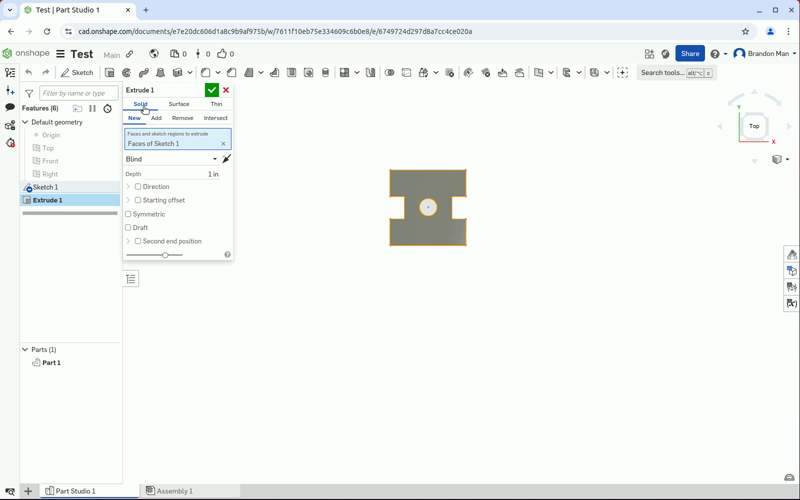
click(143, 106)
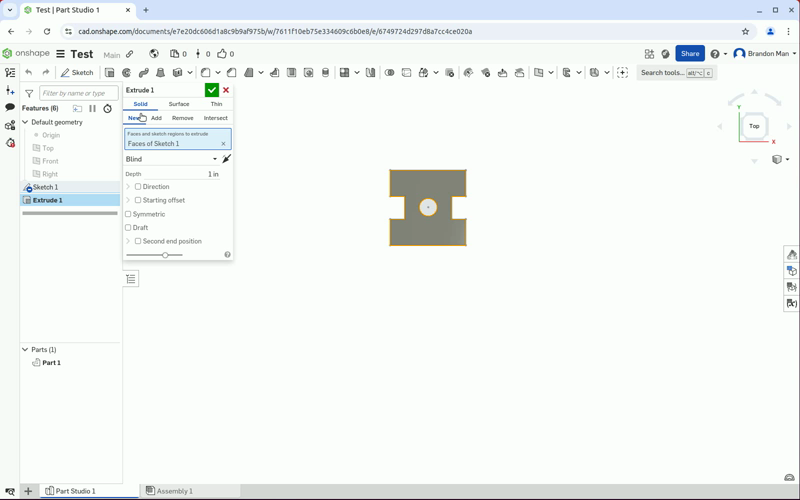
mouse_move(137, 120)
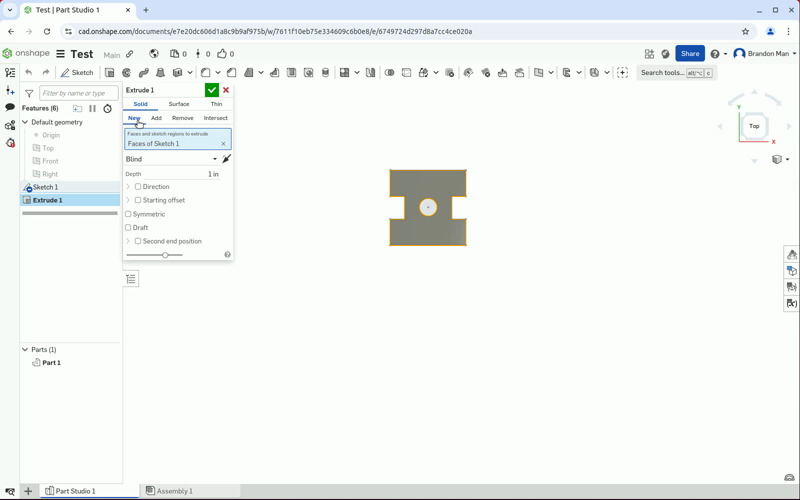
click(137, 120)
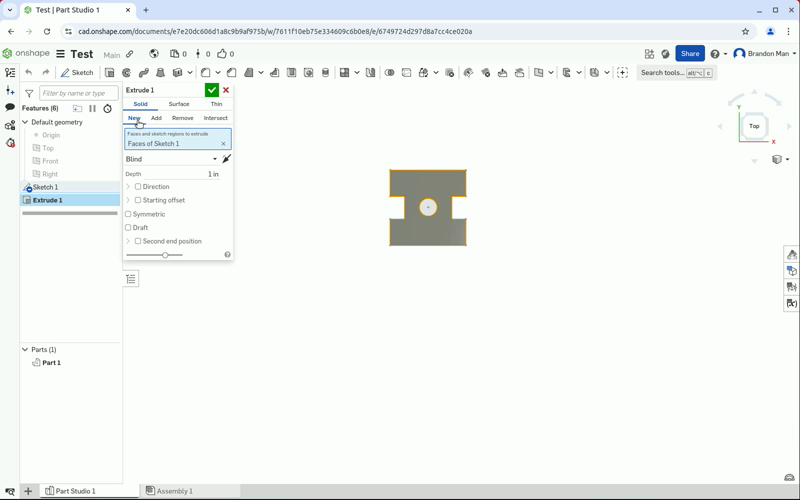
key(tab, 4)
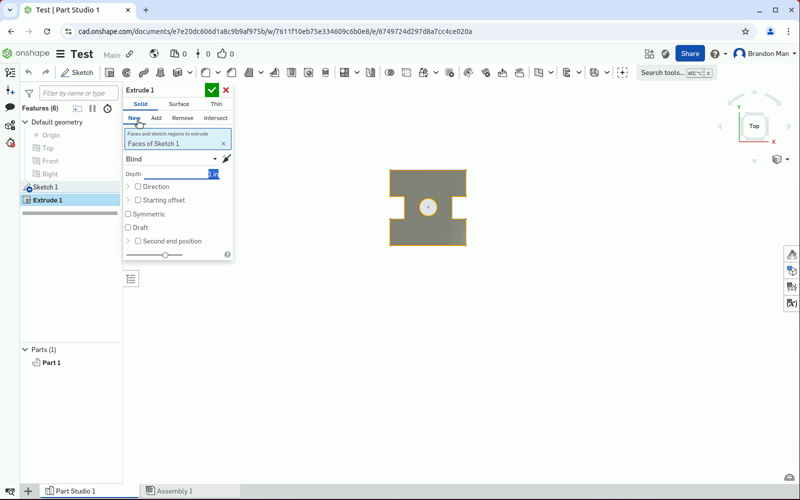
text(3.851)
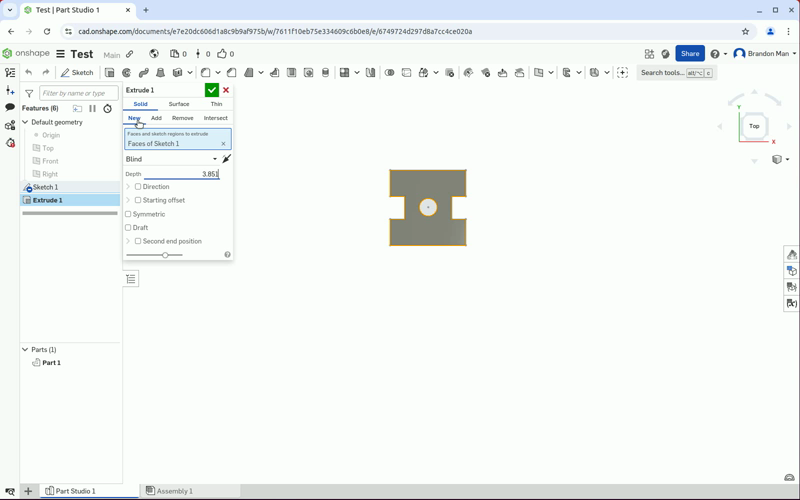
key(enter)
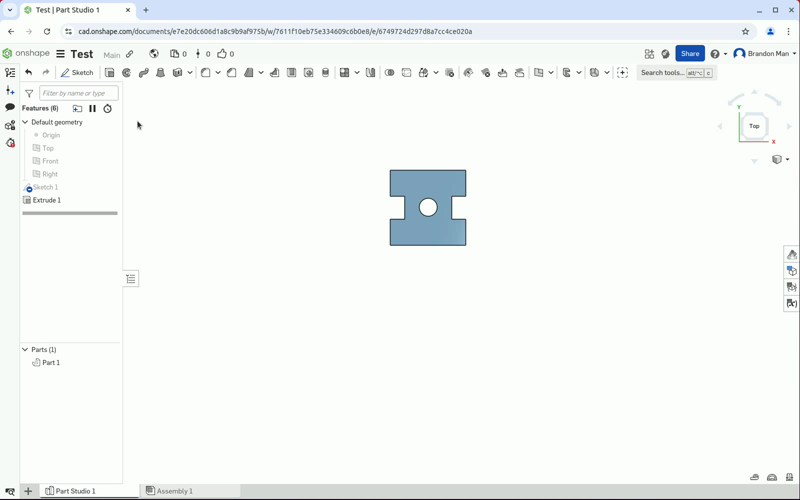
key(shift+h)
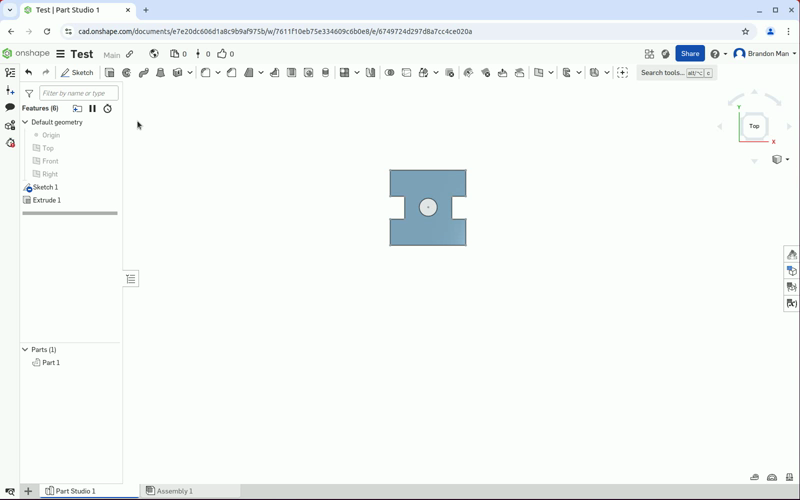
key(shift+h)
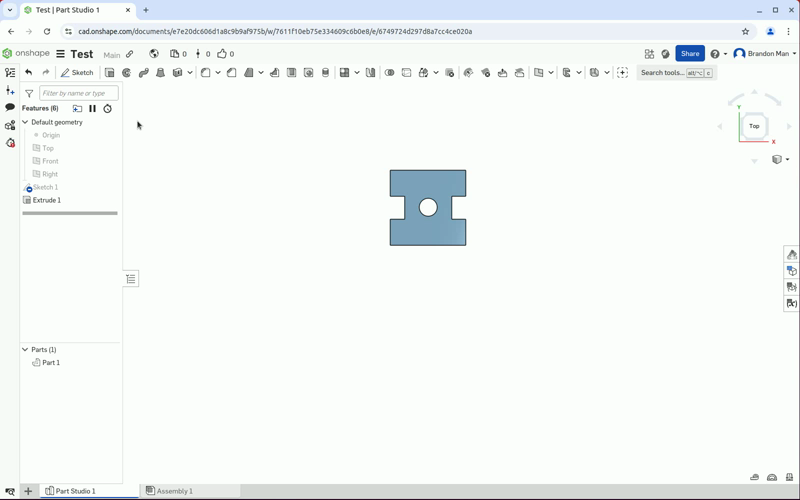
mouse_move(73, 189)
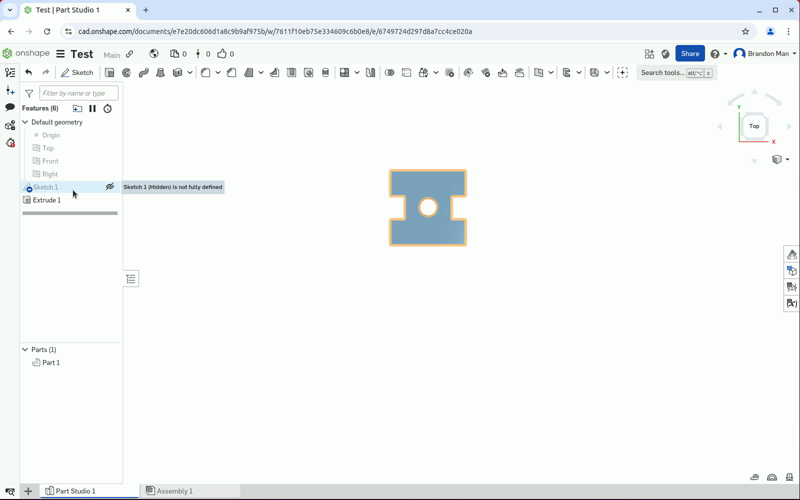
click(73, 189)
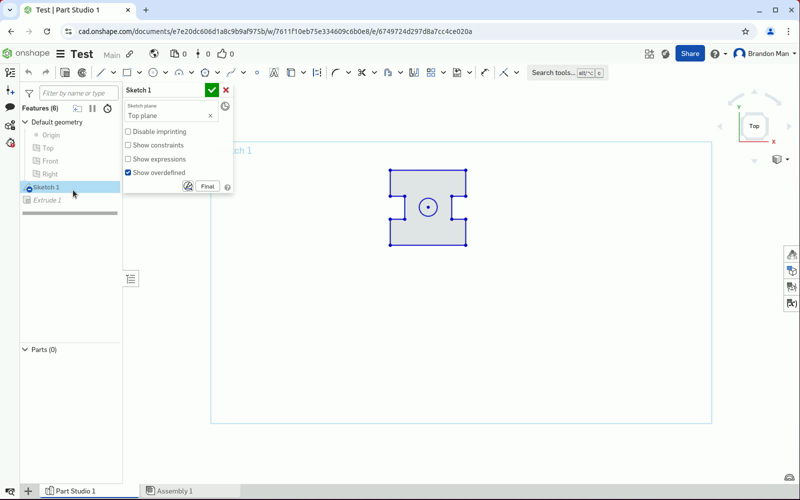
mouse_move(229, 92)
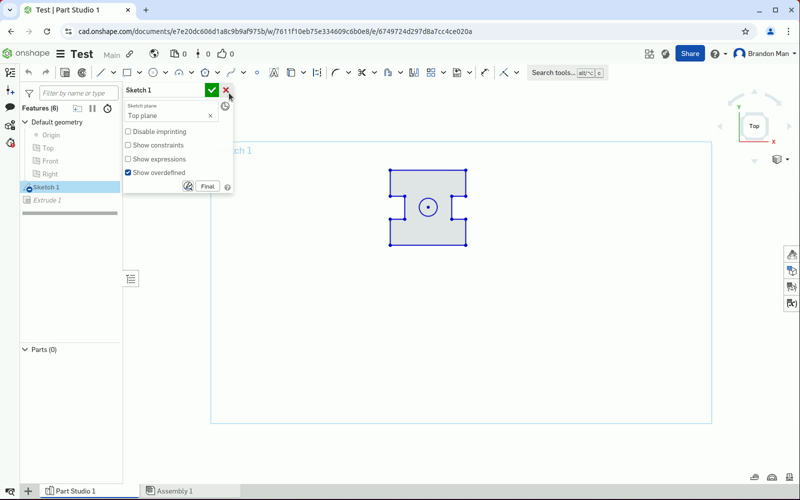
click(229, 92)
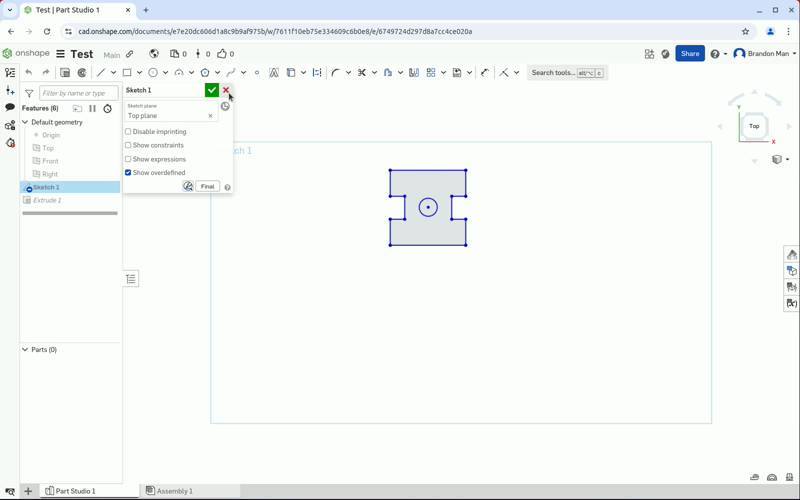
key(shift+s)
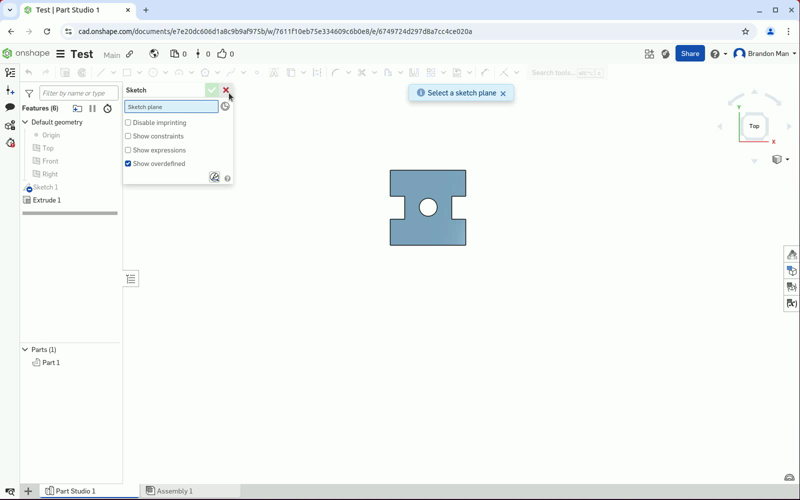
mouse_move(73, 150)
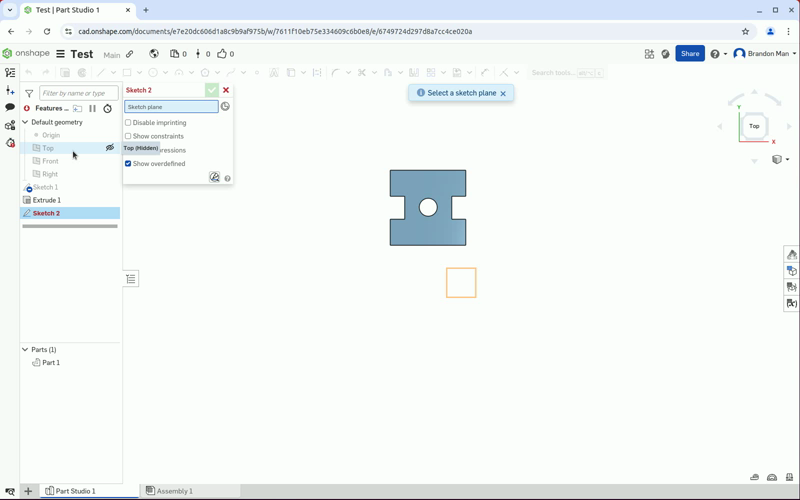
click(73, 150)
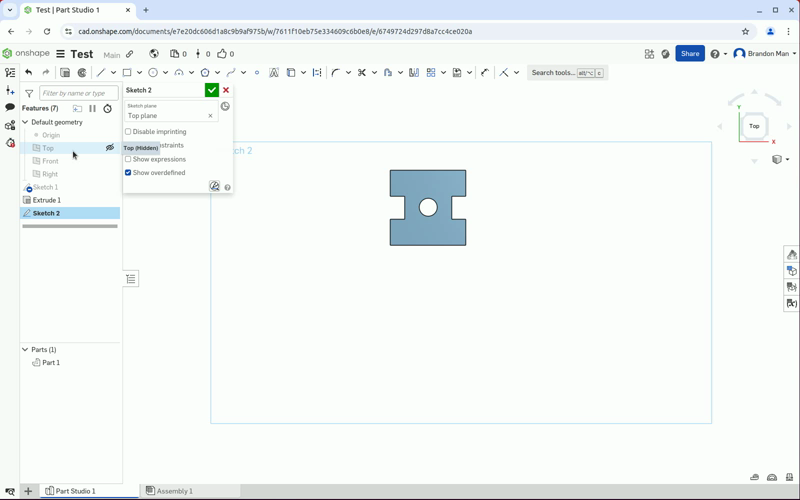
mouse_move(73, 352)
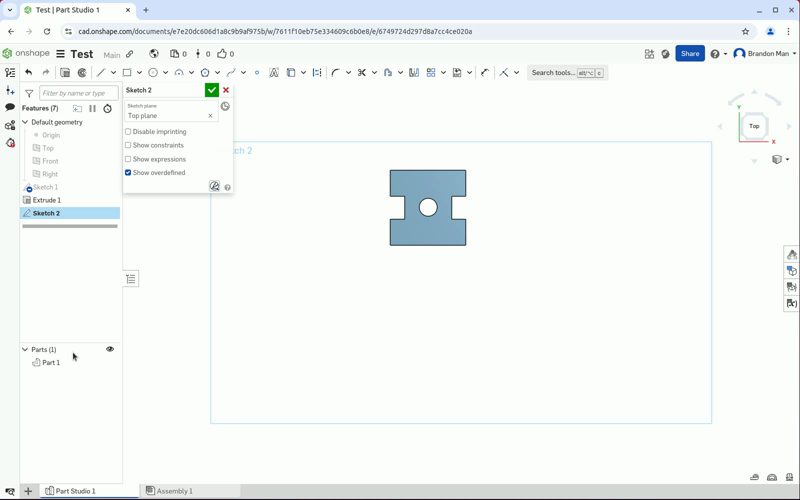
key(y)
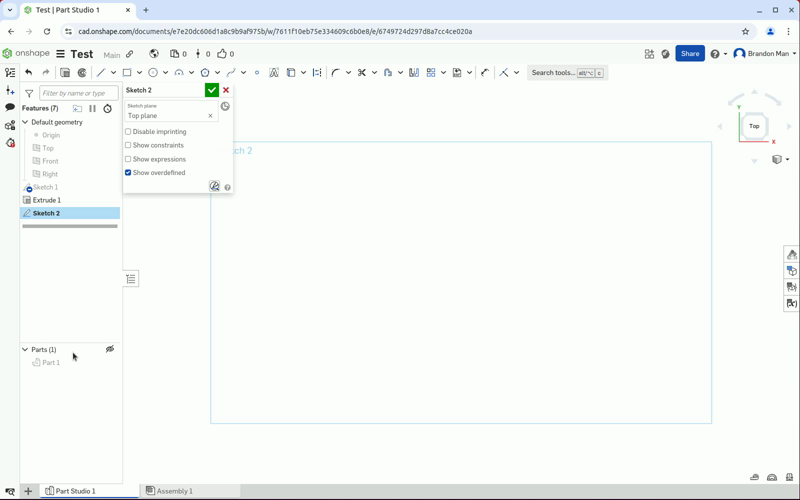
key(l)
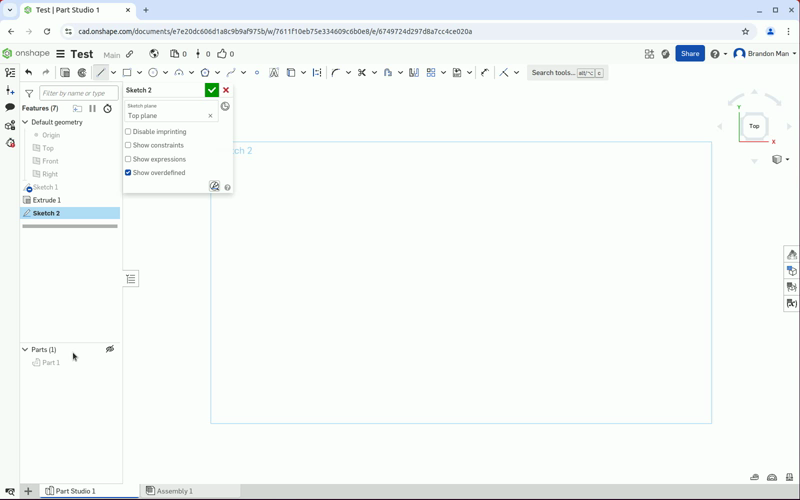
key_down(shift)
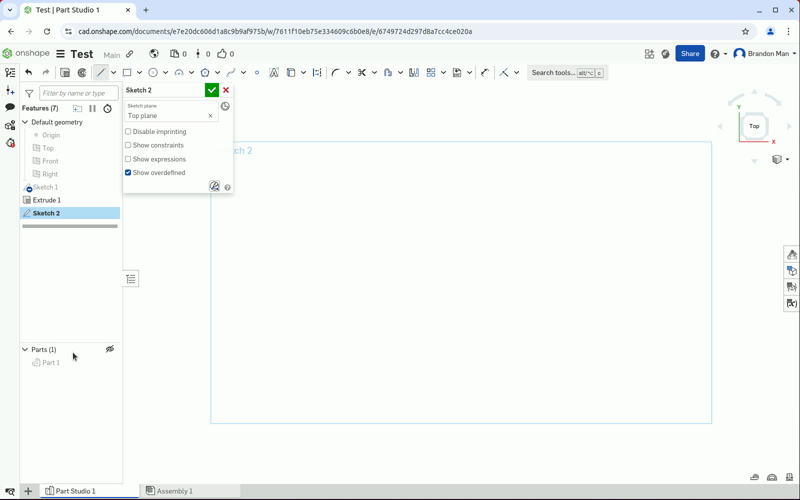
mouse_move(390, 282)
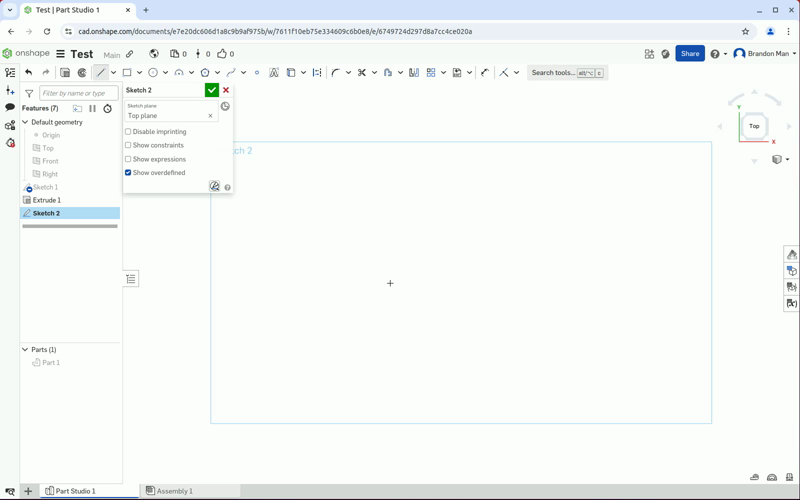
click(390, 282)
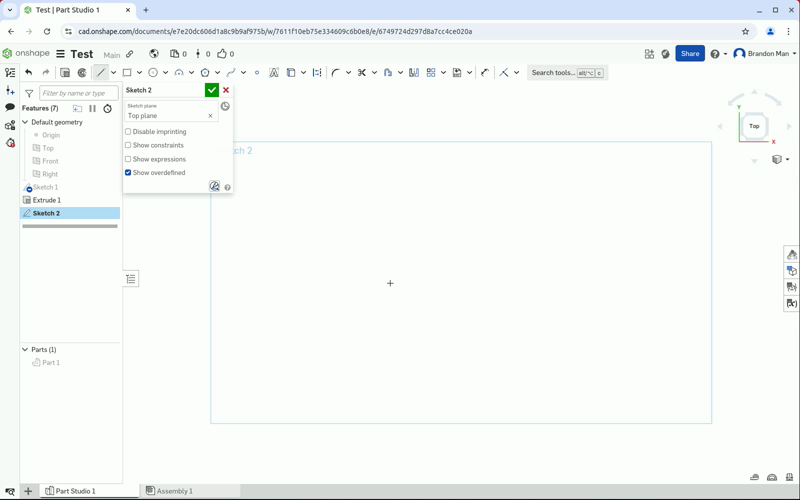
key_up(shift)
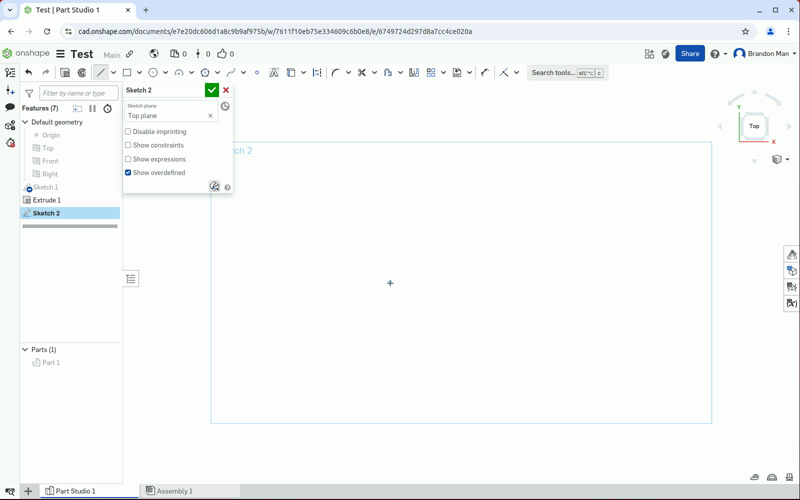
key_down(shift)
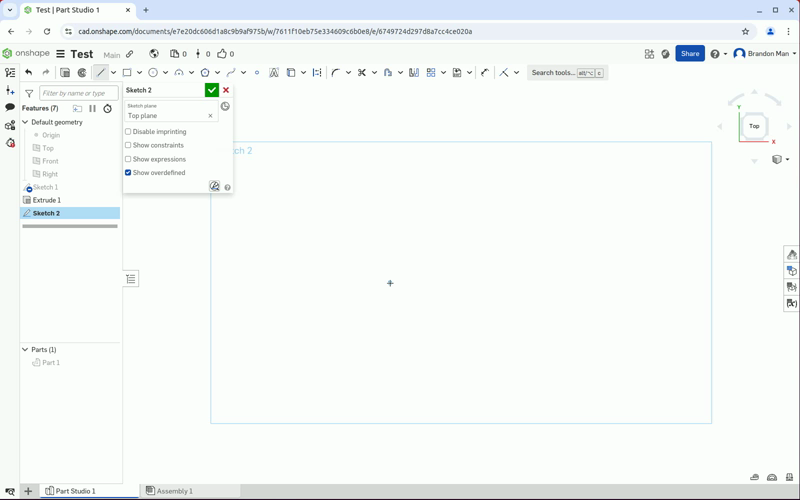
mouse_move(465, 282)
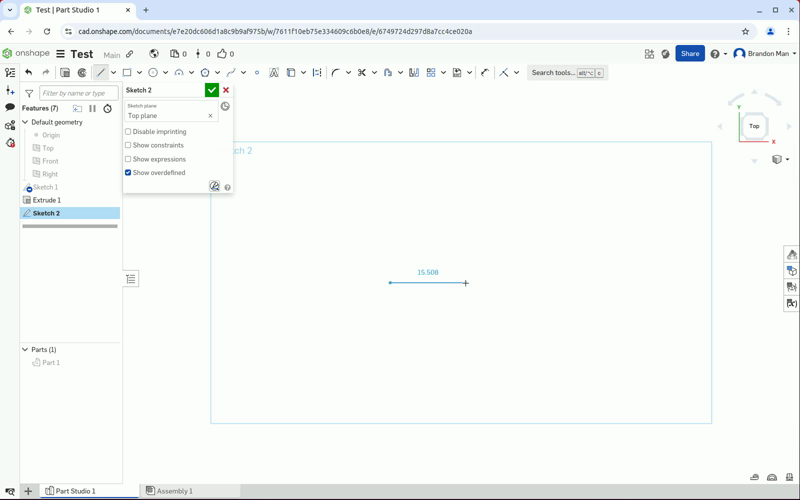
click(465, 282)
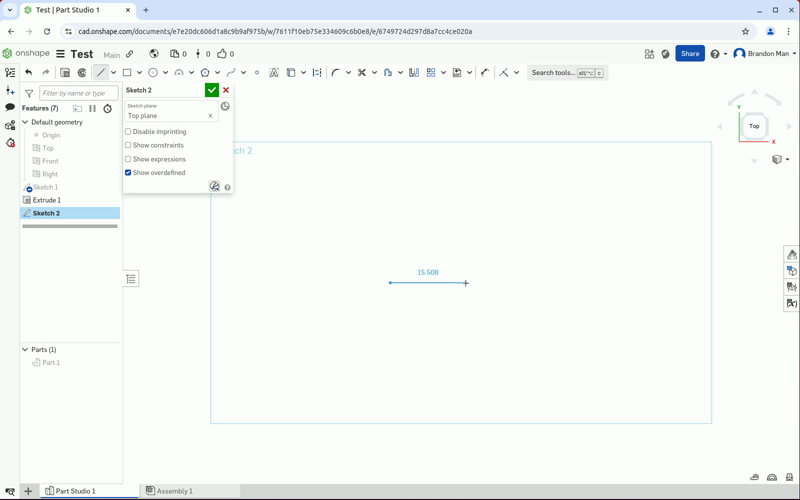
key_up(shift)
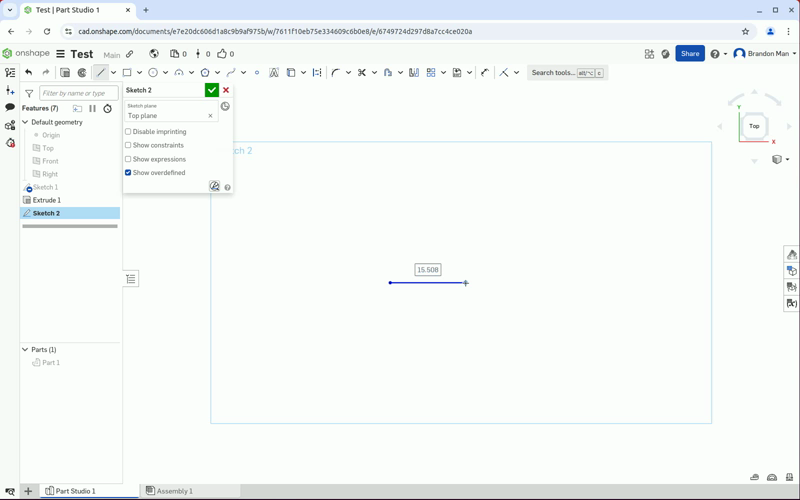
key_down(shift)
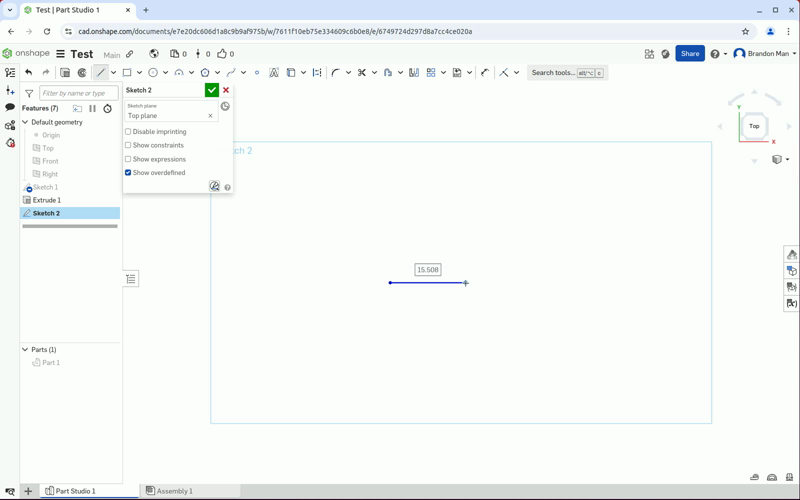
mouse_move(495, 282)
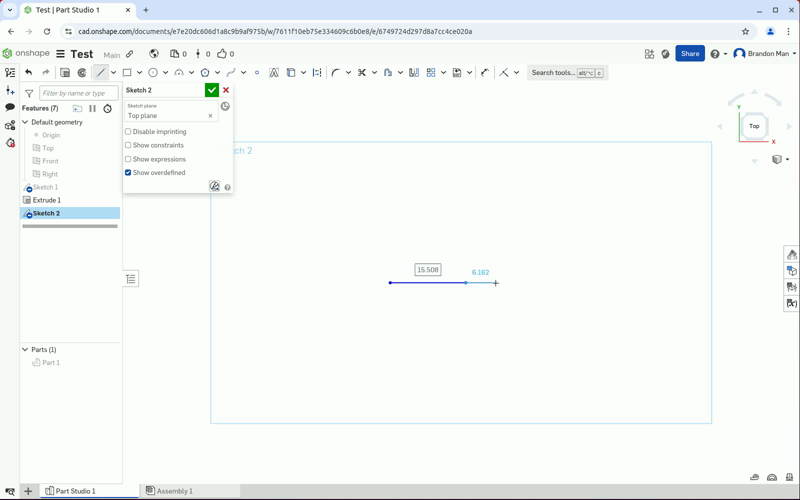
mouse_move(465, 244)
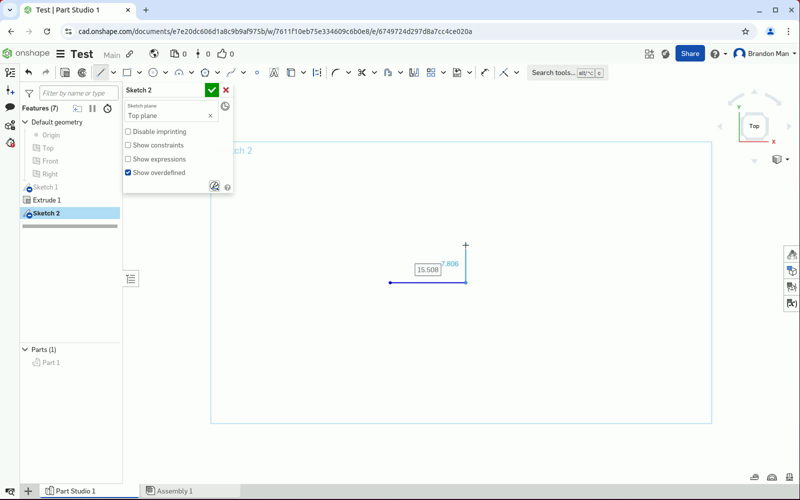
click(465, 244)
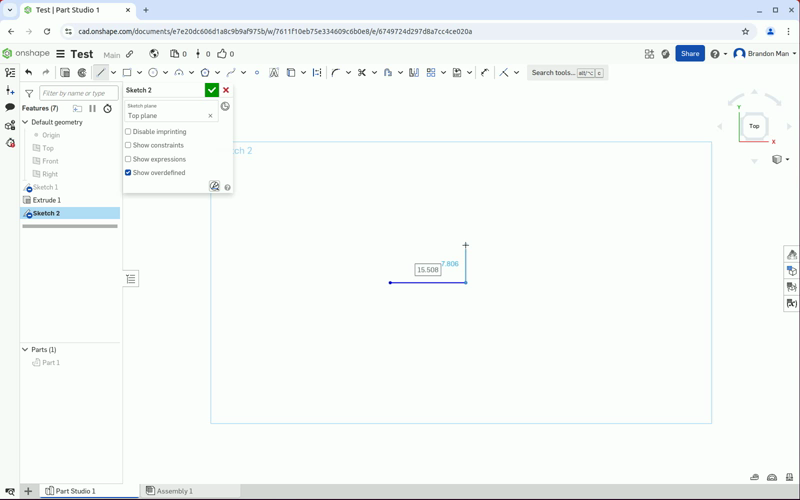
key_up(shift)
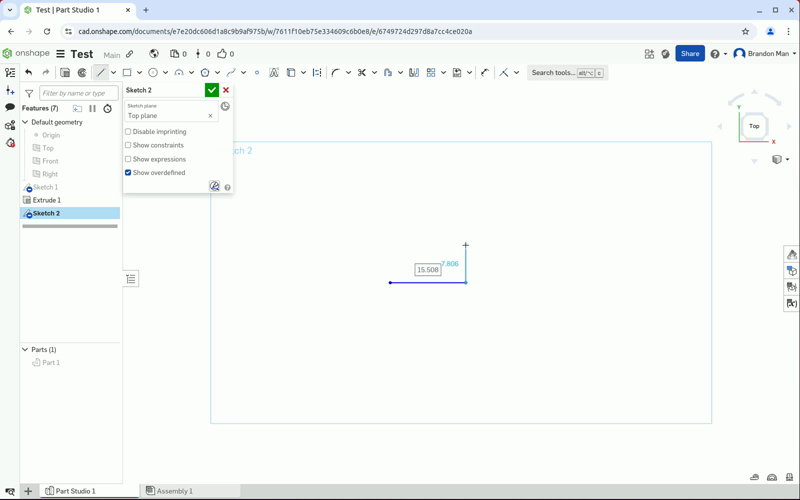
key_down(shift)
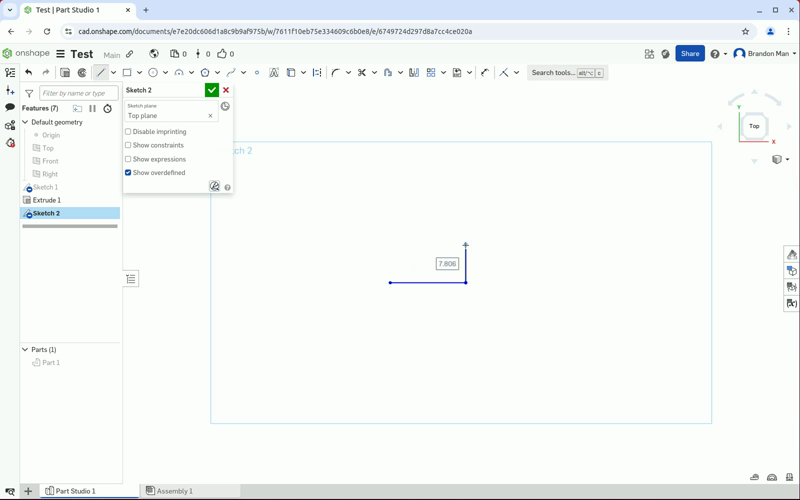
mouse_move(390, 244)
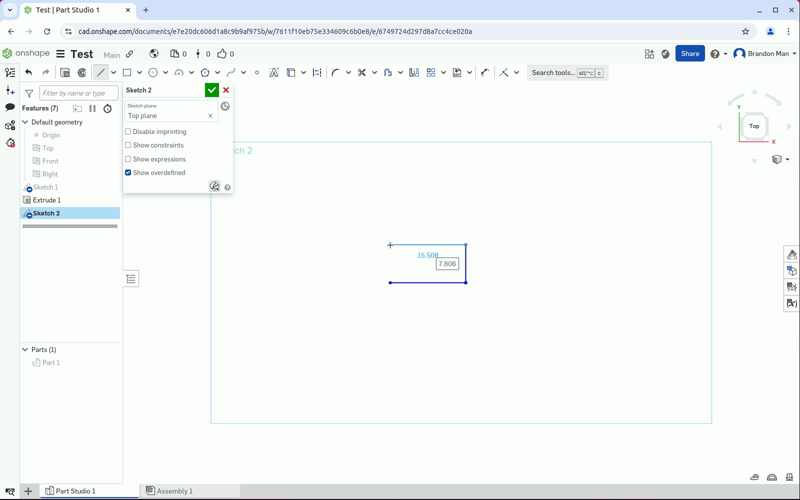
click(390, 244)
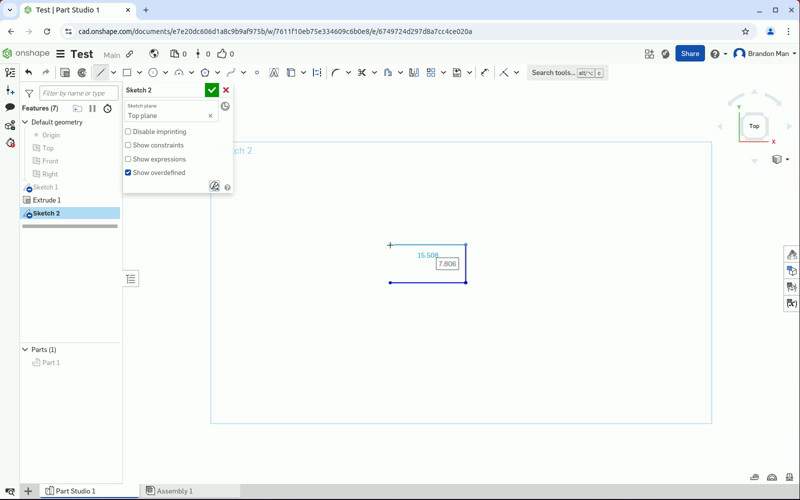
key_up(shift)
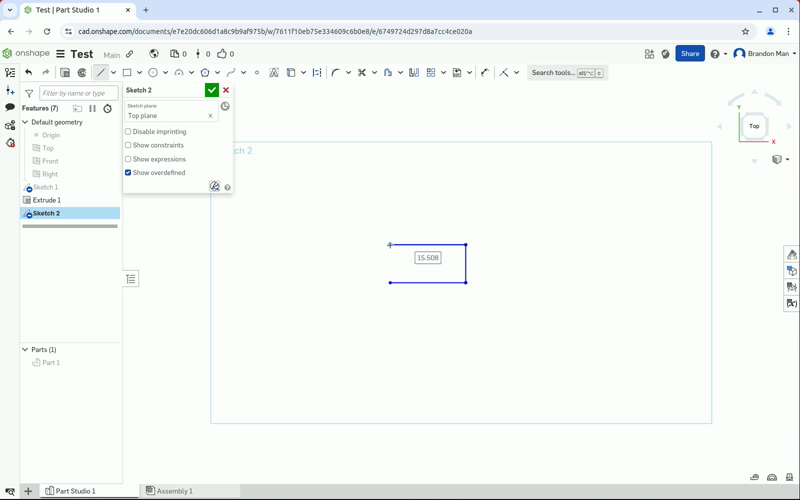
mouse_move(420, 244)
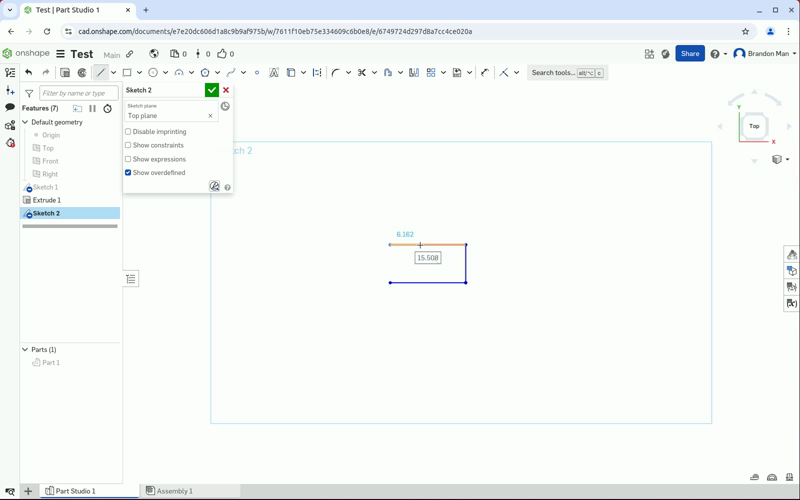
key_down(shift)
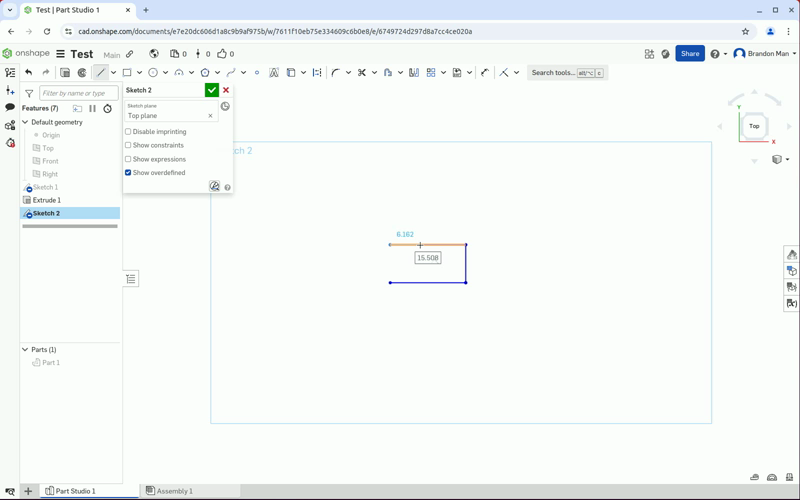
mouse_move(390, 282)
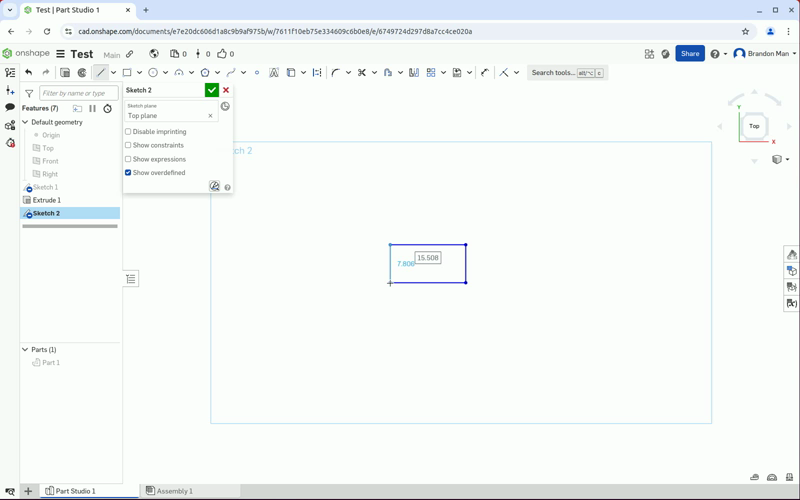
key_up(shift)
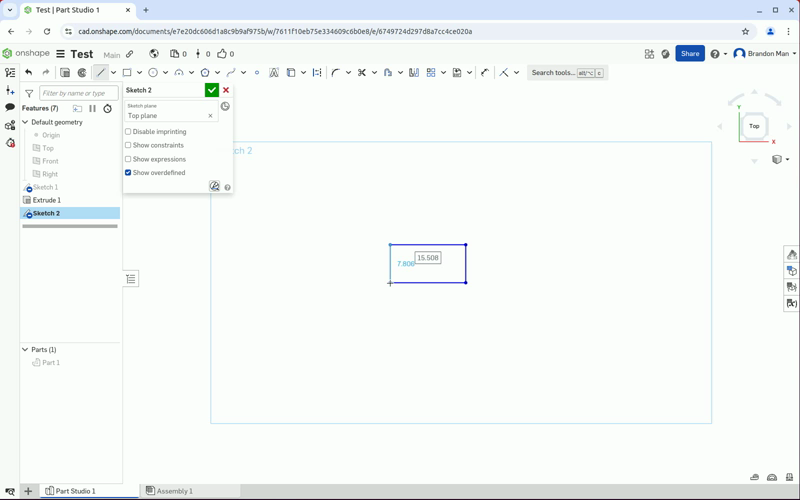
click(390, 282)
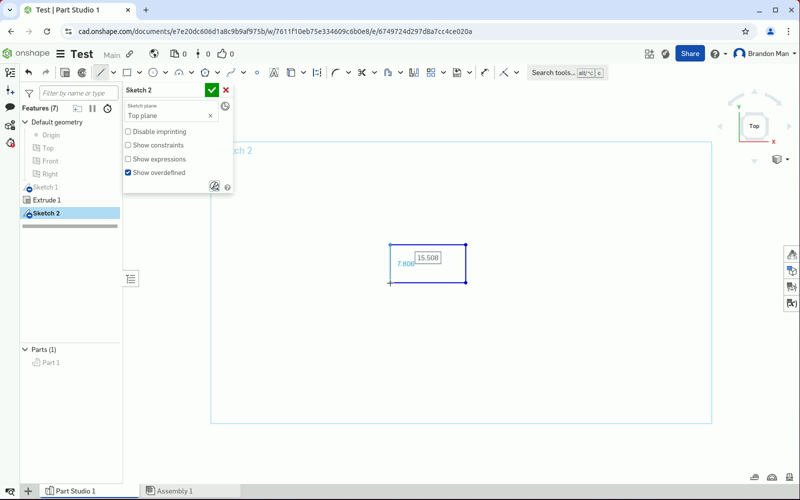
key(esc)
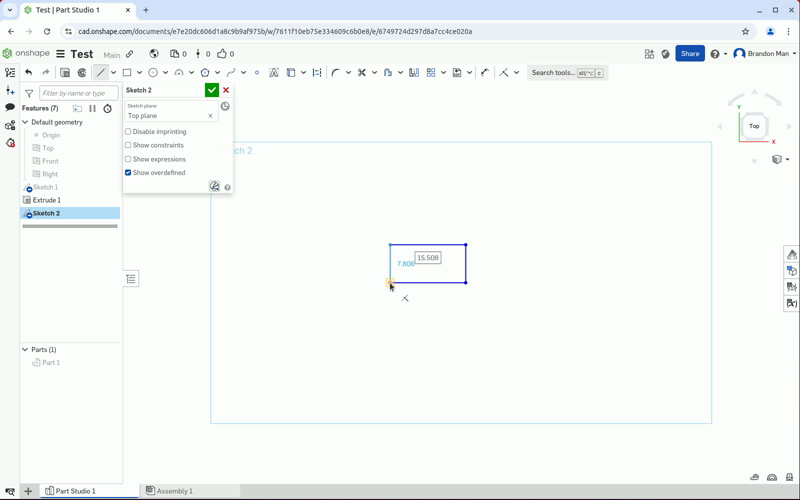
key(c)
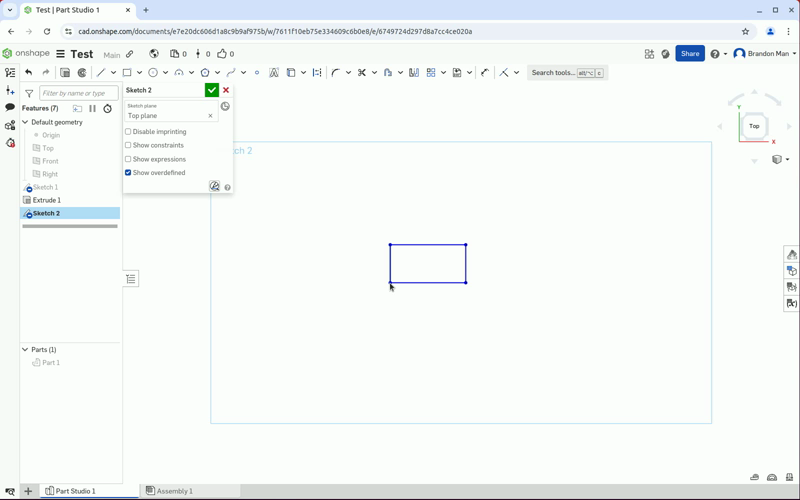
key_down(shift)
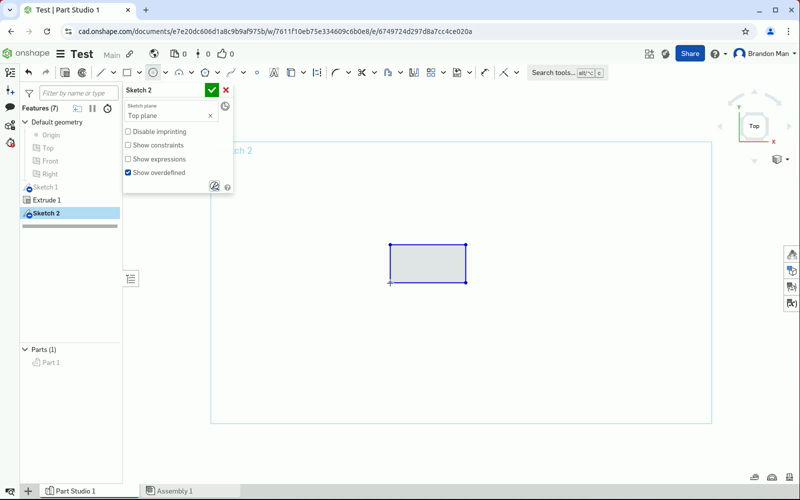
mouse_move(428, 264)
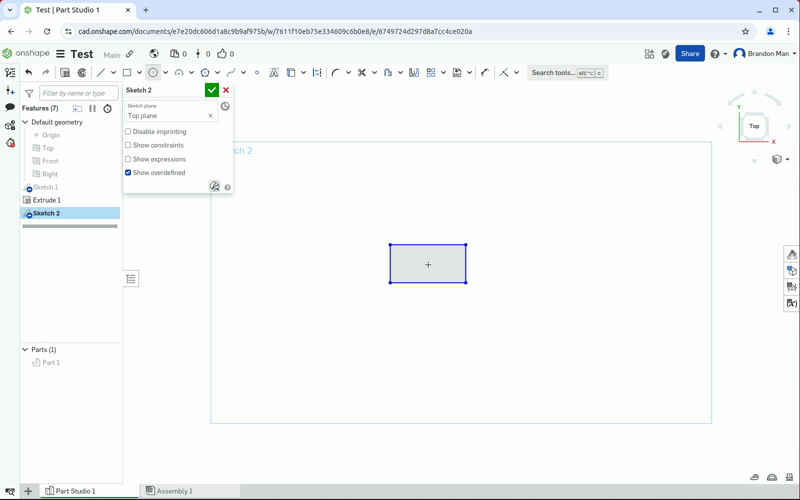
click(428, 264)
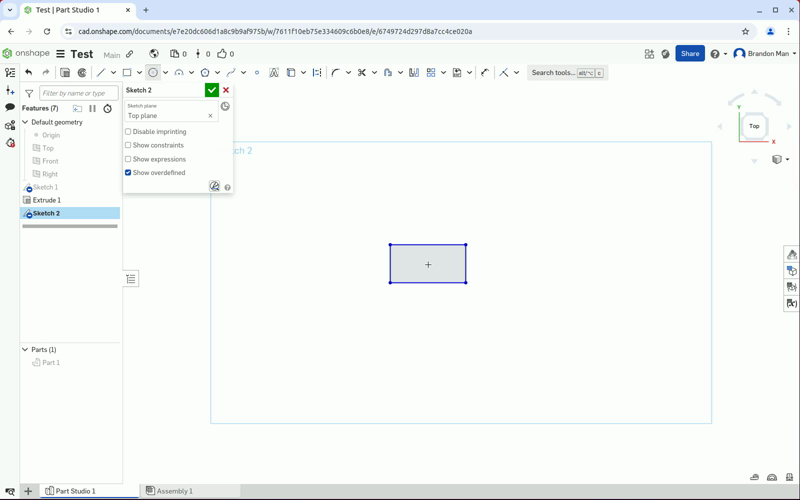
key_up(shift)
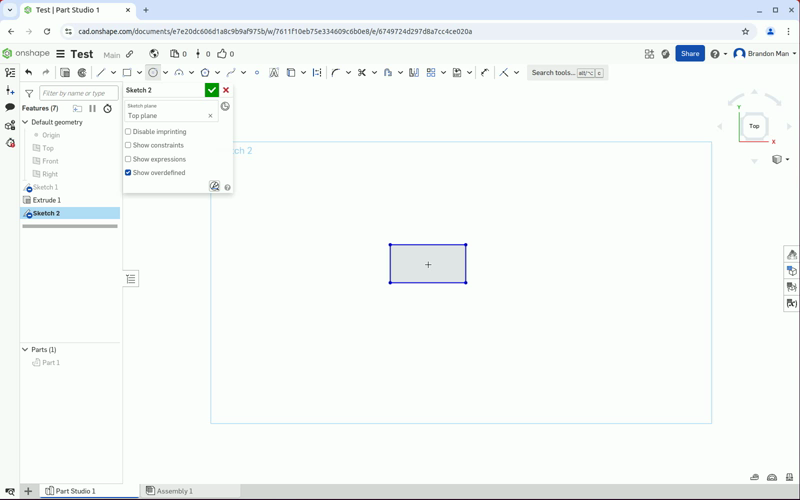
mouse_move(437, 264)
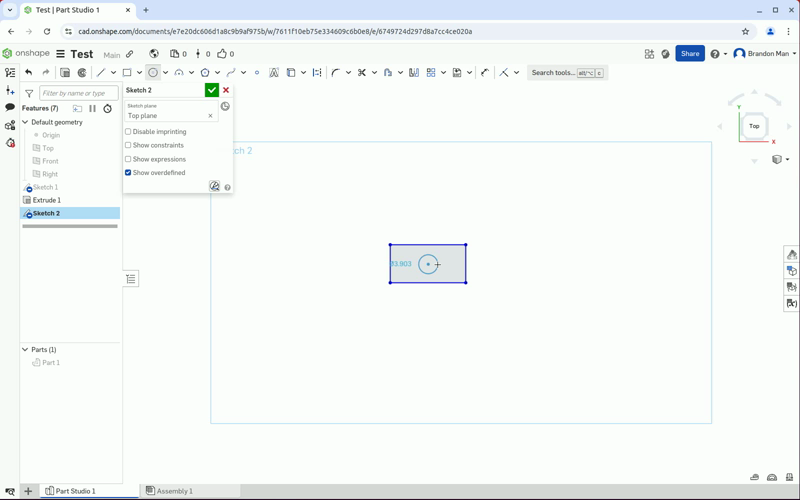
click(437, 264)
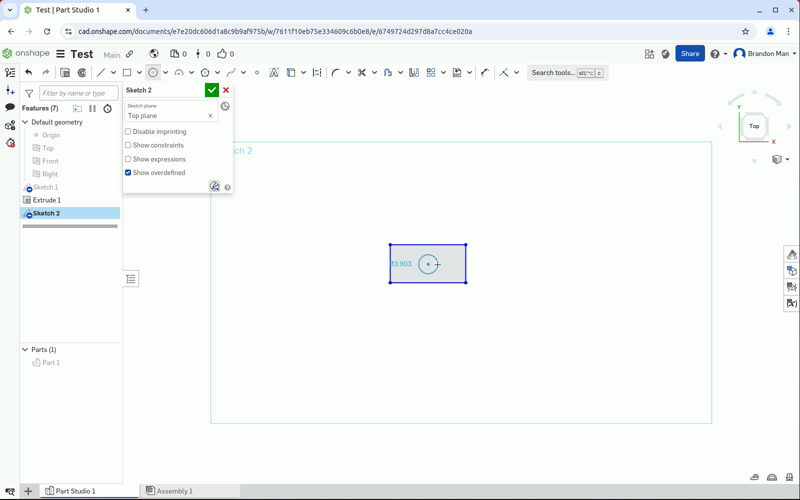
key(esc)
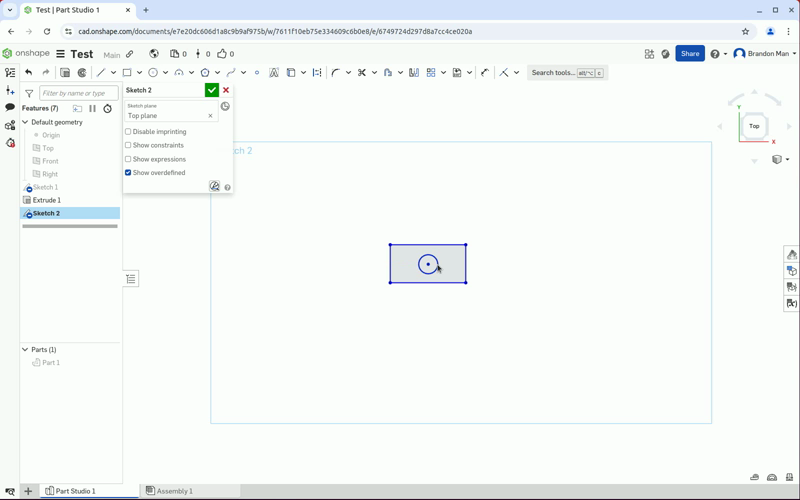
mouse_move(435, 250)
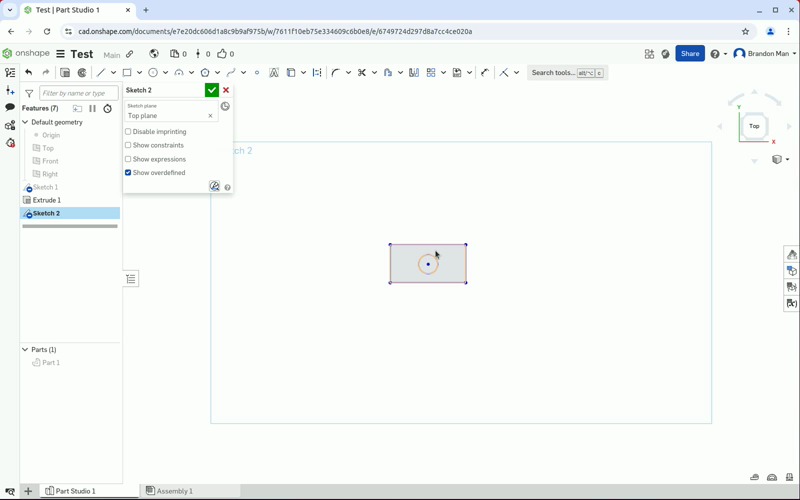
click(435, 250)
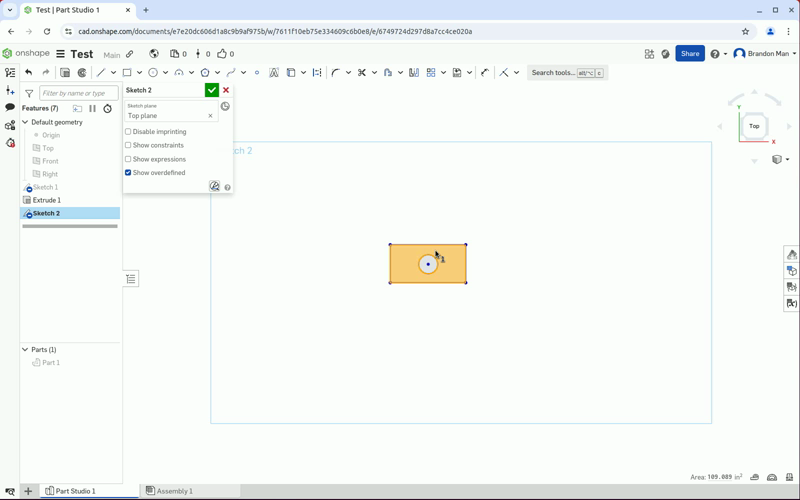
mouse_move(73, 352)
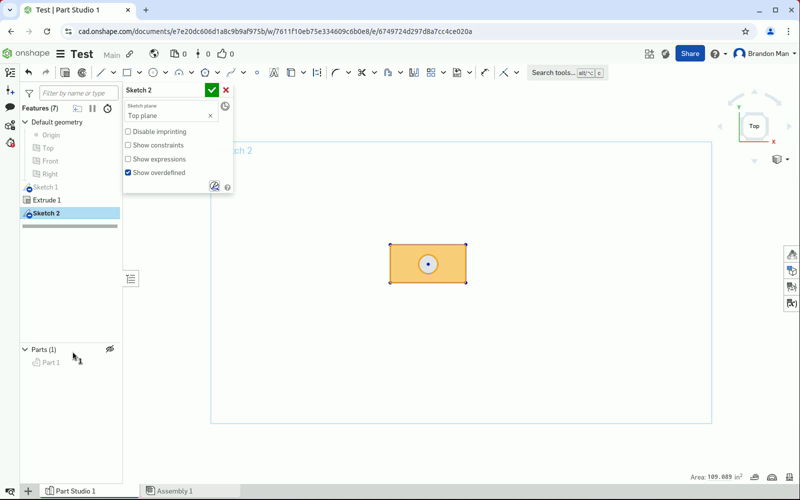
key(shift+y)
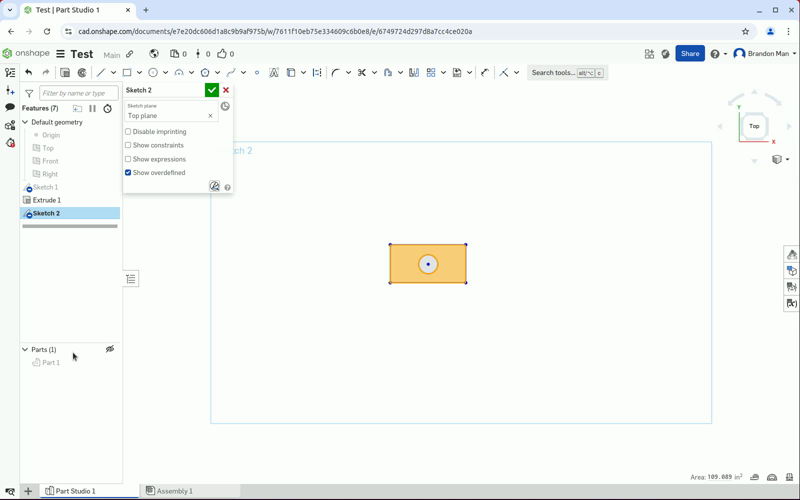
key(shift+e)
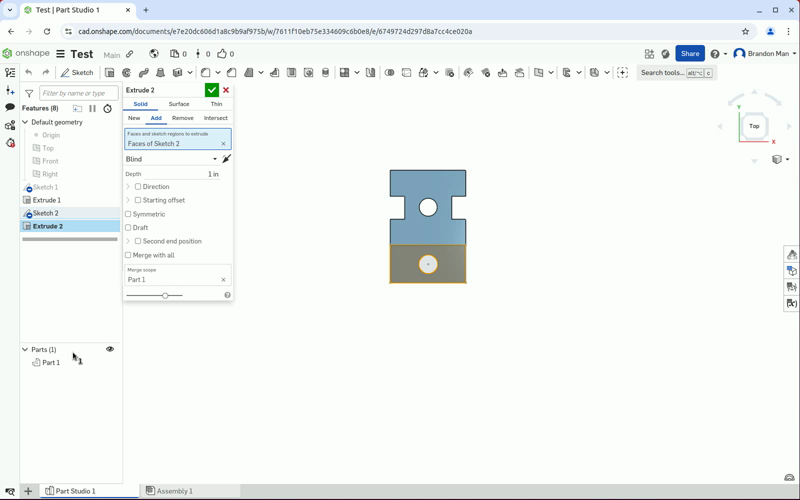
mouse_move(143, 106)
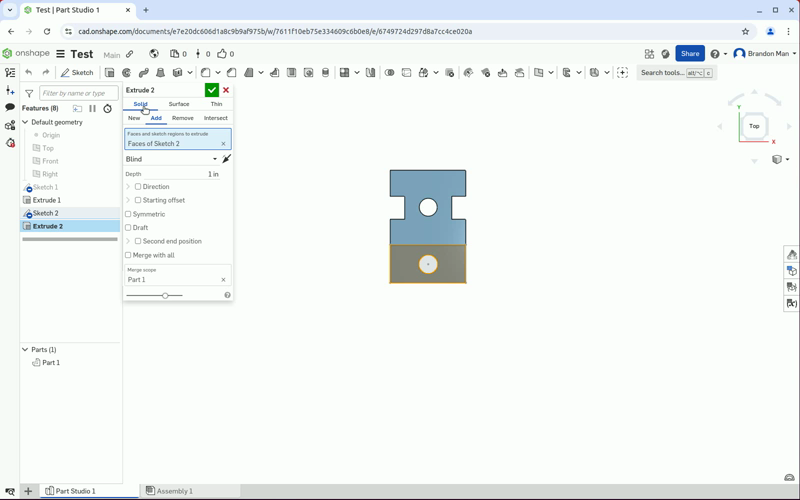
click(143, 106)
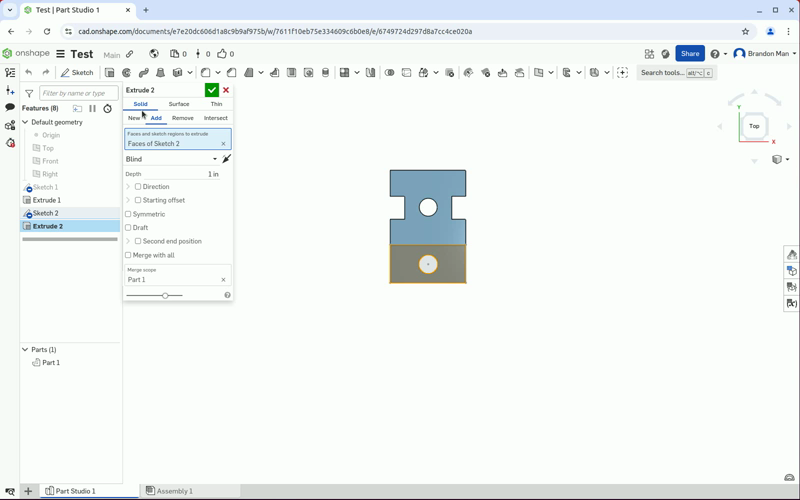
mouse_move(137, 120)
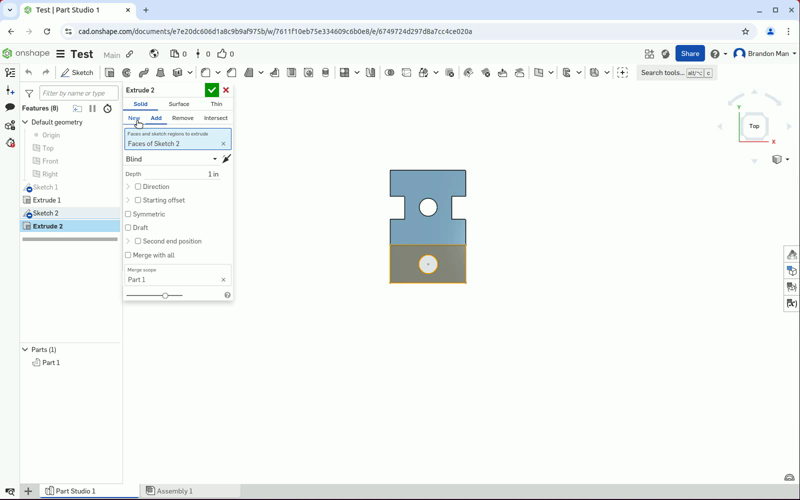
click(137, 120)
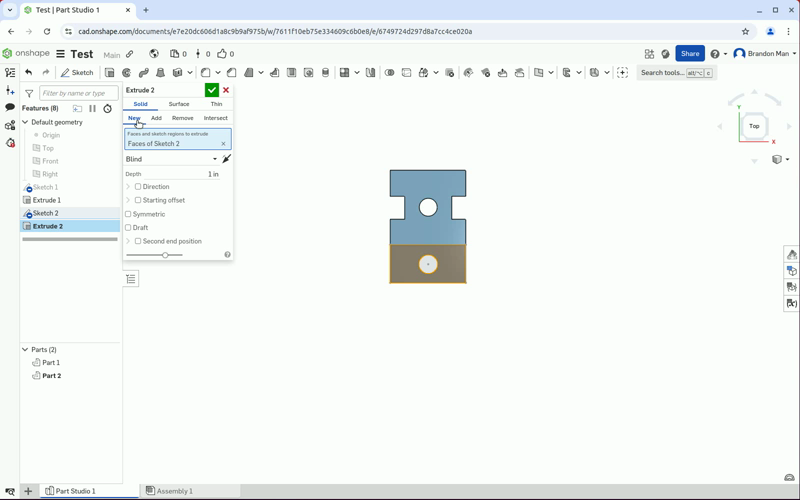
key(tab, 4)
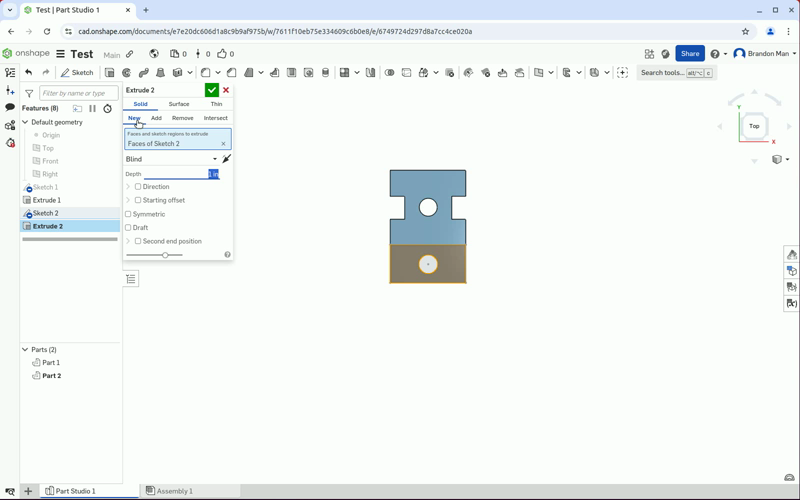
text(3.851)
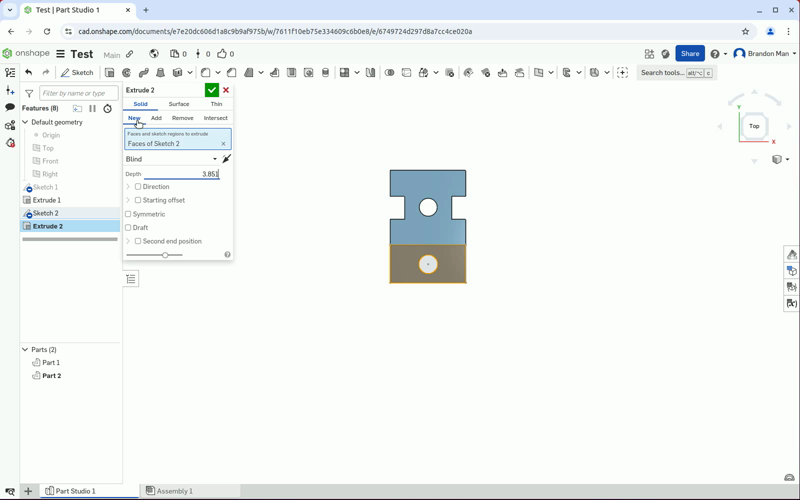
key(enter)
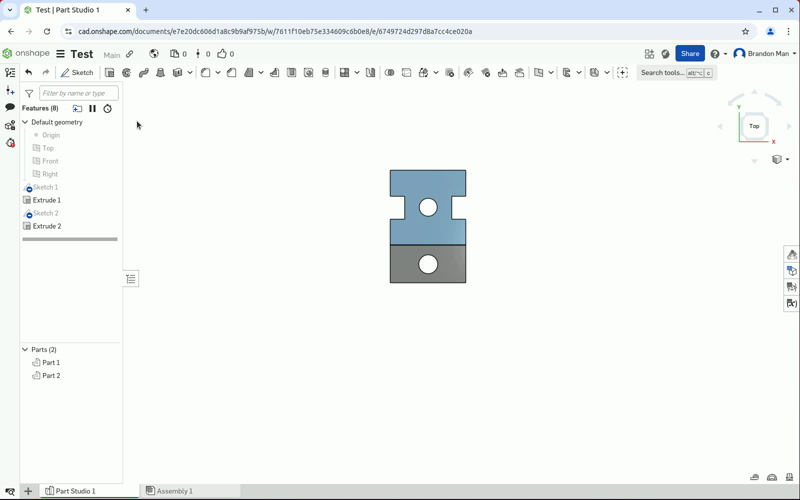
key(shift+h)
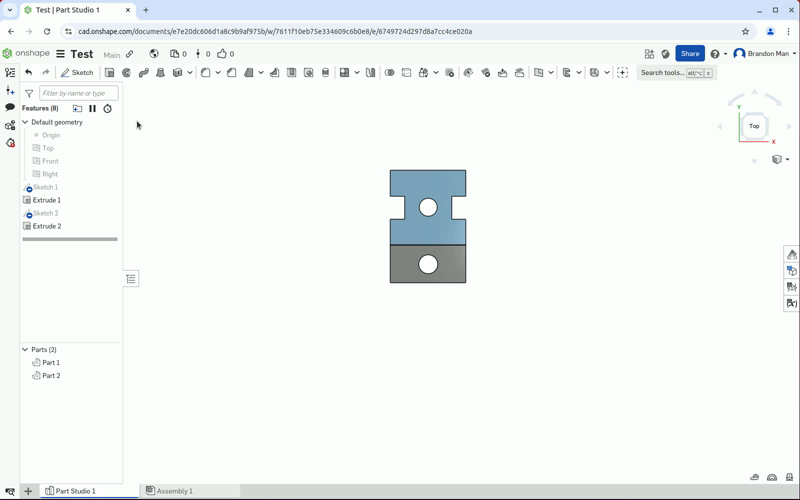
key(shift+h)
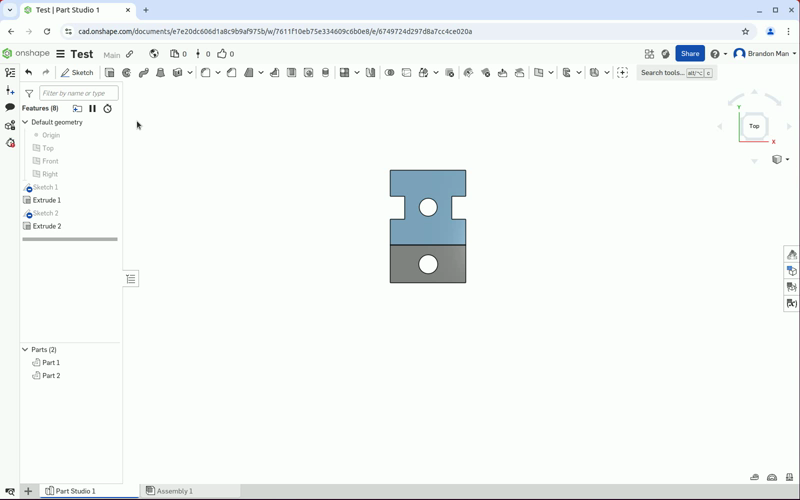
mouse_move(73, 189)
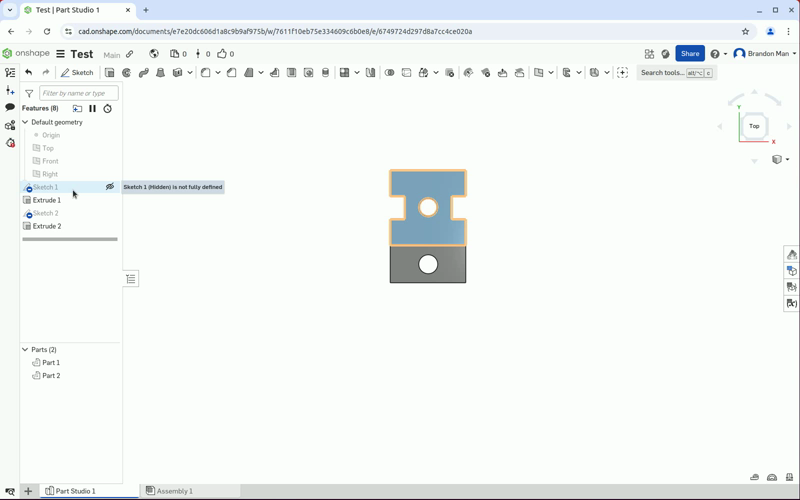
click(73, 189)
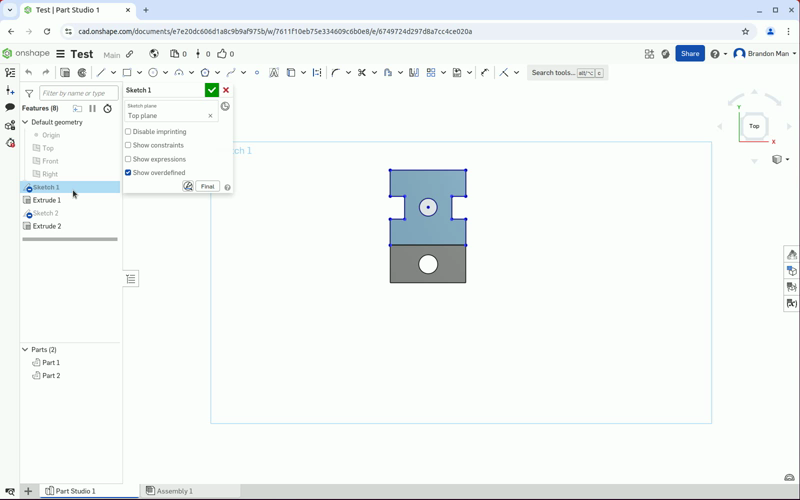
mouse_move(229, 92)
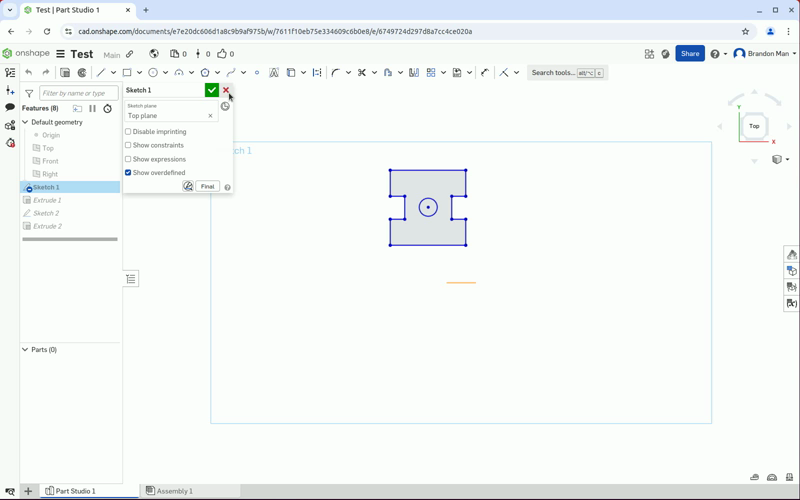
click(229, 92)
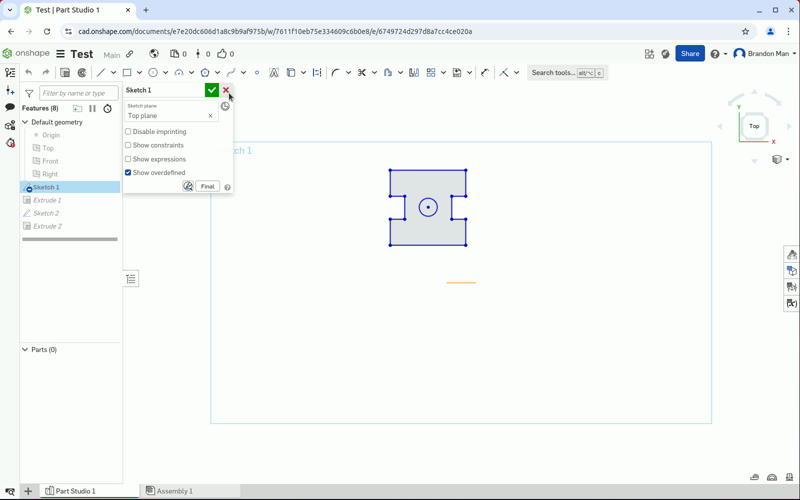
key(shift+s)
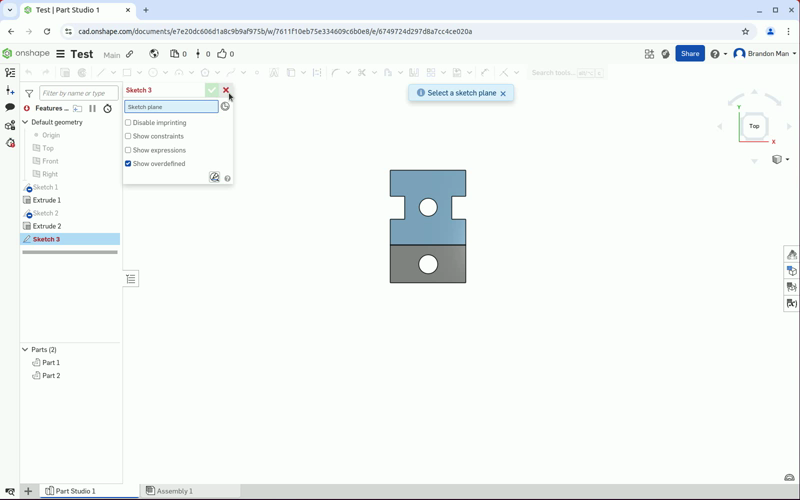
mouse_move(73, 150)
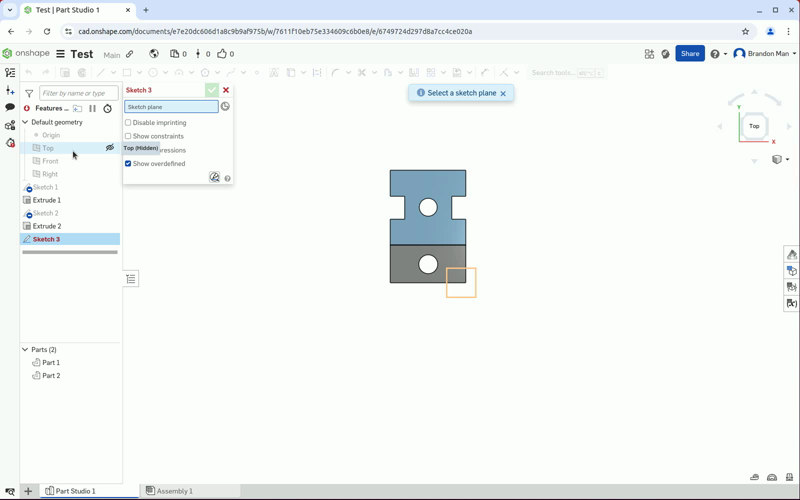
click(73, 150)
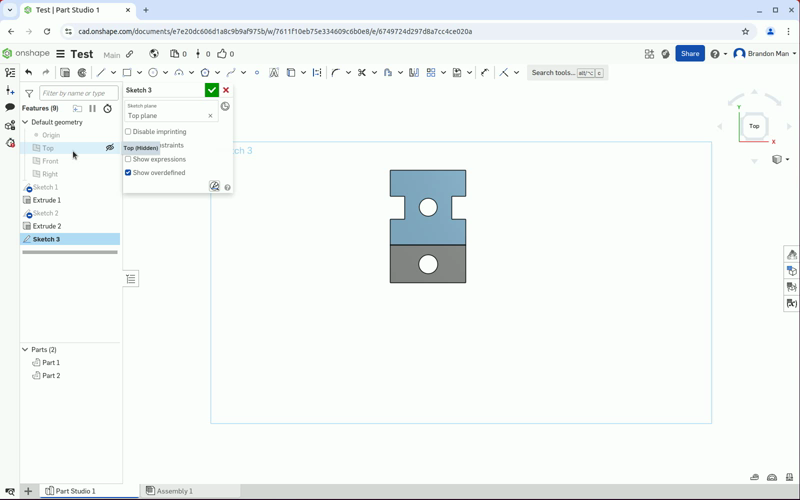
mouse_move(73, 352)
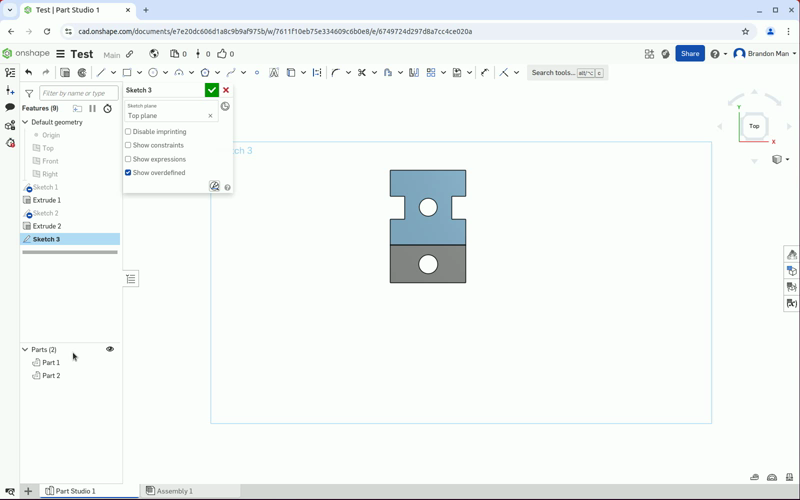
key(y)
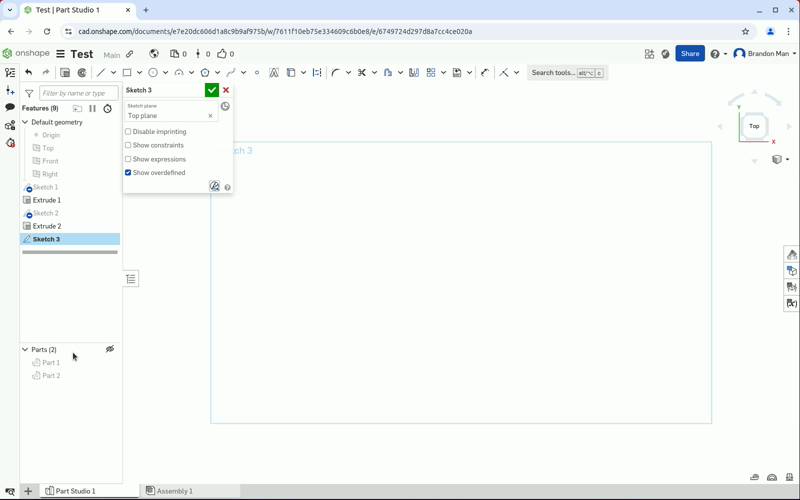
key(l)
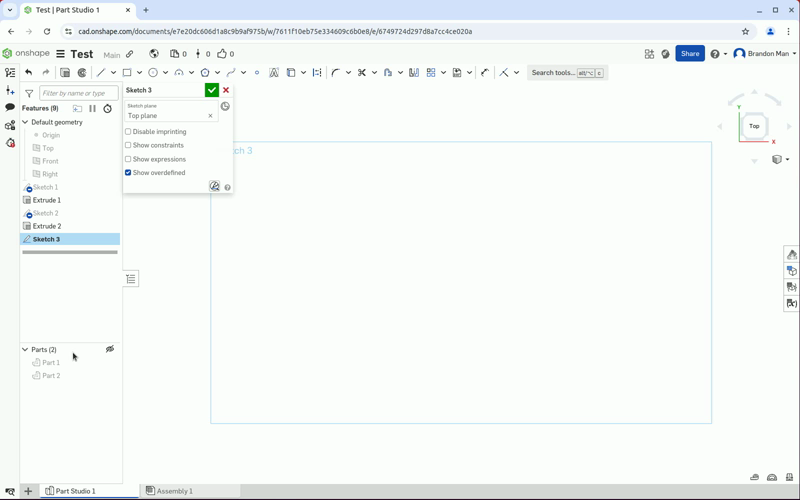
key_down(shift)
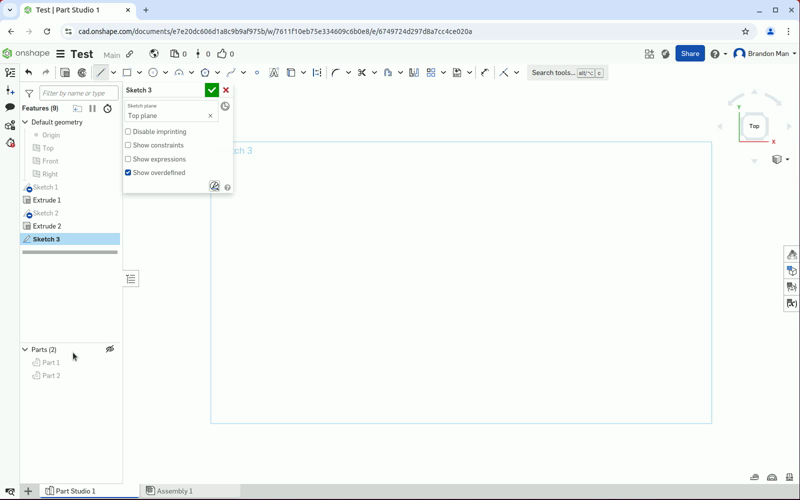
mouse_move(390, 218)
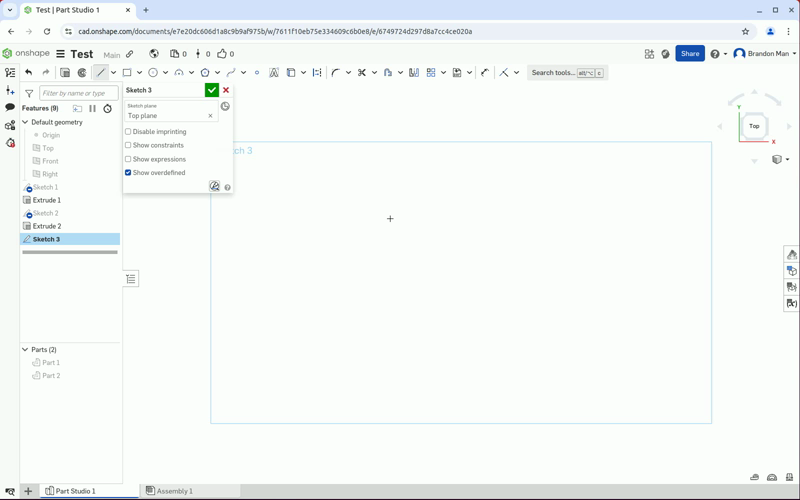
click(390, 218)
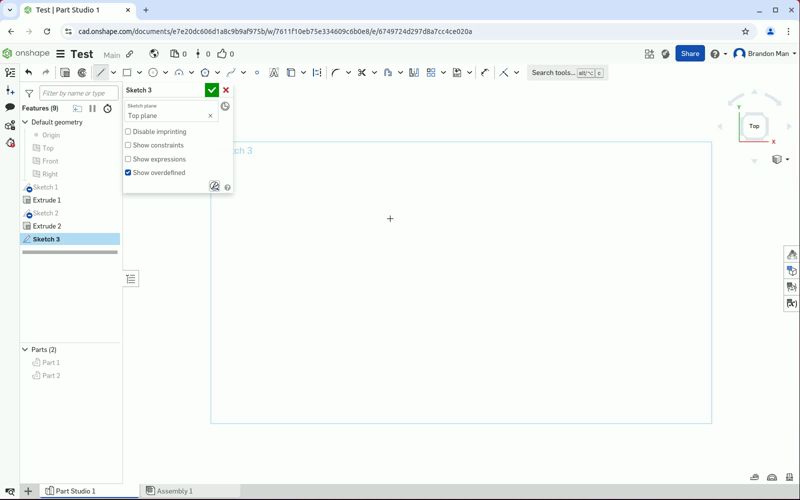
key_up(shift)
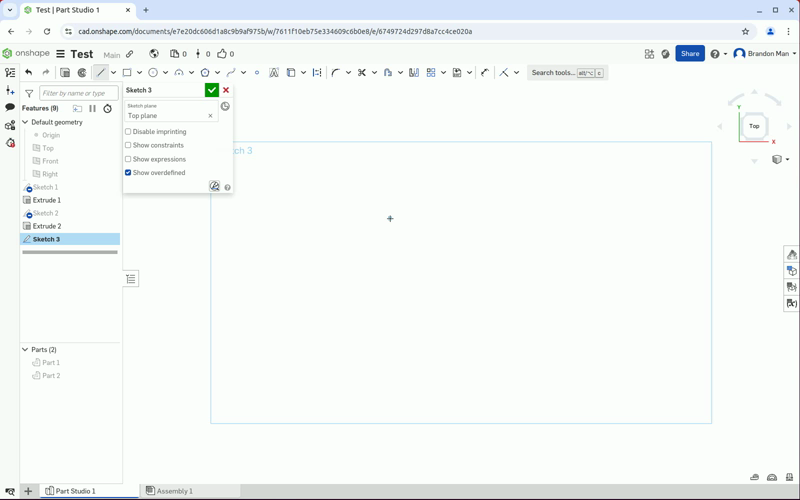
key_down(shift)
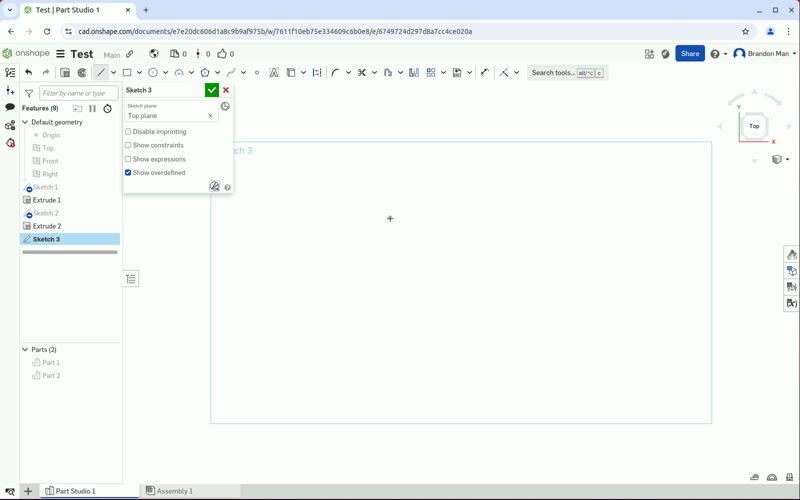
mouse_move(420, 218)
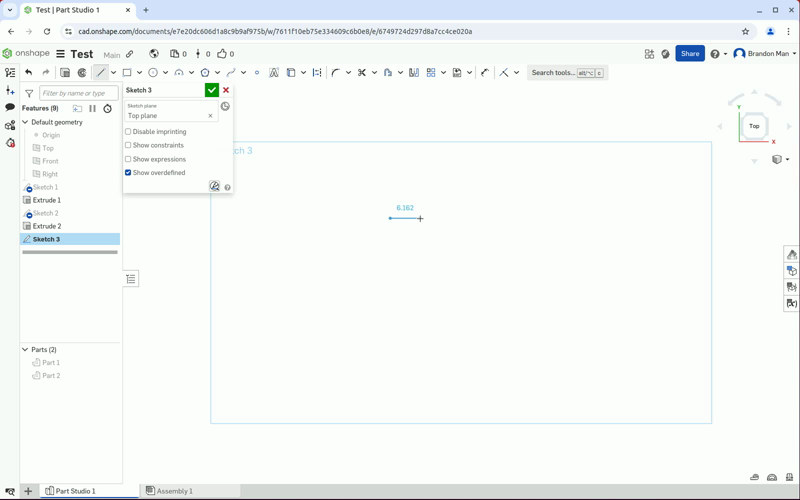
mouse_move(404, 218)
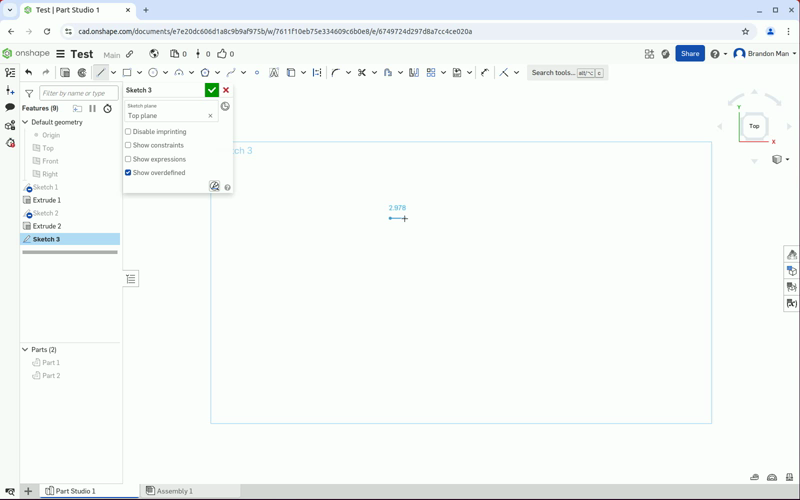
click(404, 218)
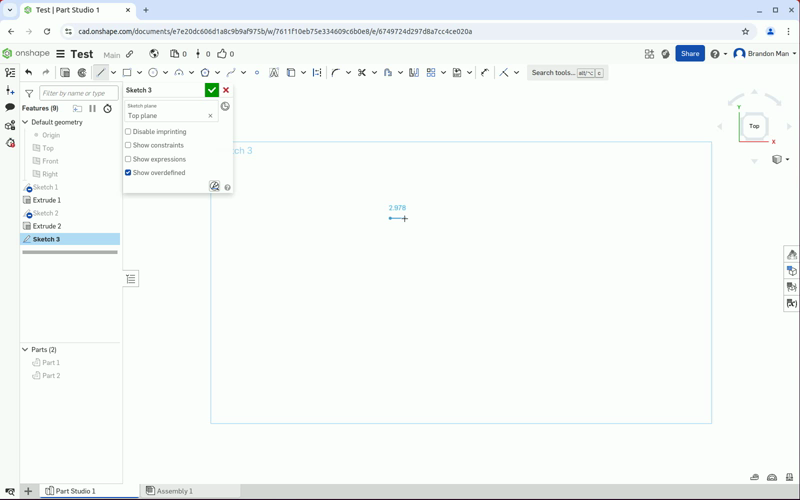
key_up(shift)
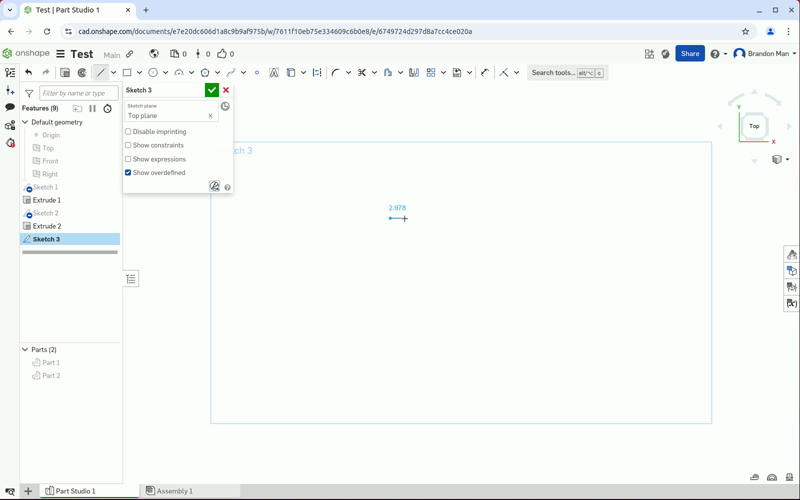
key_down(shift)
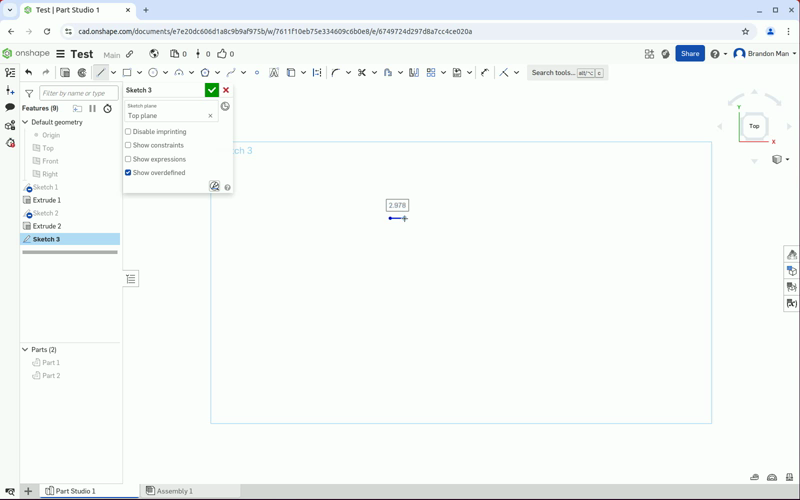
mouse_move(434, 218)
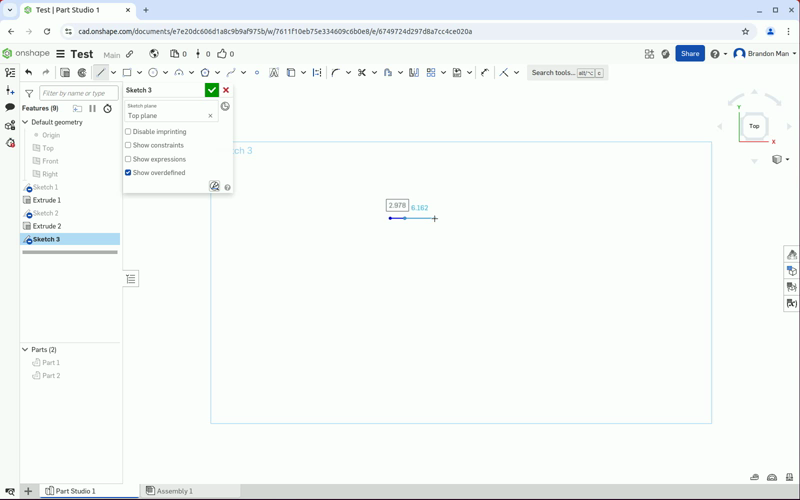
mouse_move(404, 195)
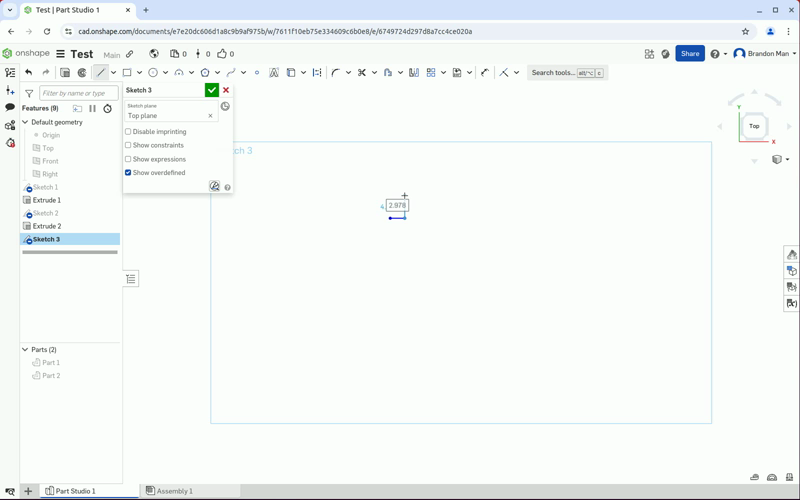
click(404, 195)
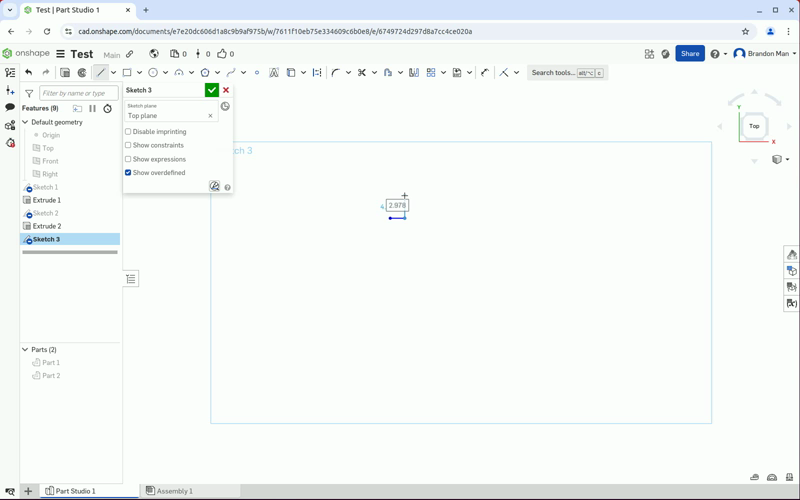
key_up(shift)
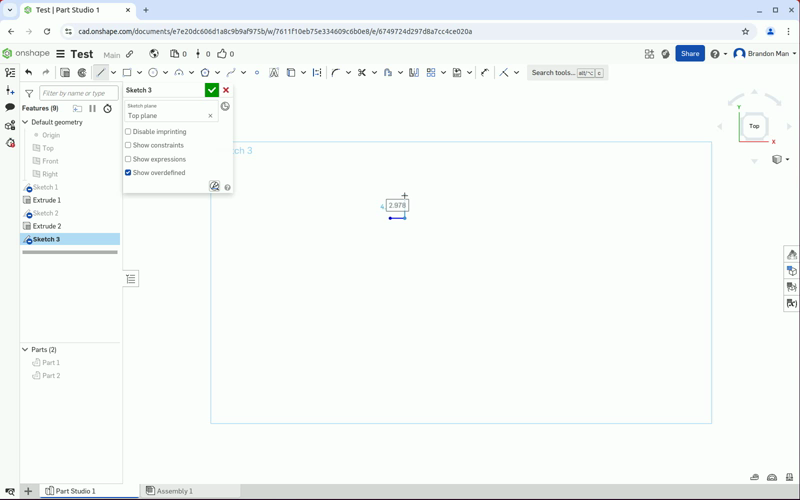
key_down(shift)
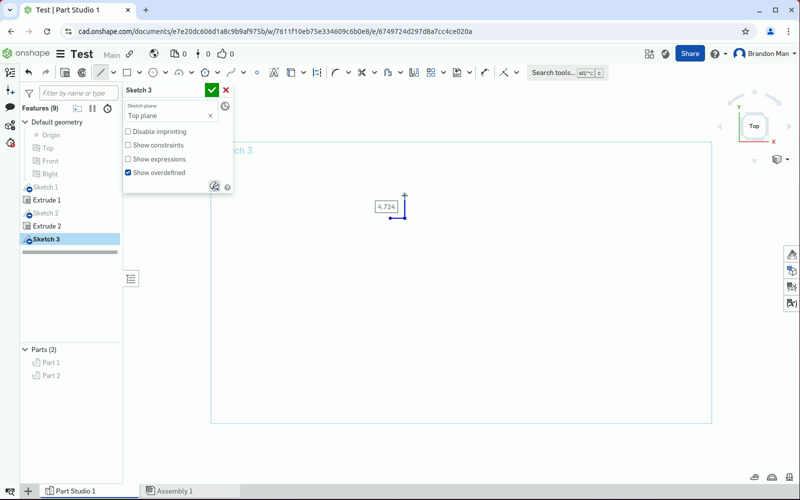
mouse_move(434, 195)
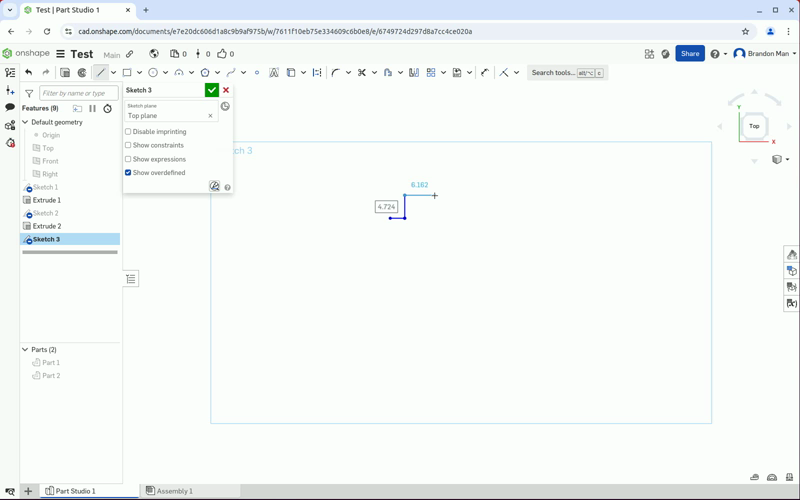
mouse_move(390, 195)
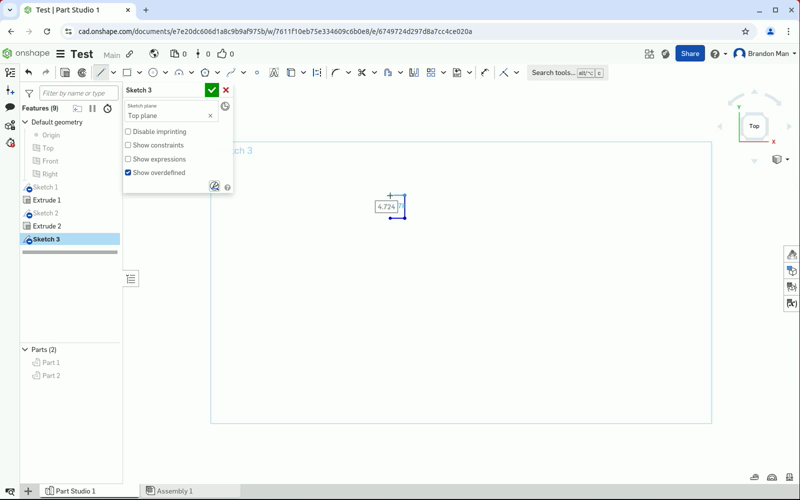
click(390, 195)
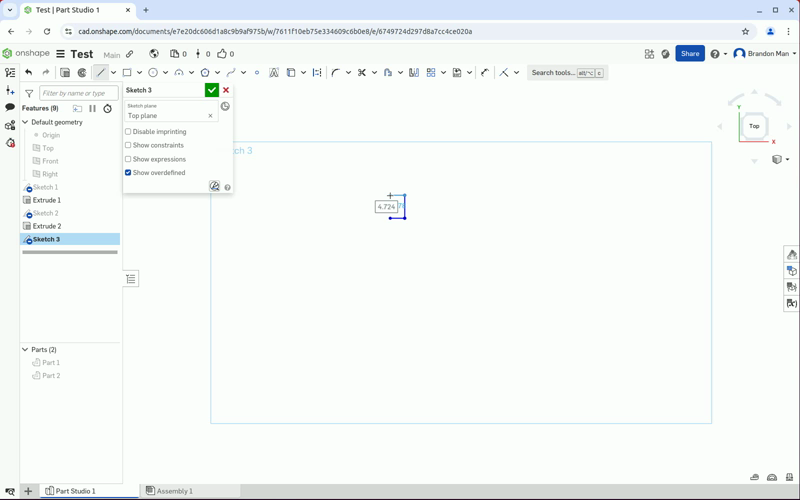
key_up(shift)
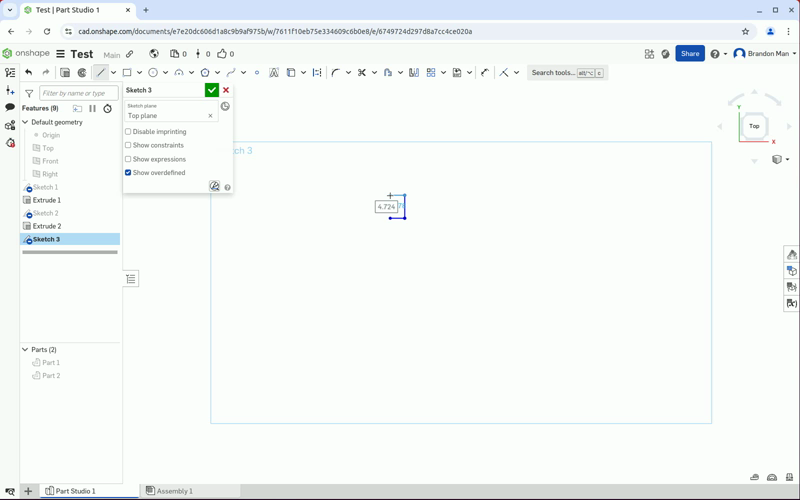
mouse_move(420, 195)
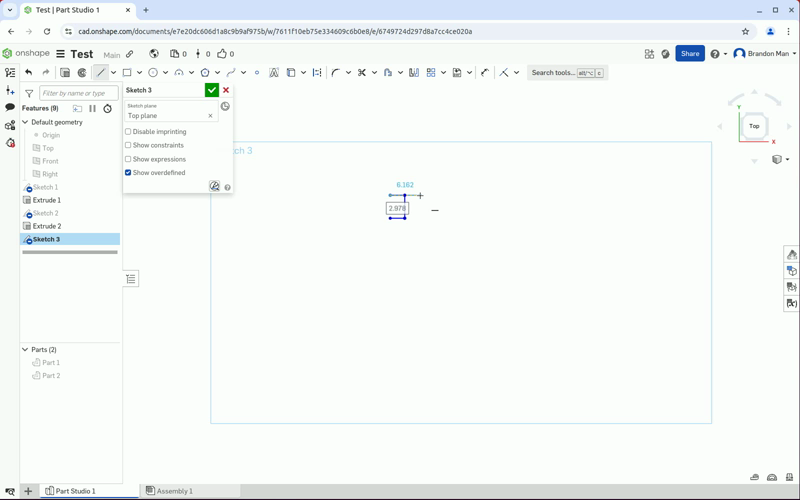
key_down(shift)
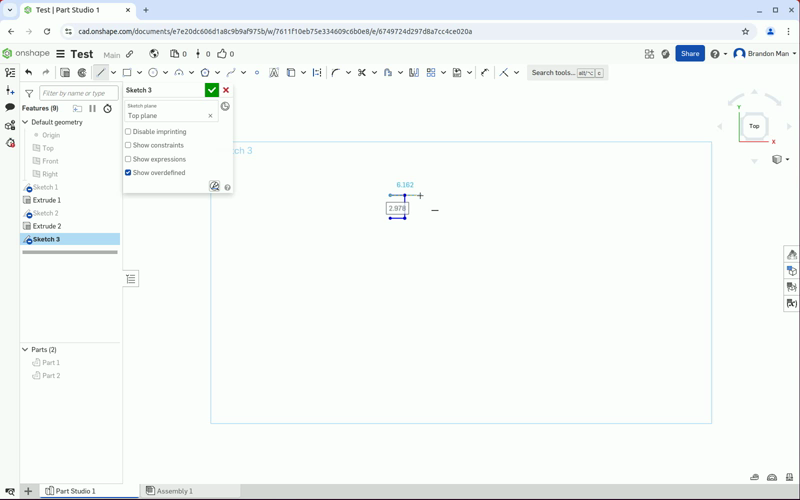
mouse_move(390, 218)
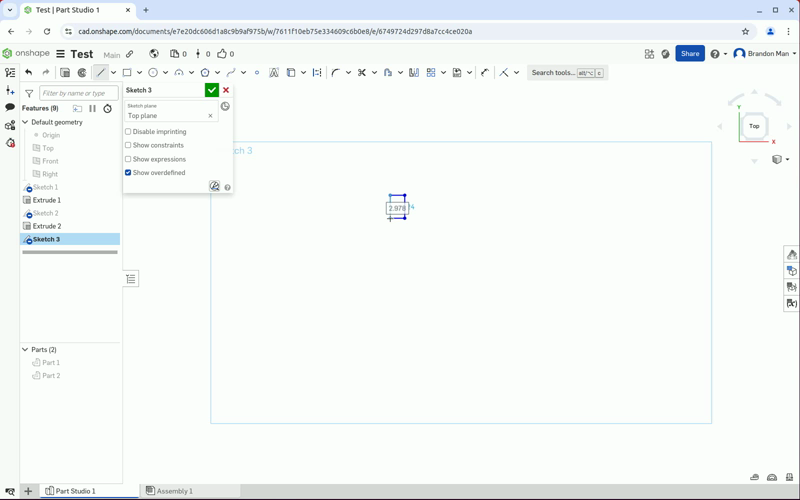
key_up(shift)
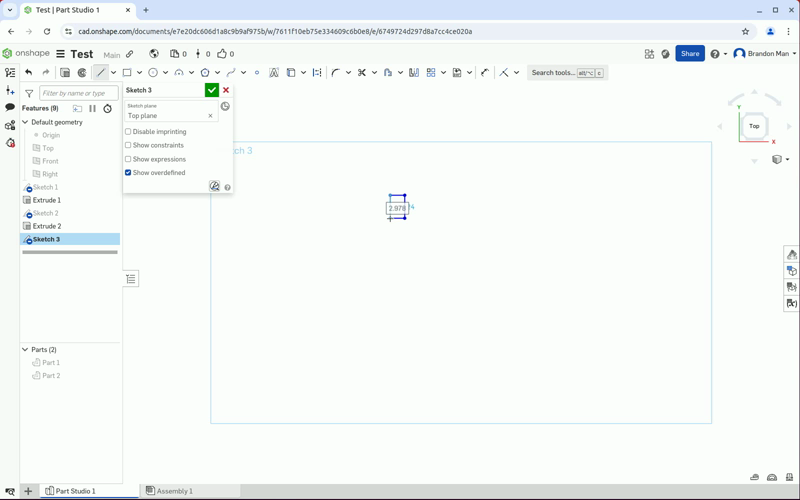
click(390, 218)
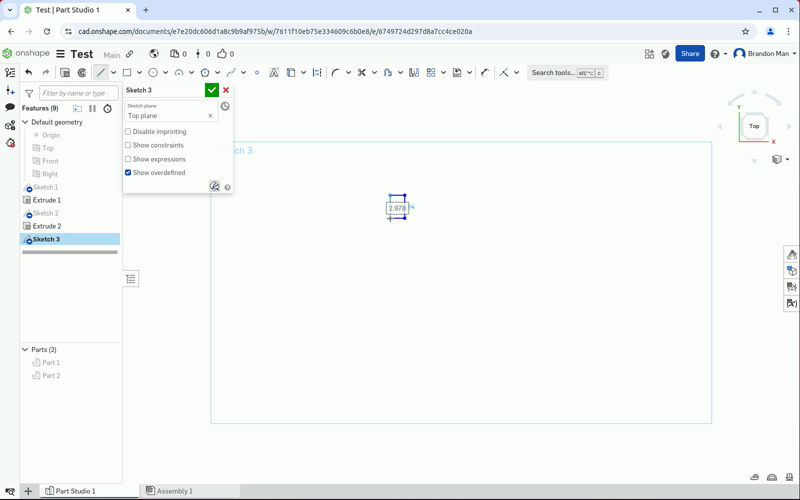
key(esc)
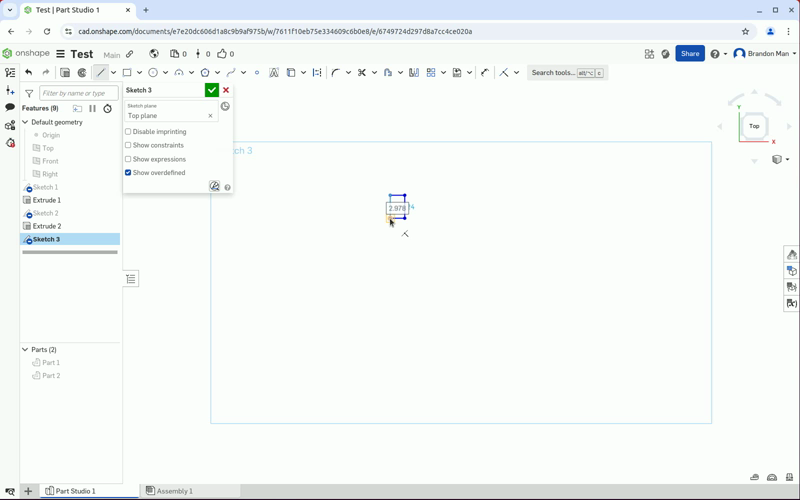
mouse_move(390, 208)
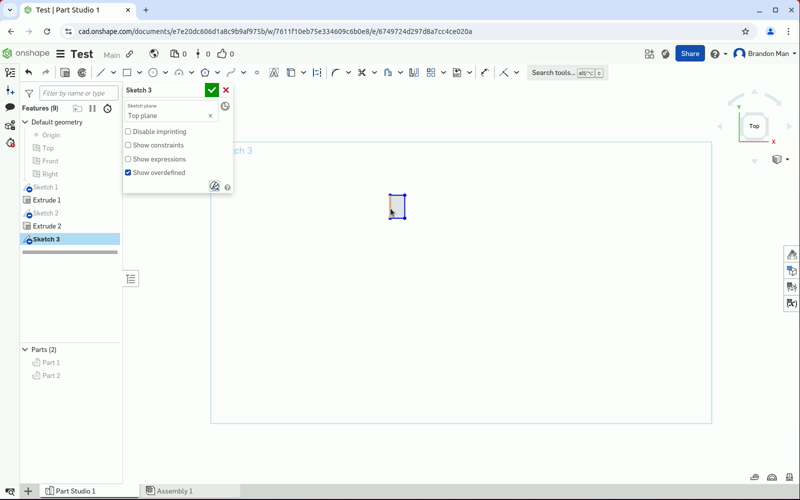
scroll(6)
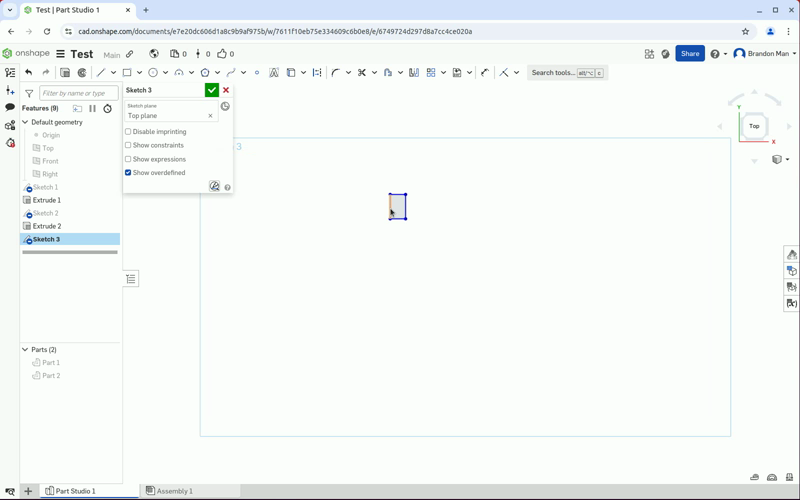
scroll(6)
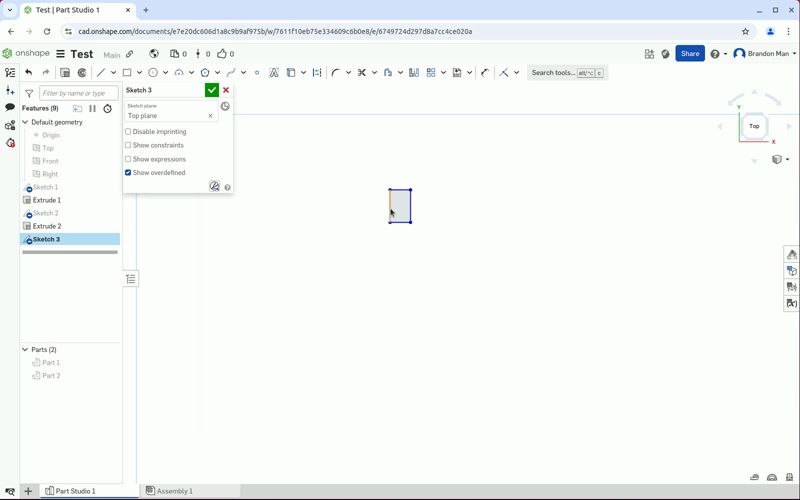
scroll(6)
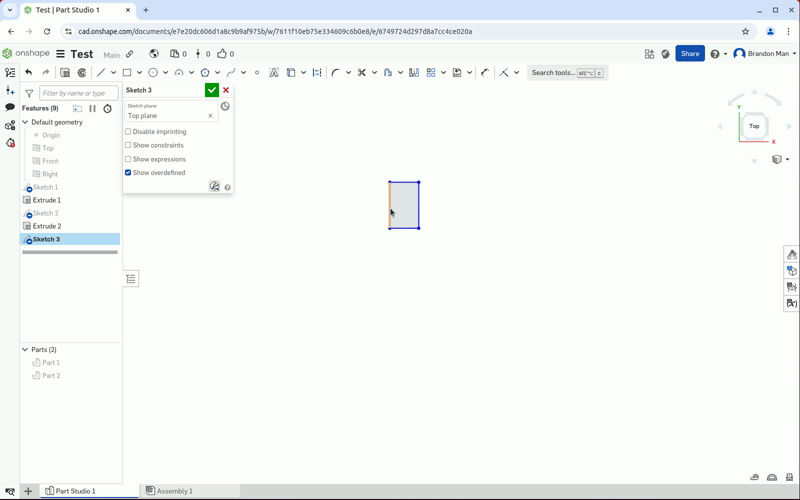
scroll(6)
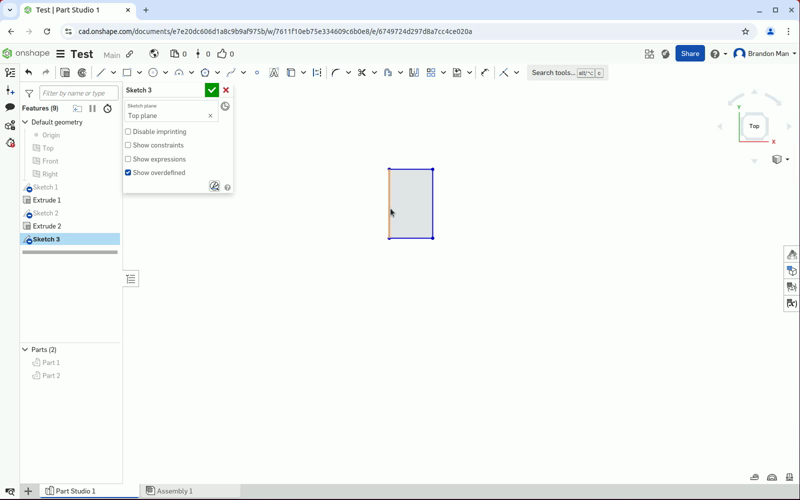
scroll(6)
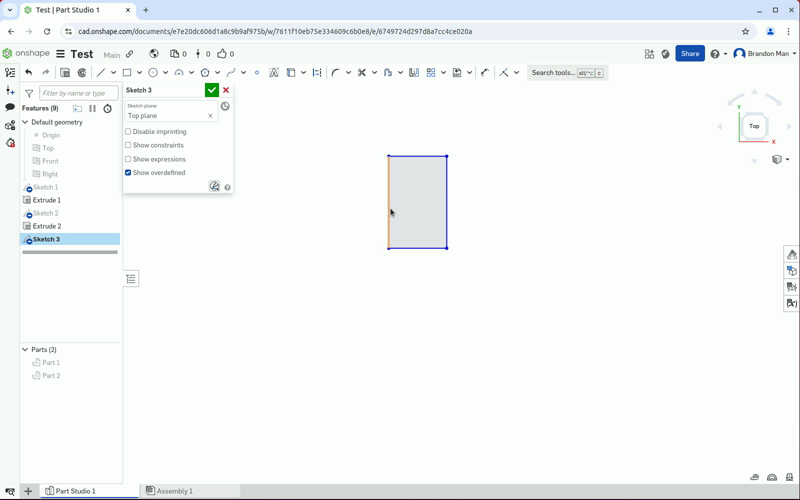
scroll(6)
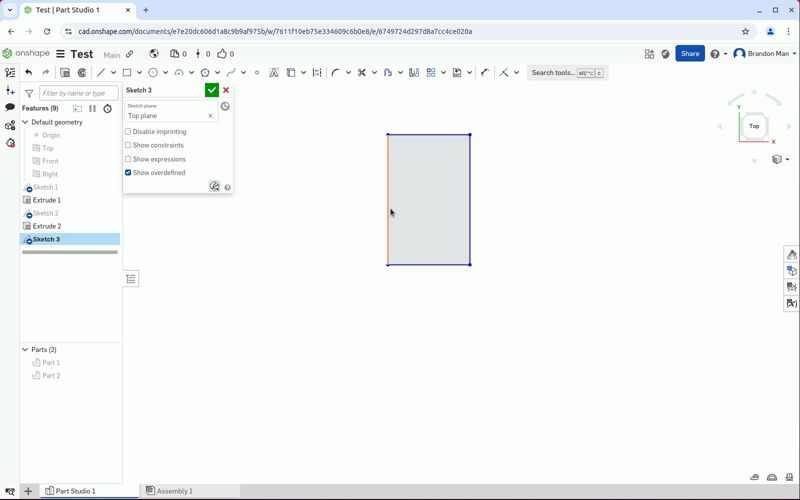
scroll(6)
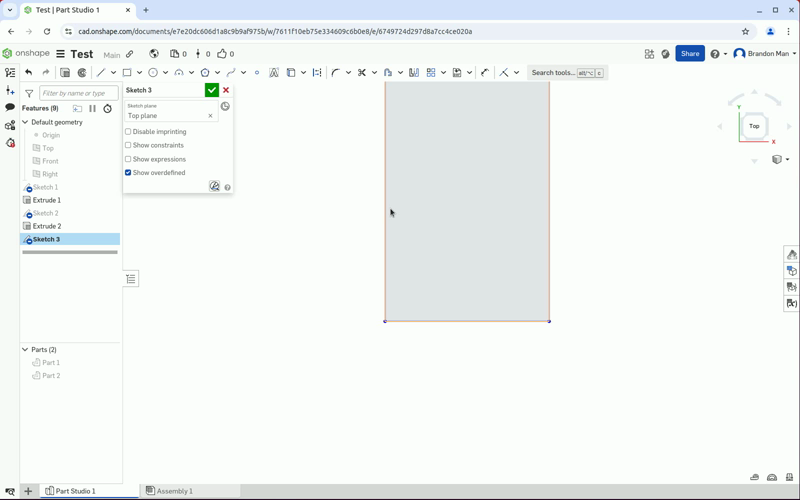
click(390, 208)
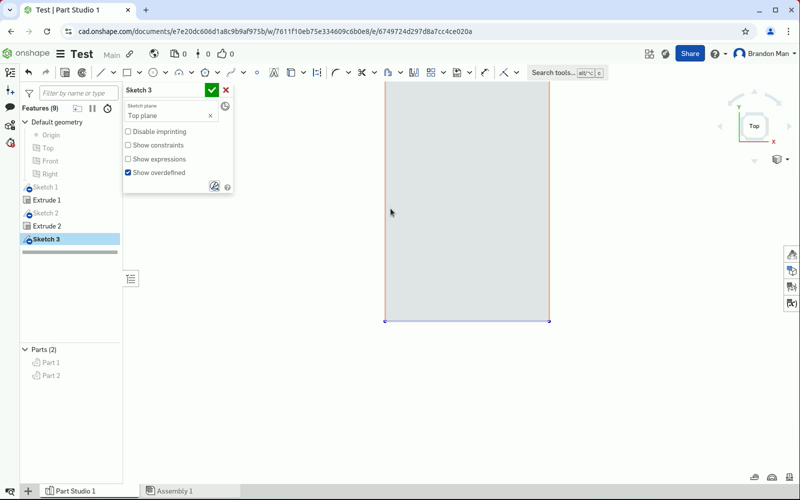
scroll(-6)
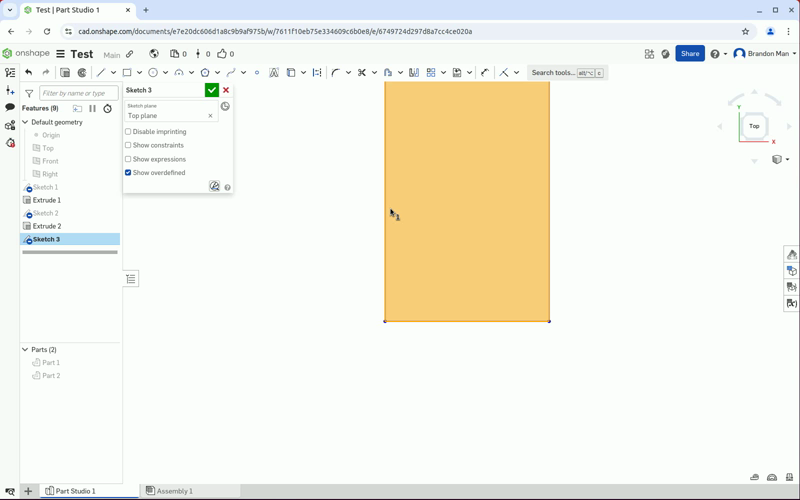
scroll(-6)
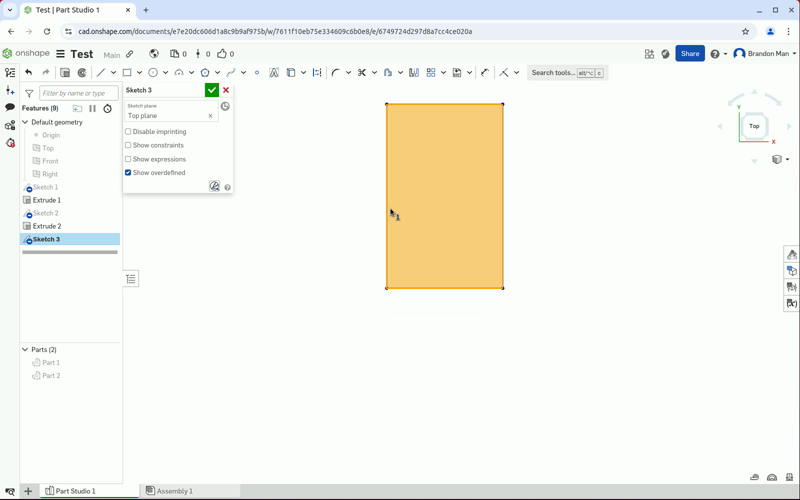
scroll(-6)
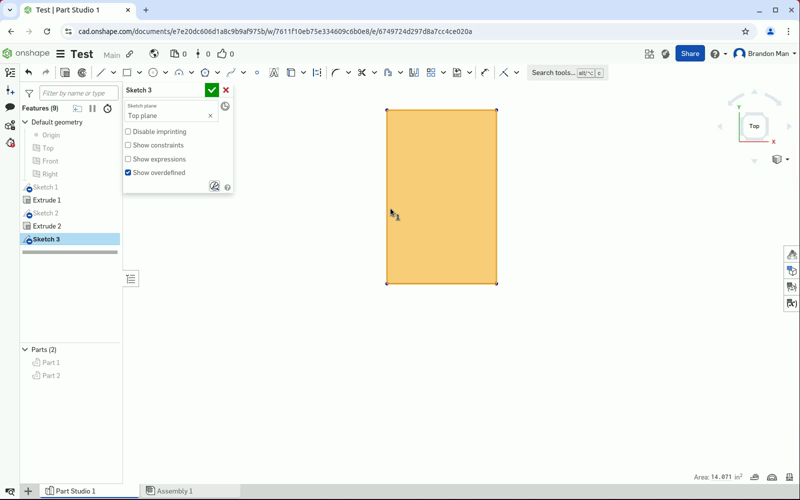
scroll(-6)
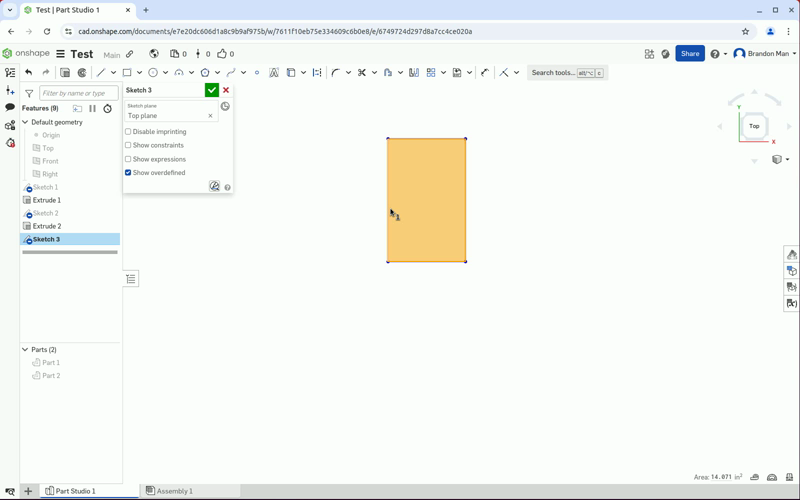
scroll(-6)
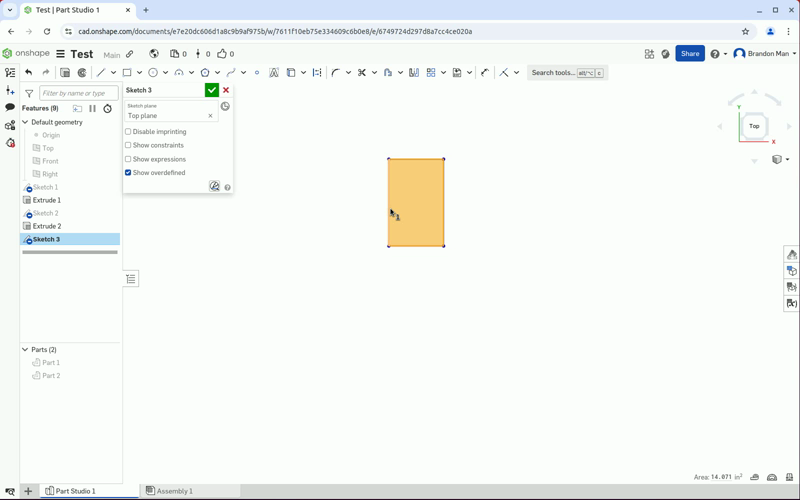
scroll(-6)
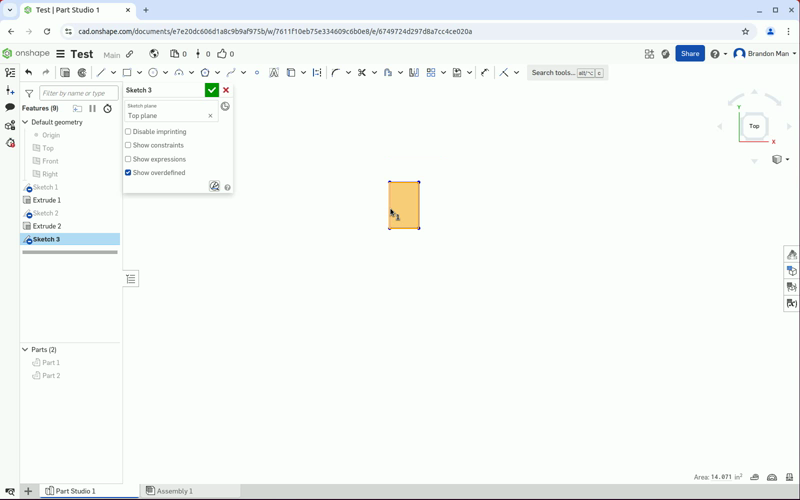
scroll(-6)
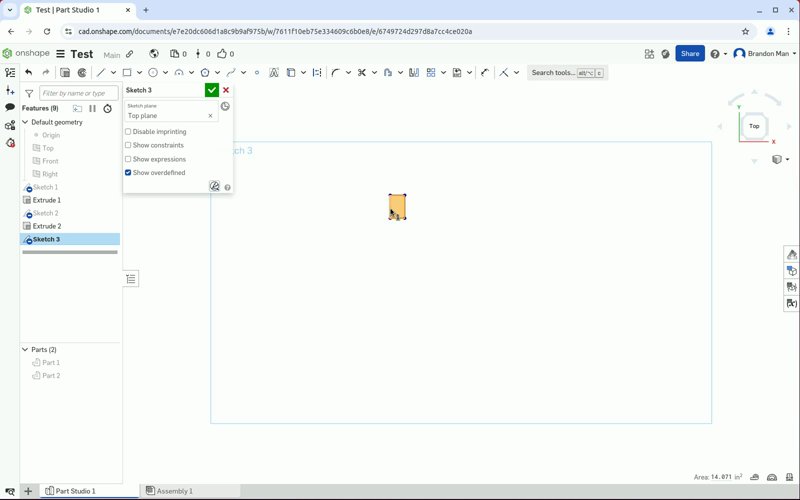
mouse_move(73, 352)
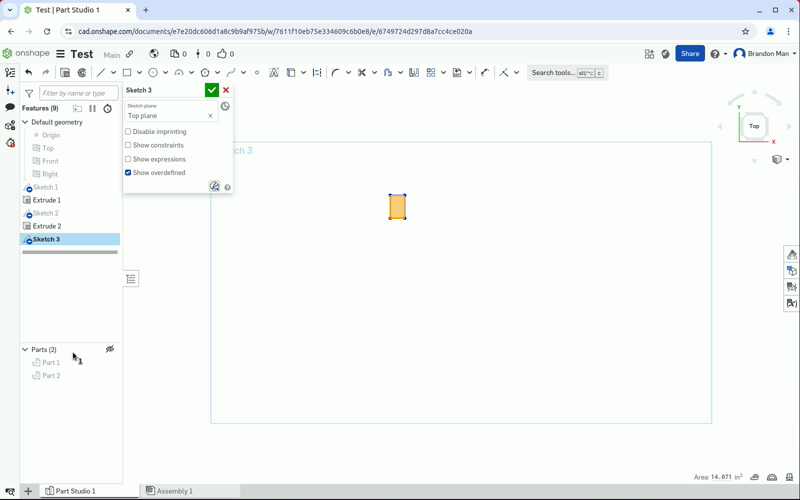
key(shift+y)
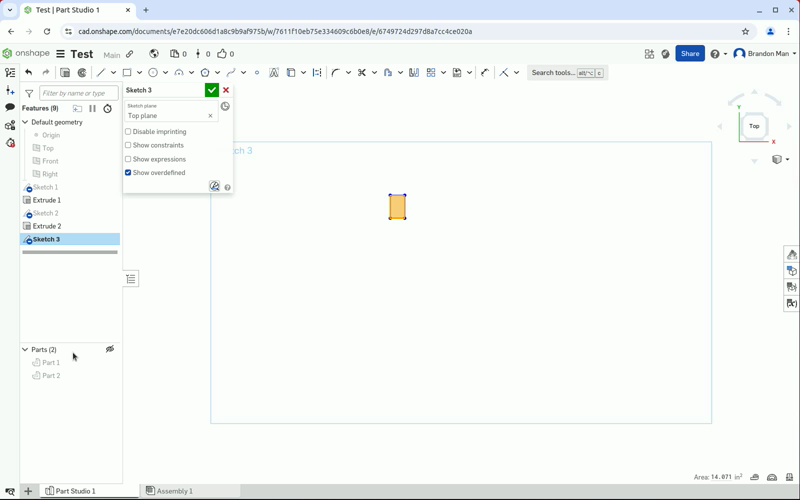
key(shift+e)
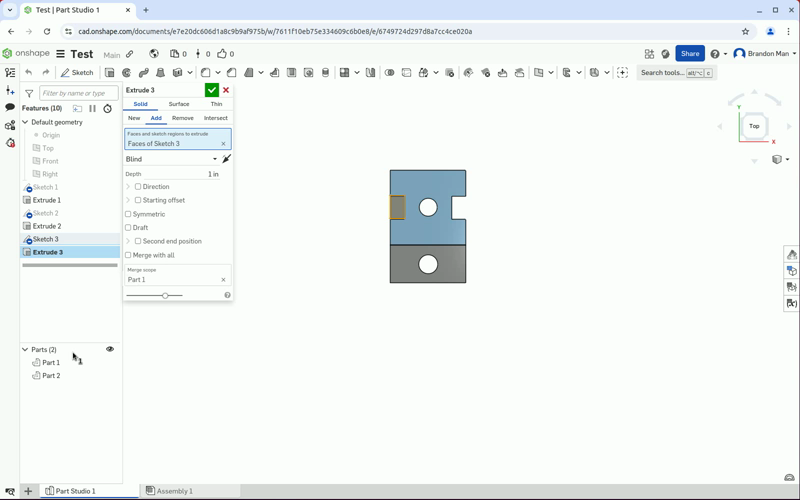
mouse_move(143, 106)
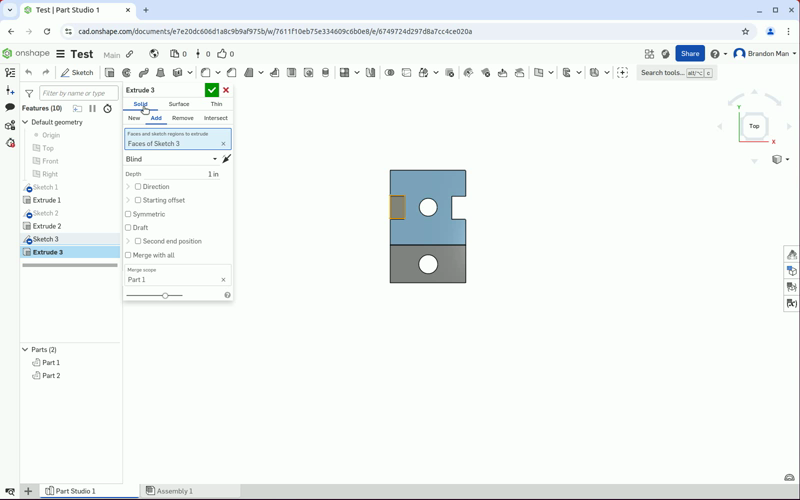
click(143, 106)
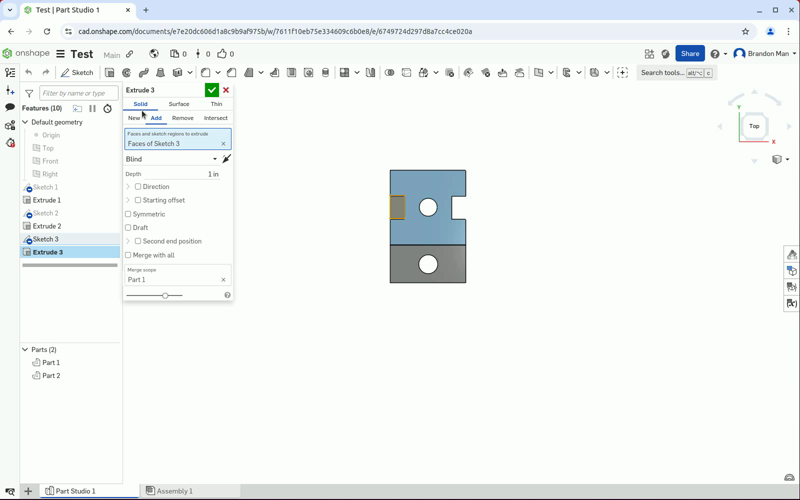
mouse_move(137, 120)
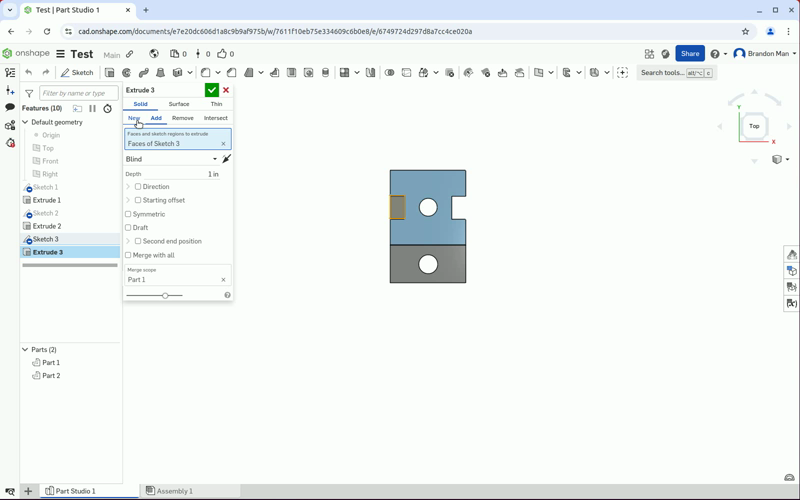
click(137, 120)
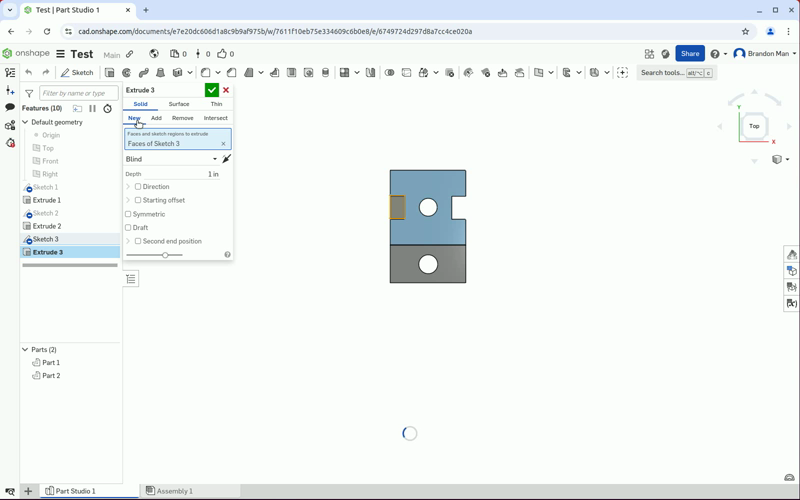
key(tab, 4)
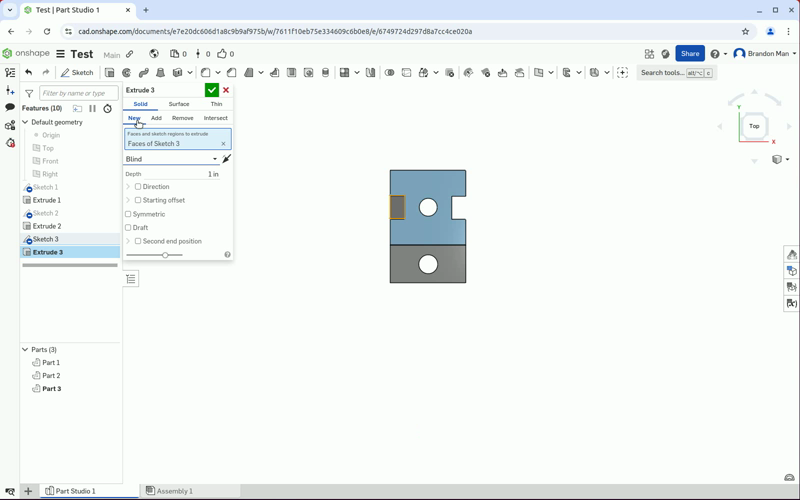
text(7.703)
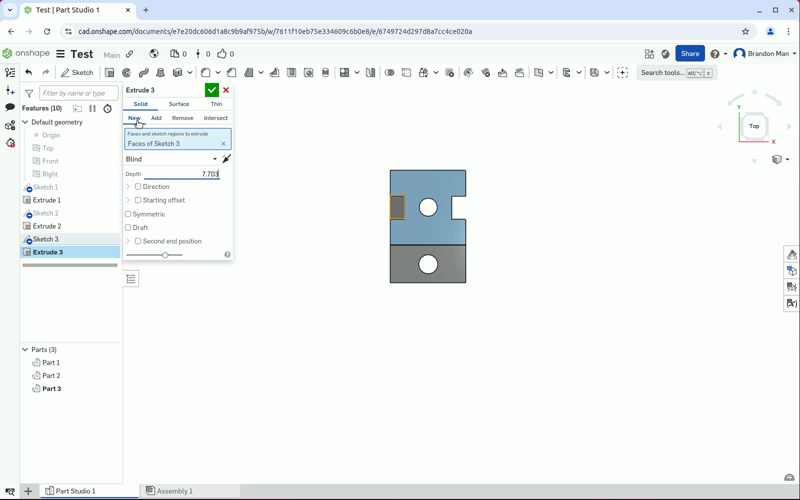
key(enter)
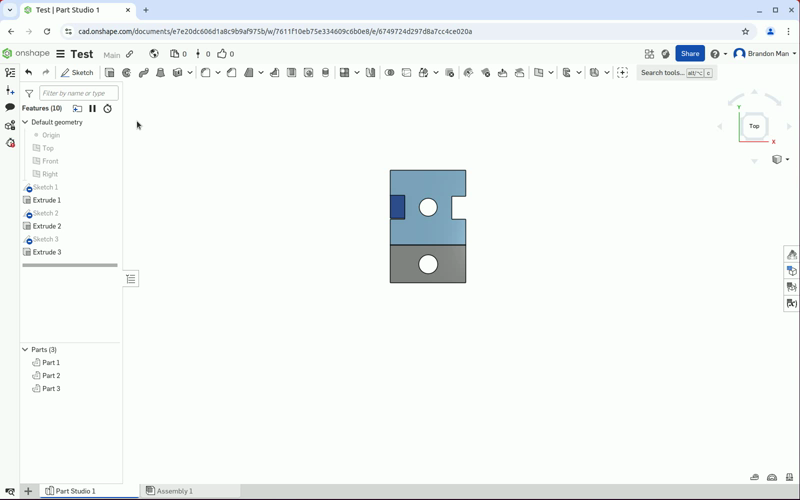
key(shift+h)
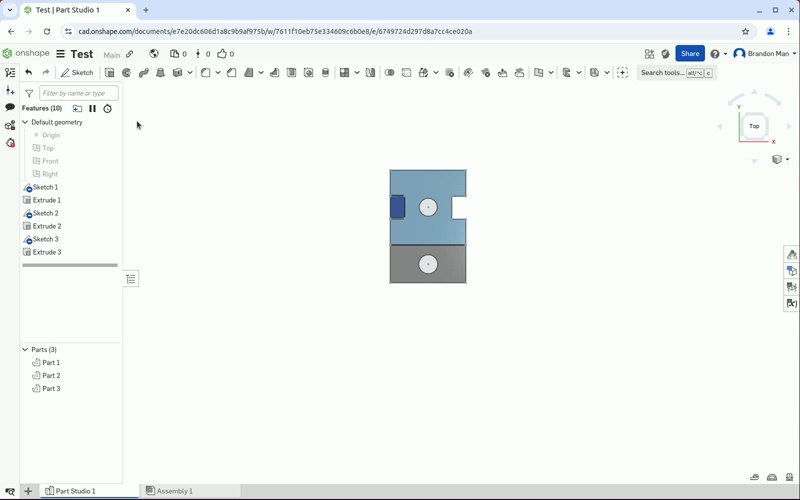
key(shift+h)
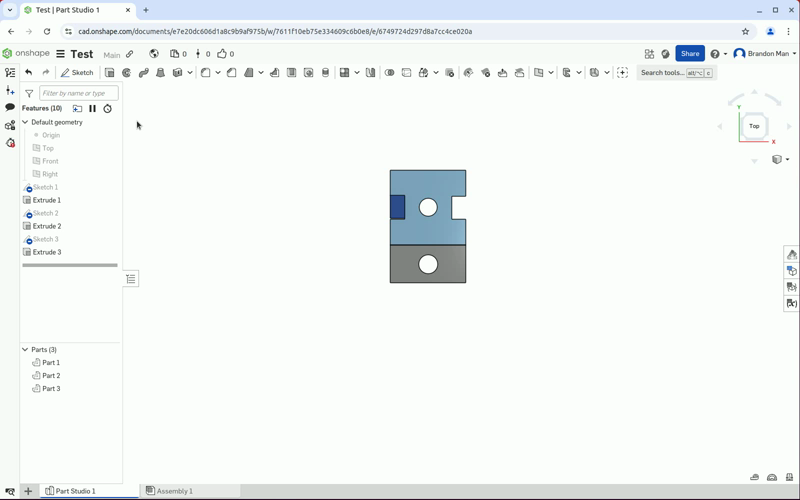
mouse_move(73, 189)
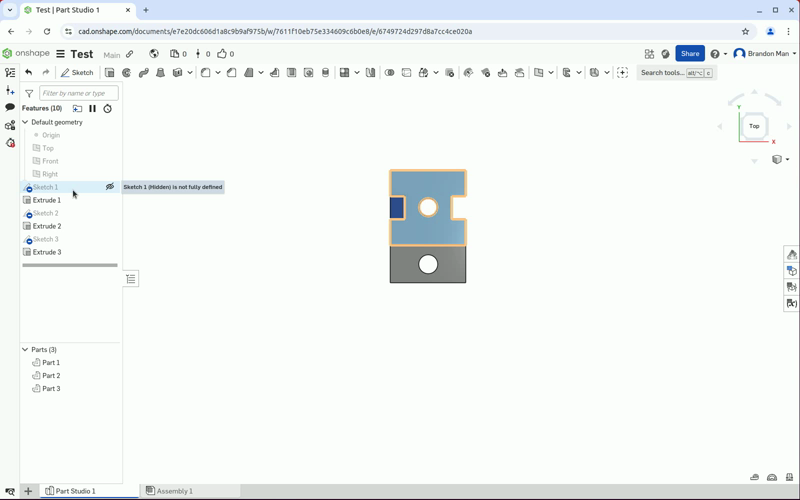
click(73, 189)
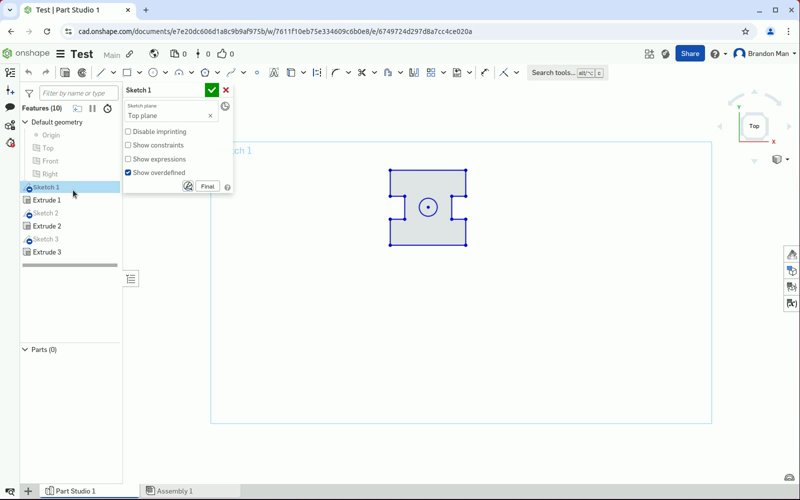
mouse_move(229, 92)
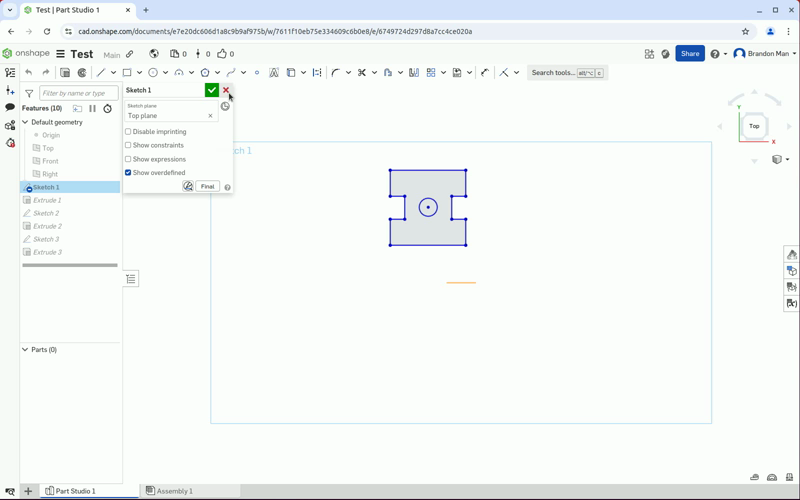
click(229, 92)
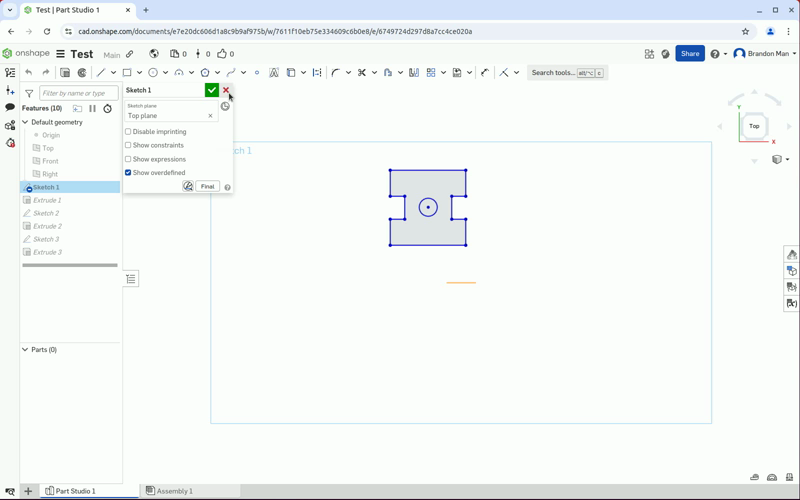
key(shift+s)
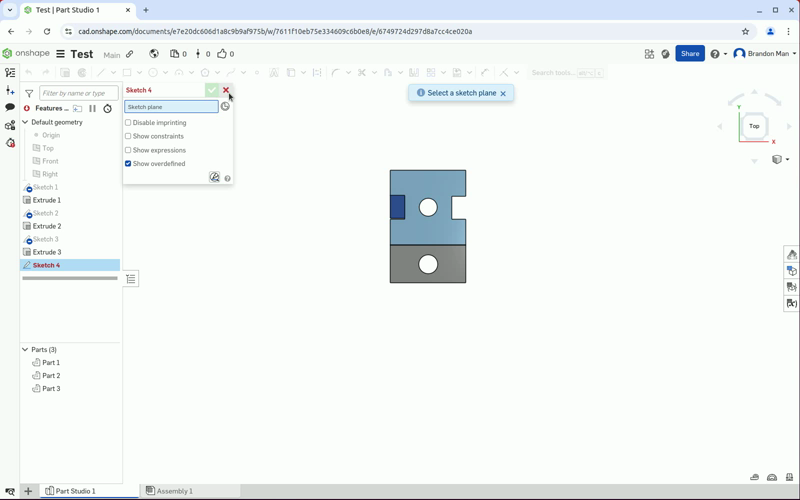
mouse_move(73, 150)
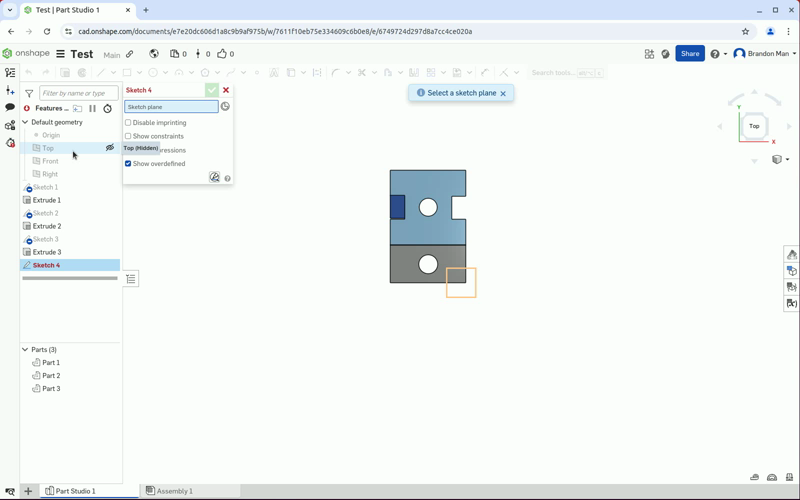
click(73, 150)
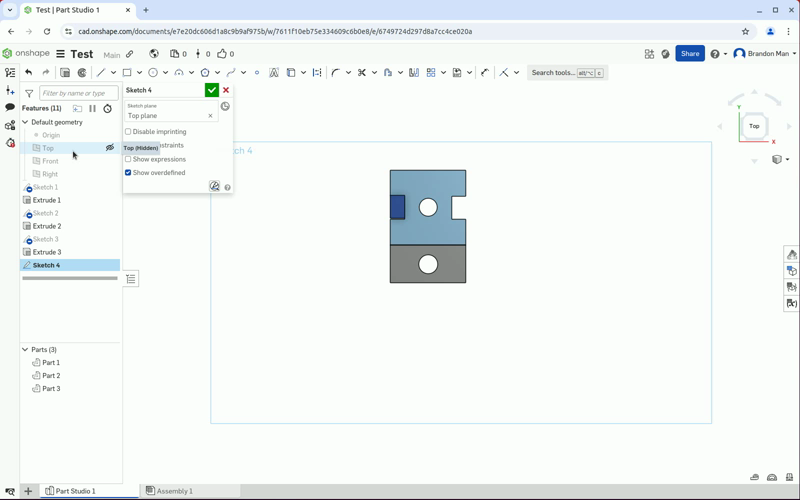
mouse_move(73, 352)
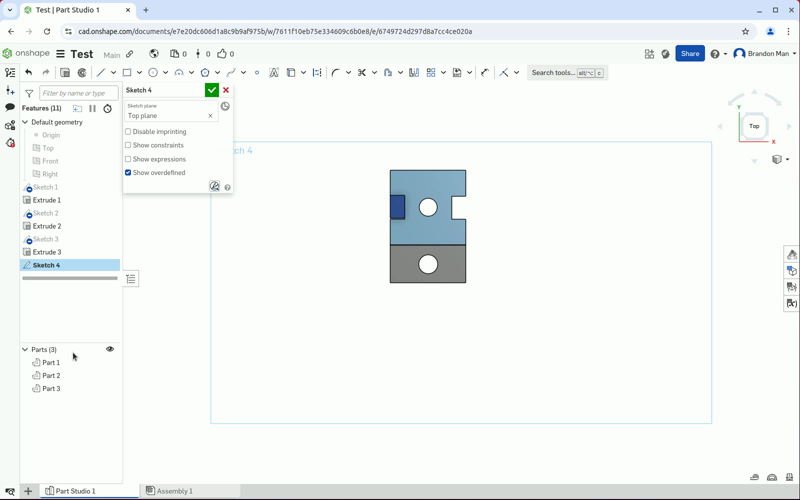
key(y)
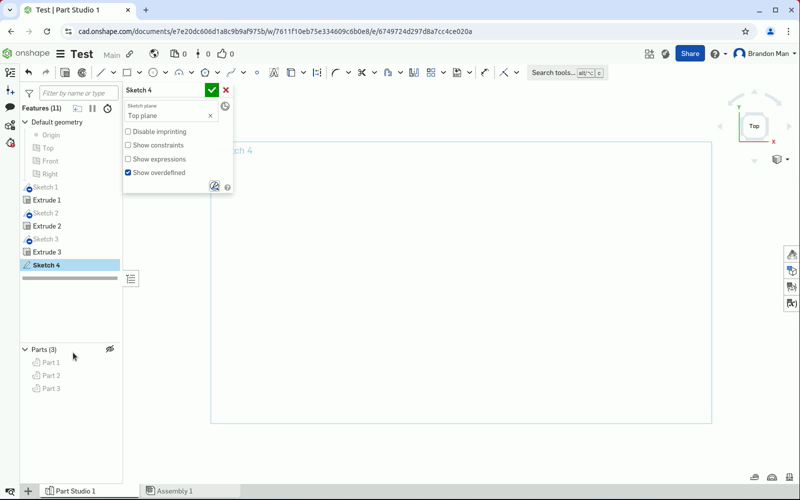
key(l)
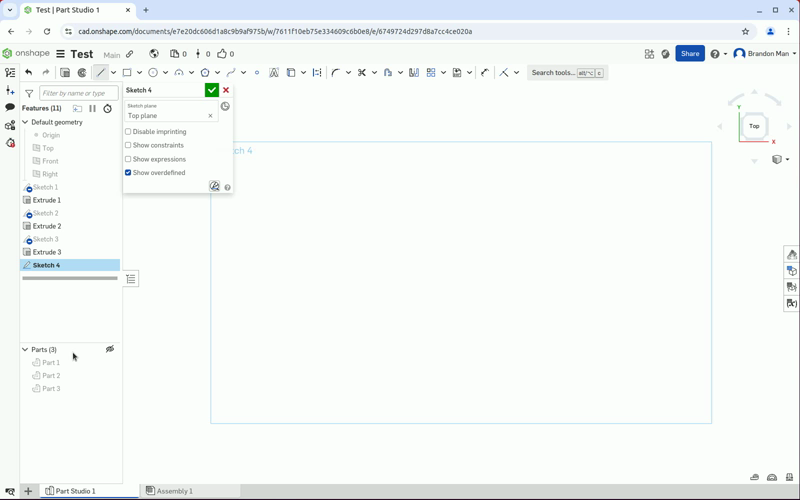
key_down(shift)
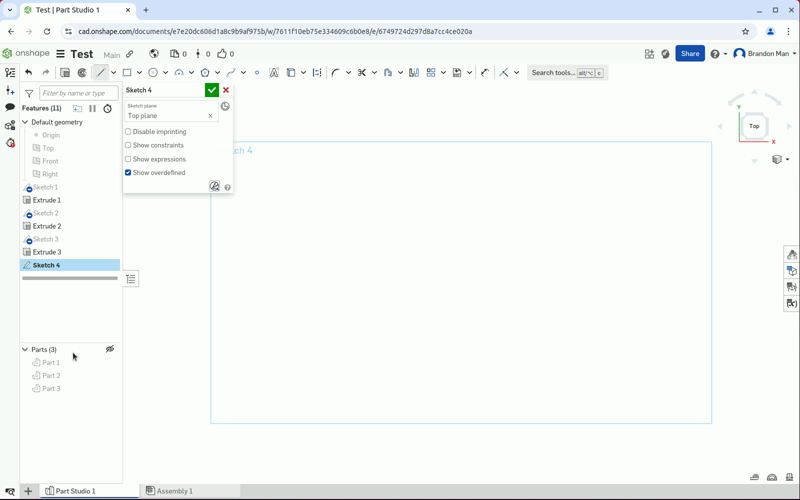
mouse_move(451, 218)
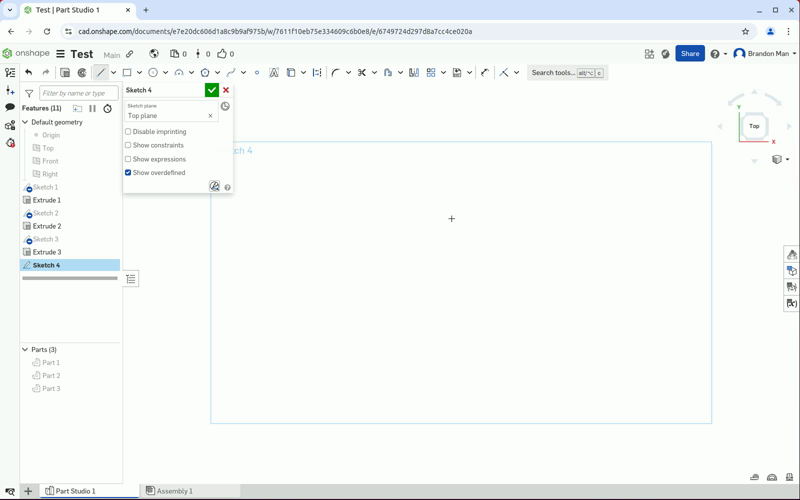
click(451, 218)
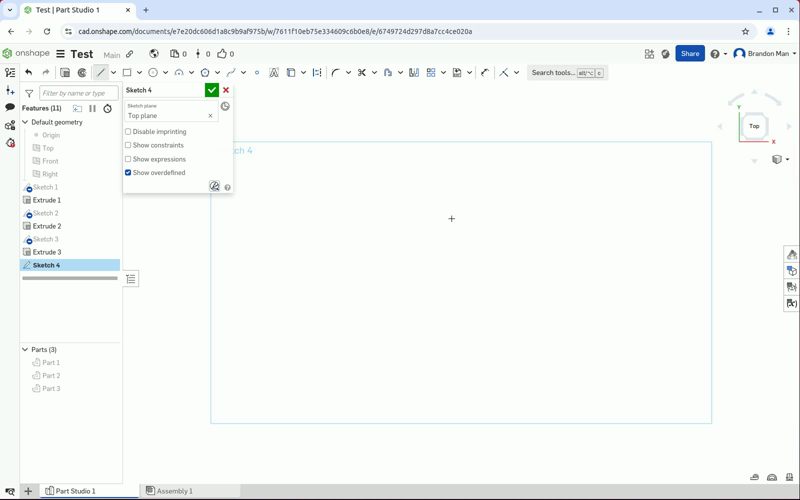
key_up(shift)
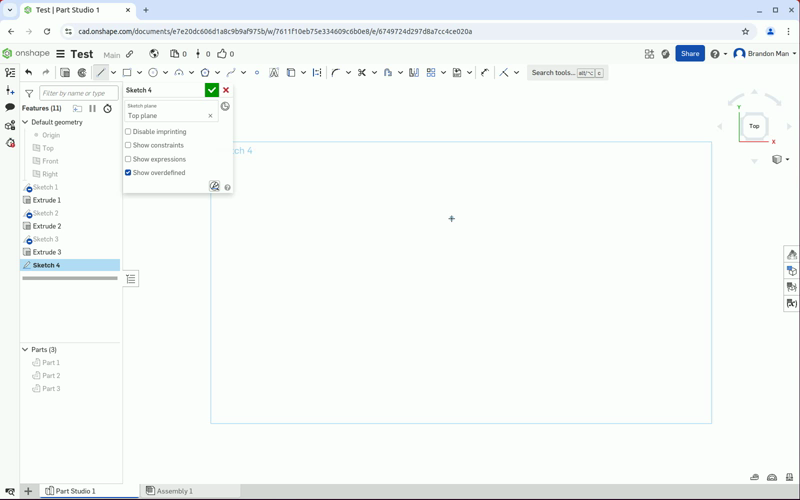
key_down(shift)
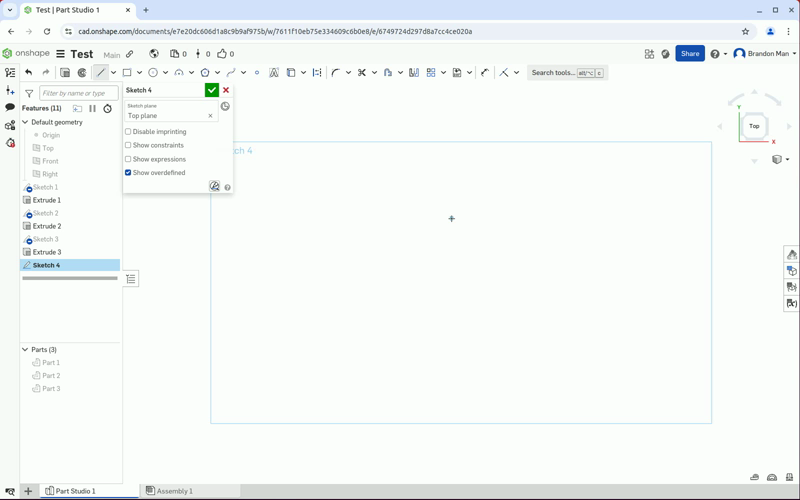
mouse_move(481, 218)
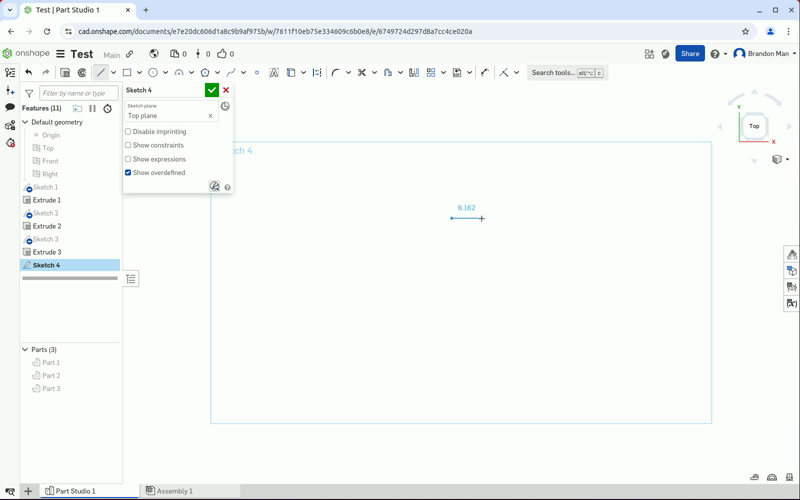
mouse_move(466, 218)
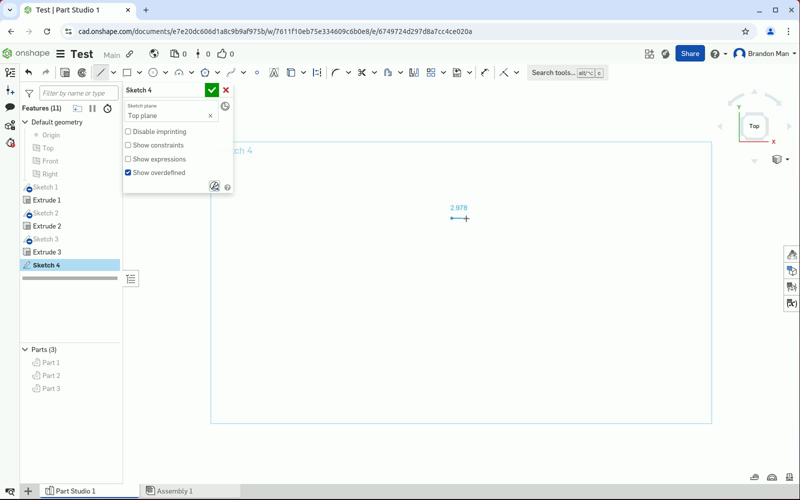
click(466, 218)
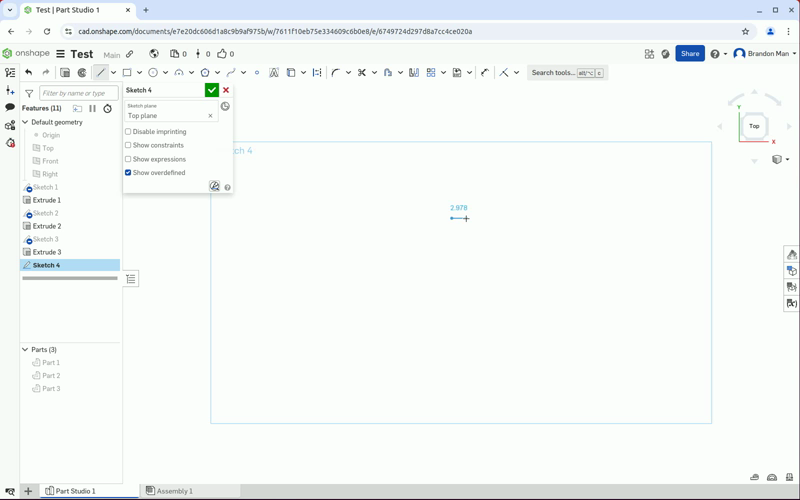
key_up(shift)
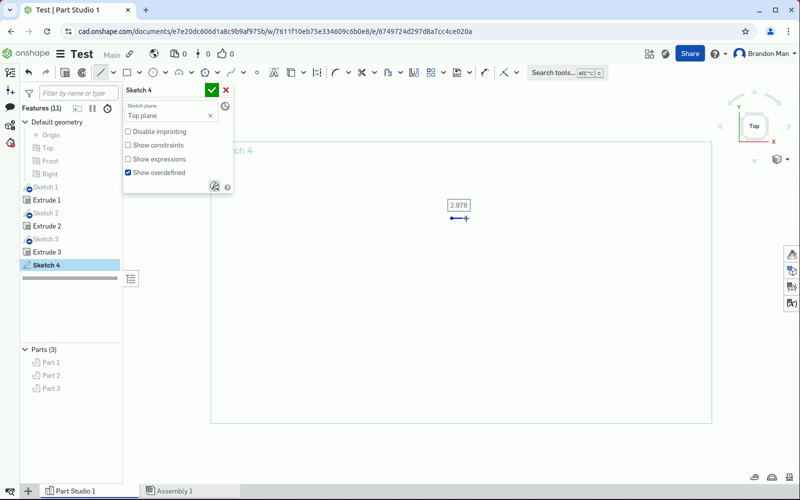
key_down(shift)
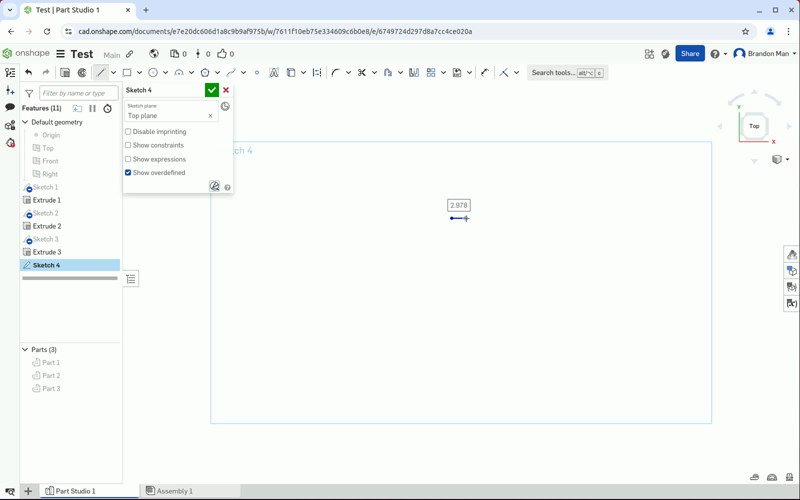
mouse_move(496, 218)
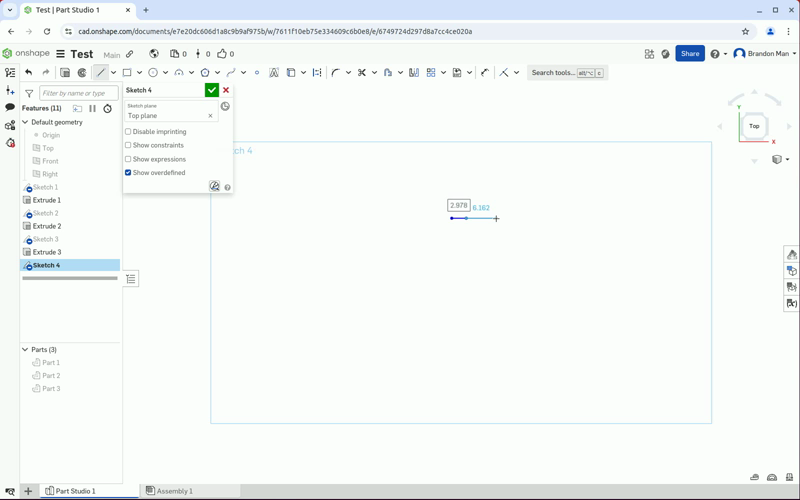
mouse_move(466, 195)
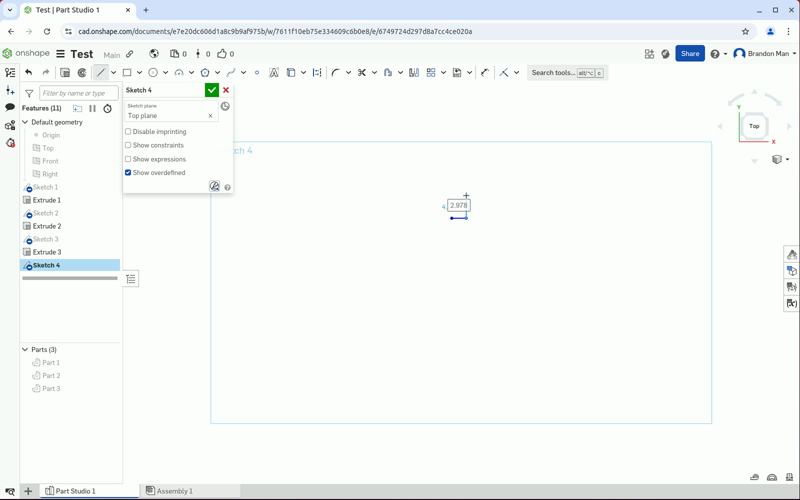
click(466, 195)
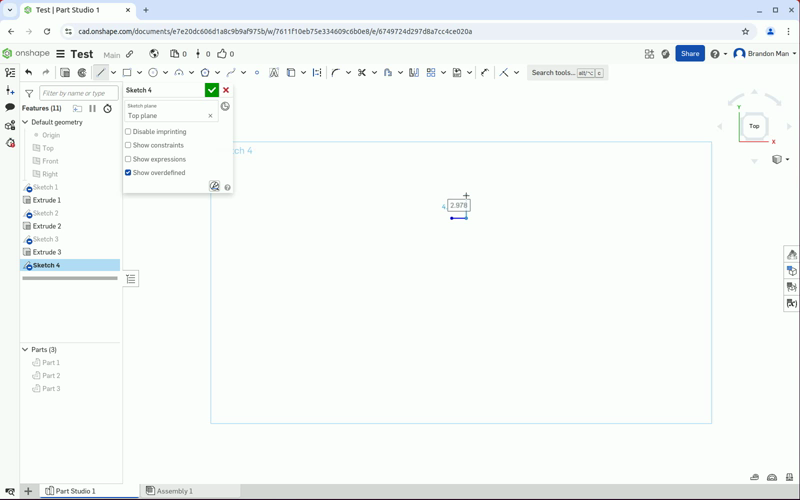
key_up(shift)
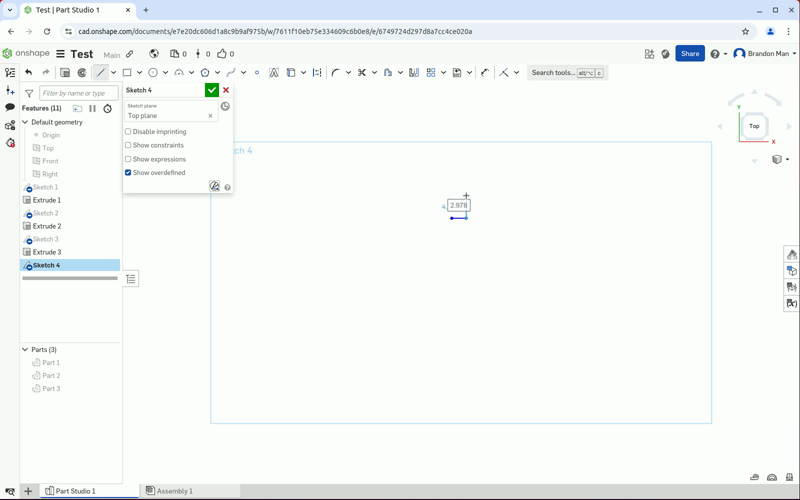
key_down(shift)
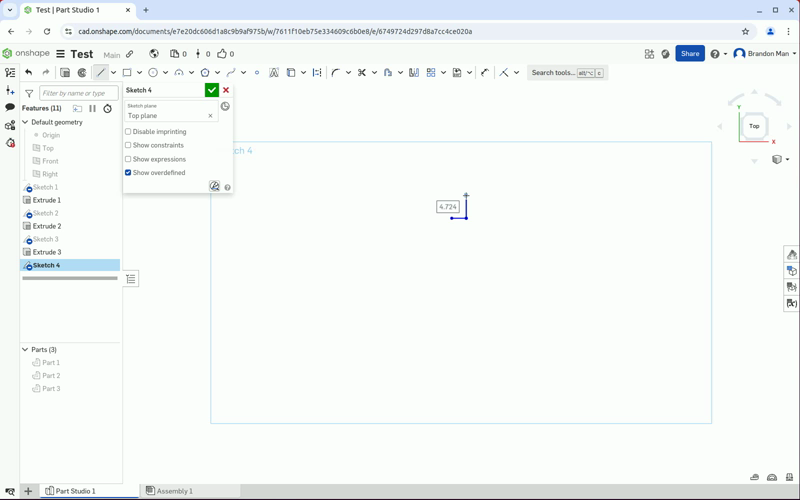
mouse_move(496, 195)
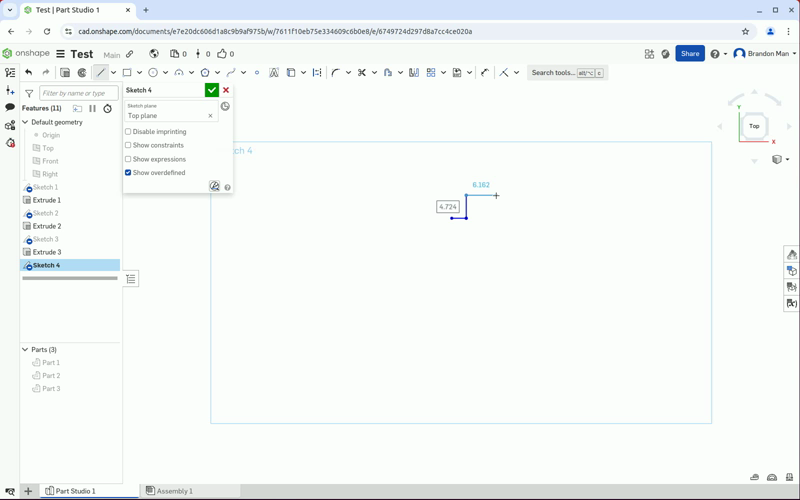
mouse_move(451, 195)
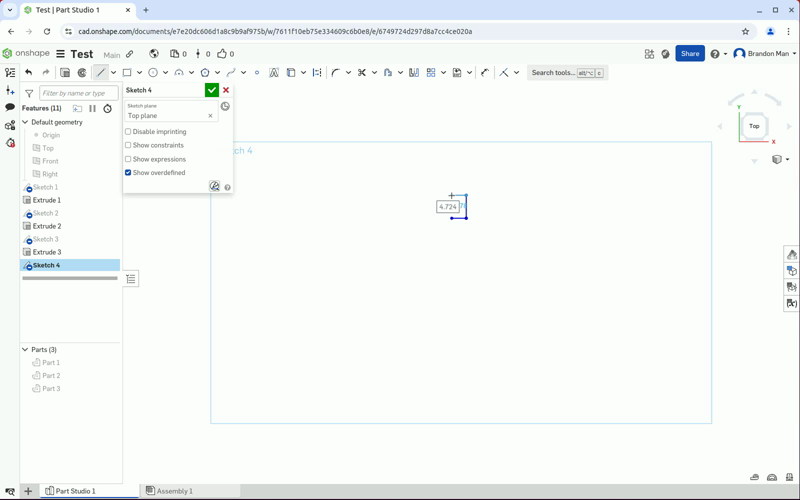
click(451, 195)
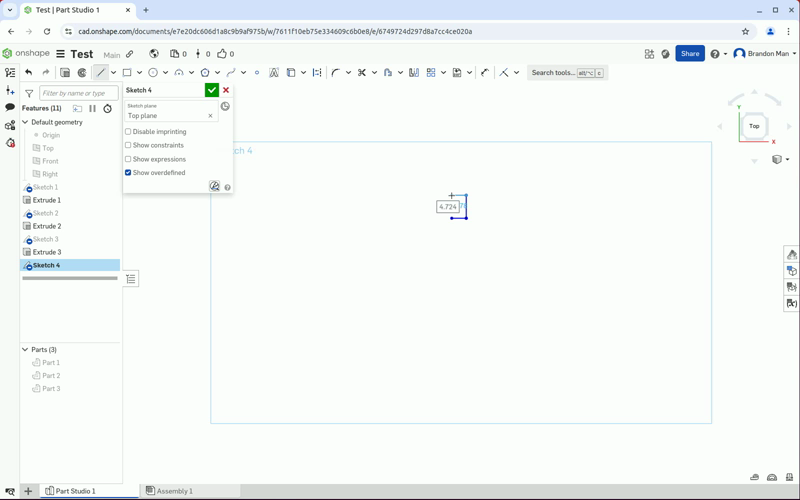
key_up(shift)
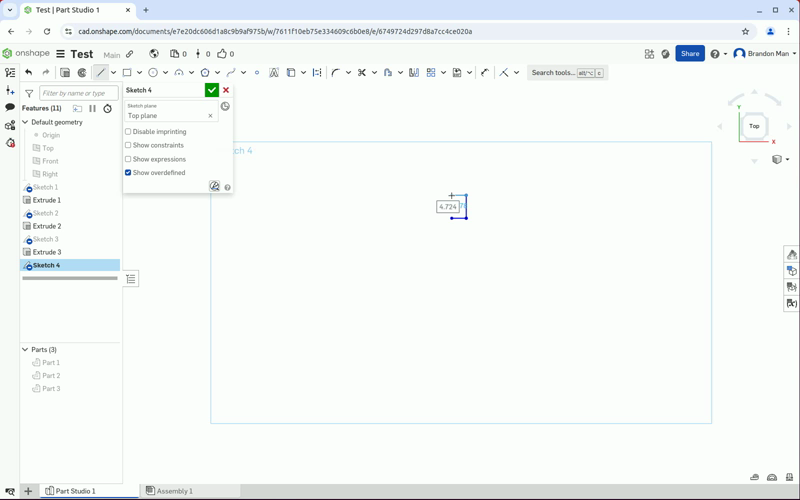
mouse_move(481, 195)
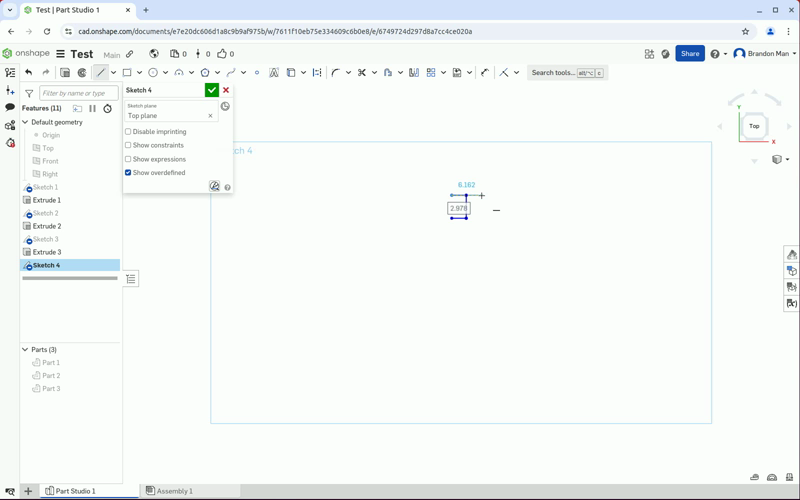
key_down(shift)
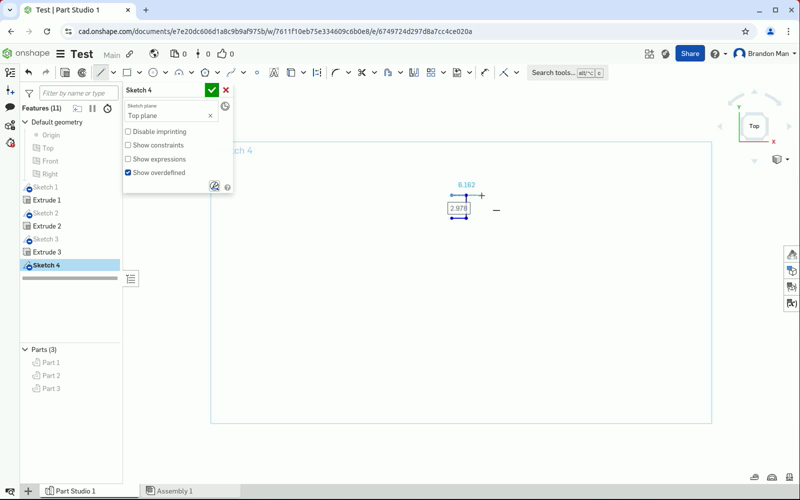
mouse_move(451, 218)
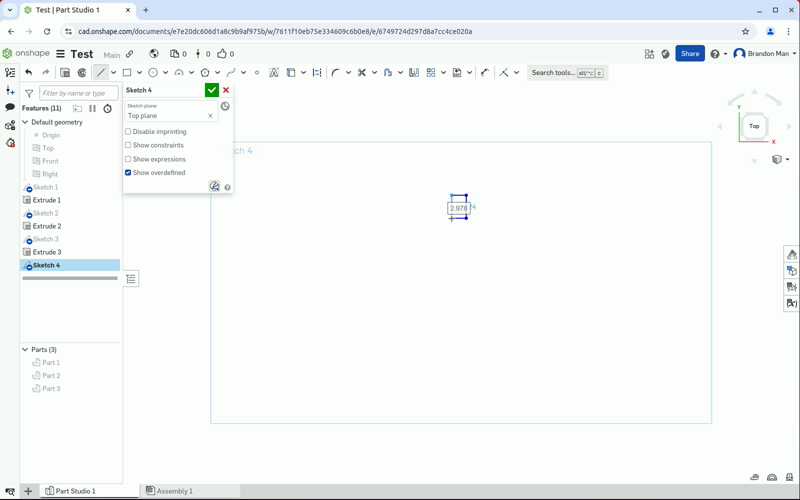
key_up(shift)
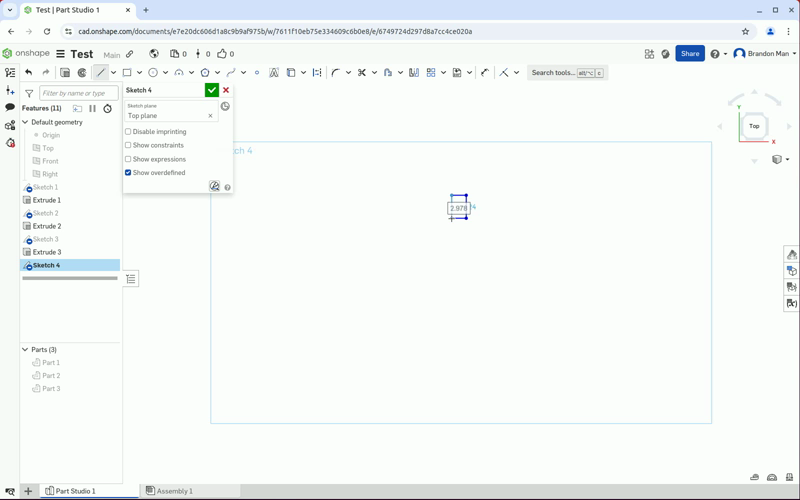
click(451, 218)
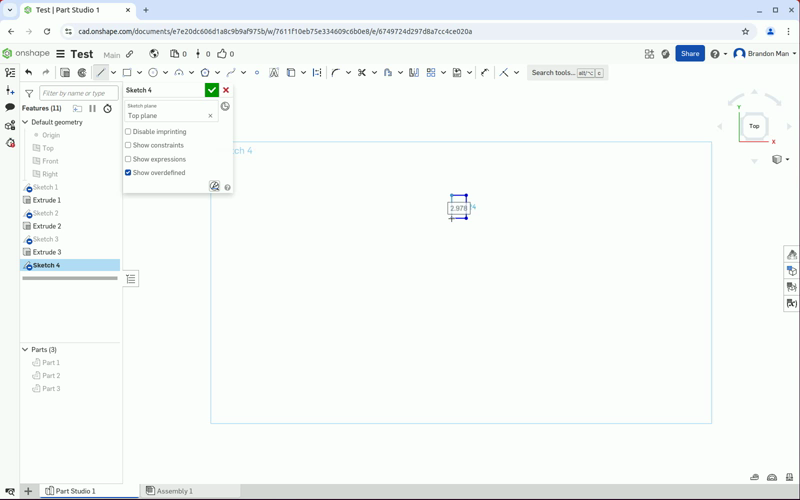
key(esc)
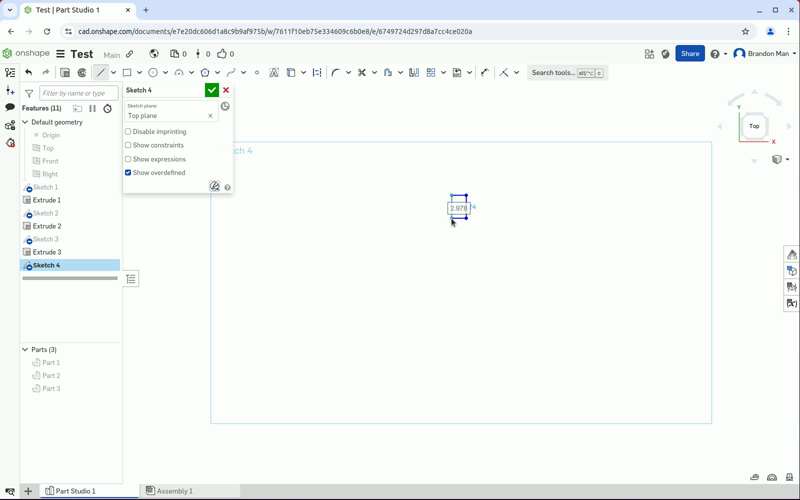
mouse_move(459, 211)
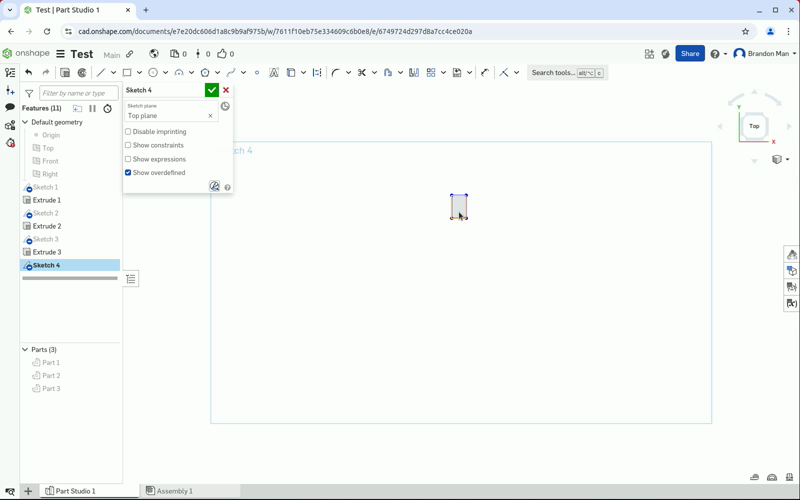
scroll(6)
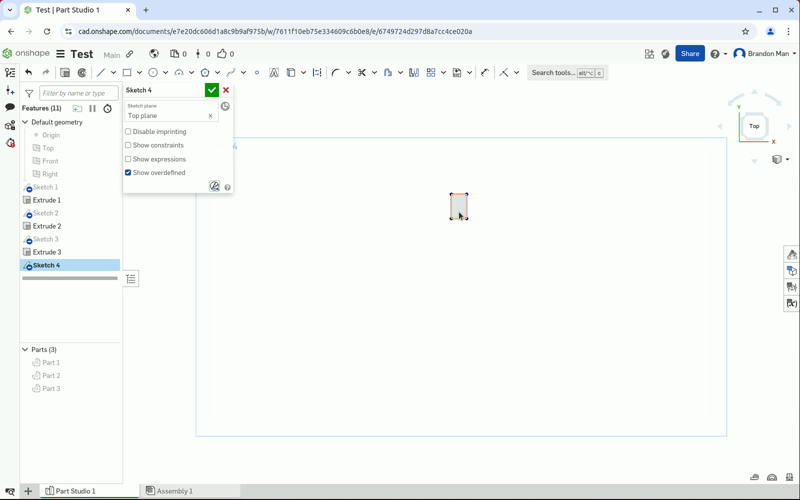
scroll(6)
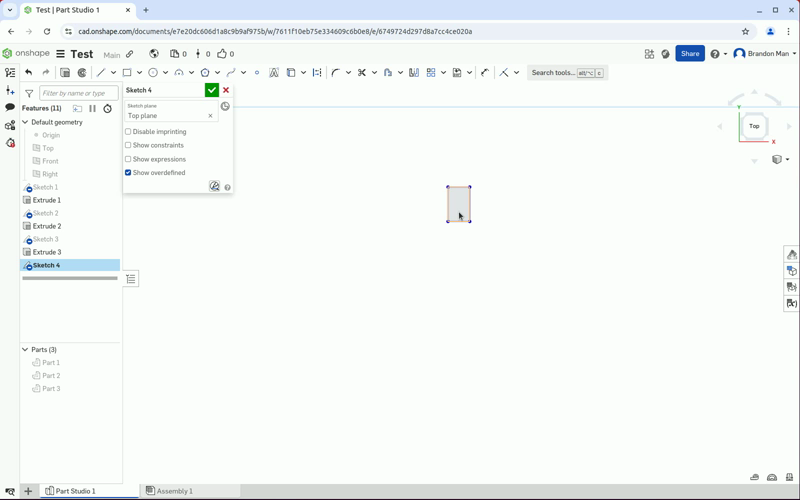
scroll(6)
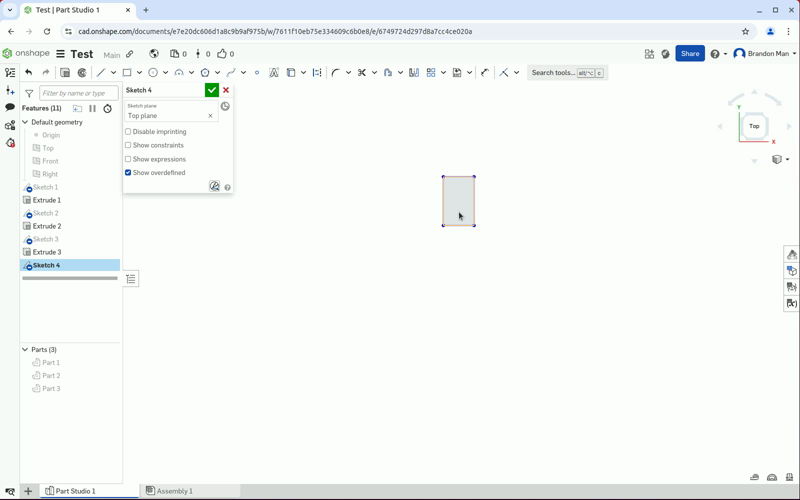
scroll(6)
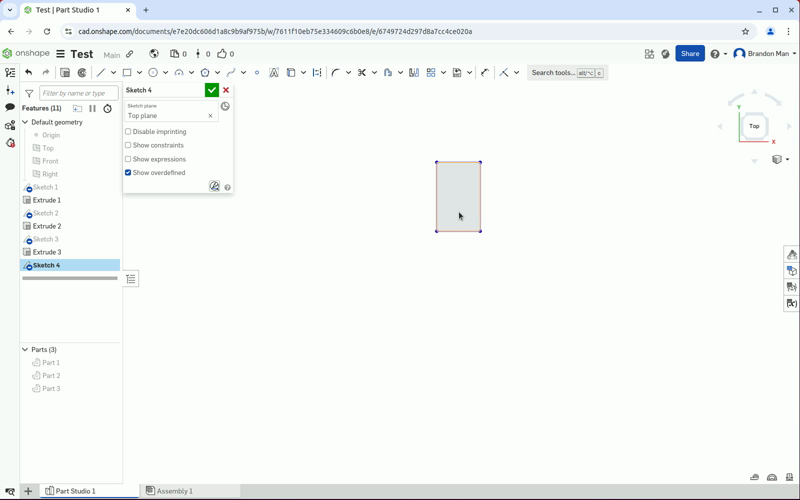
scroll(6)
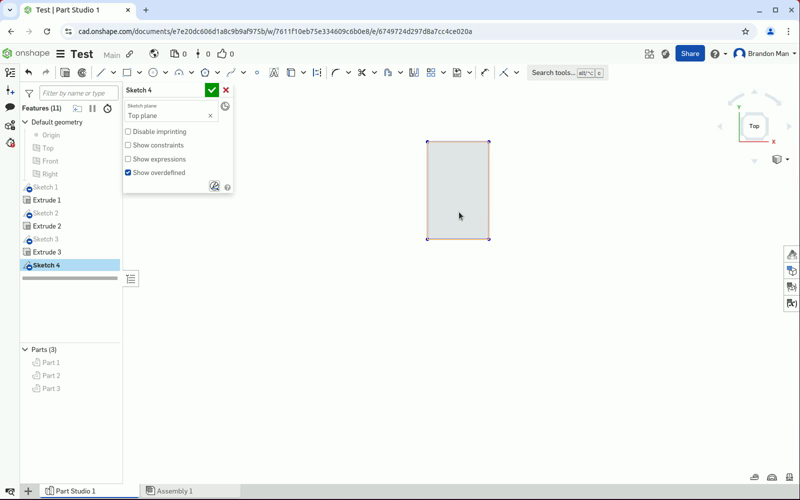
scroll(6)
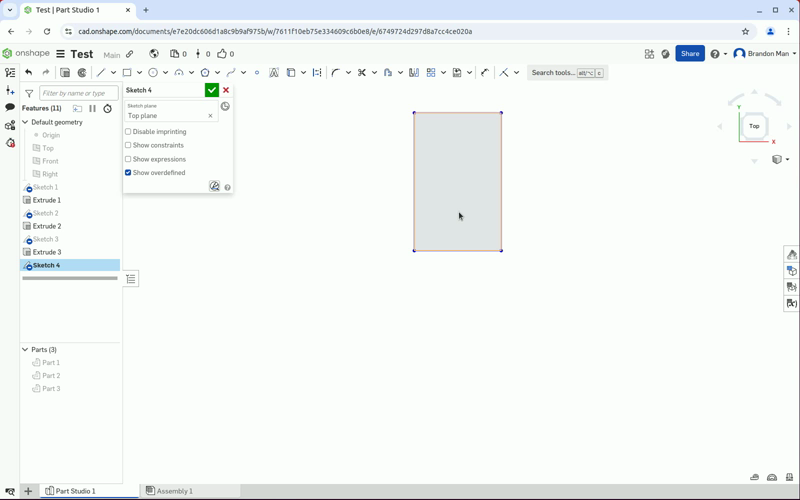
scroll(6)
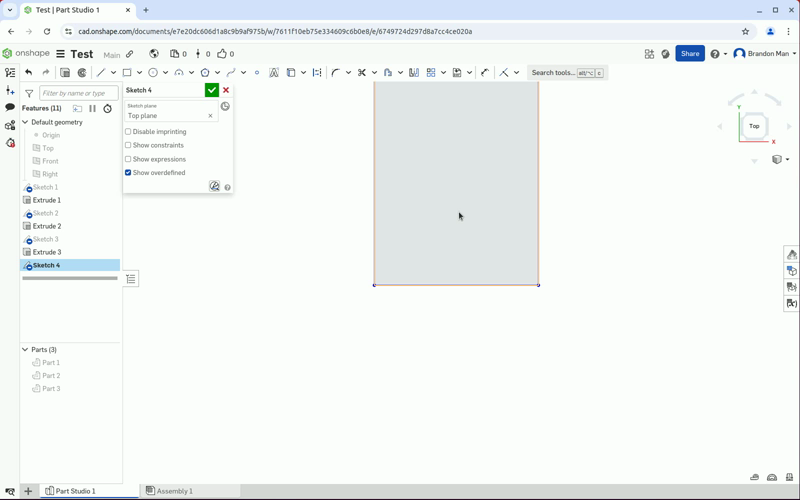
click(459, 211)
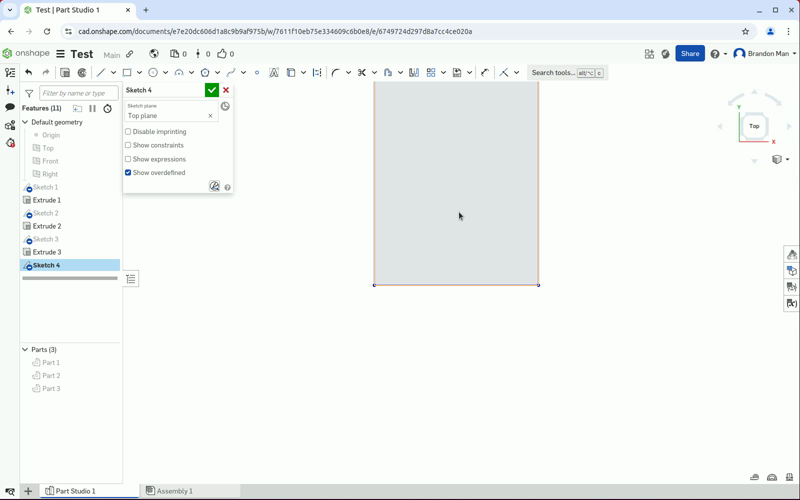
scroll(-6)
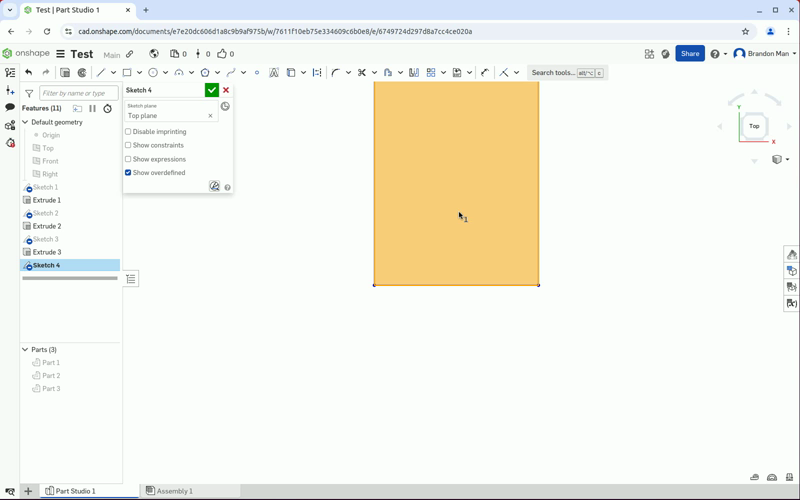
scroll(-6)
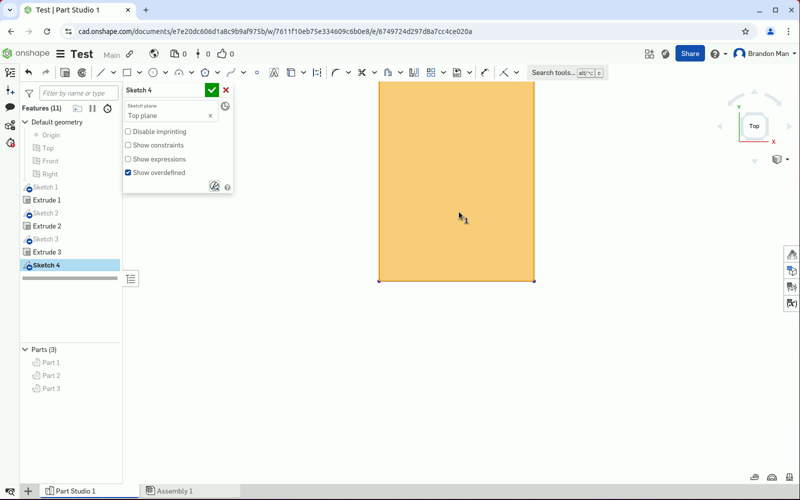
scroll(-6)
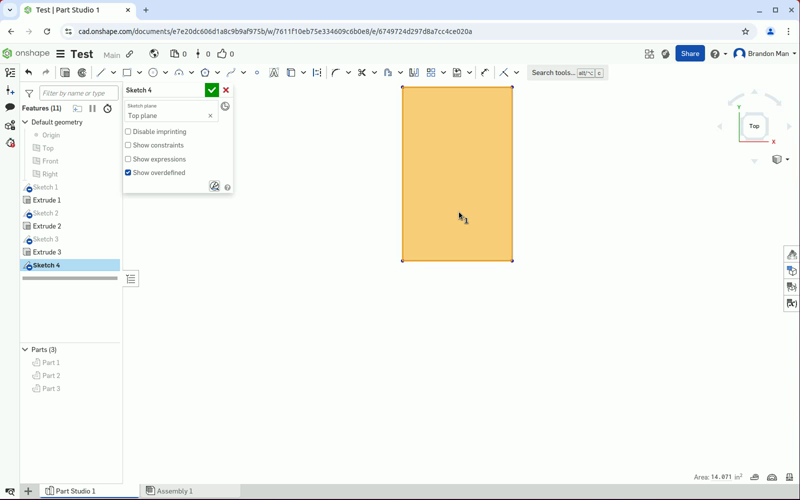
scroll(-6)
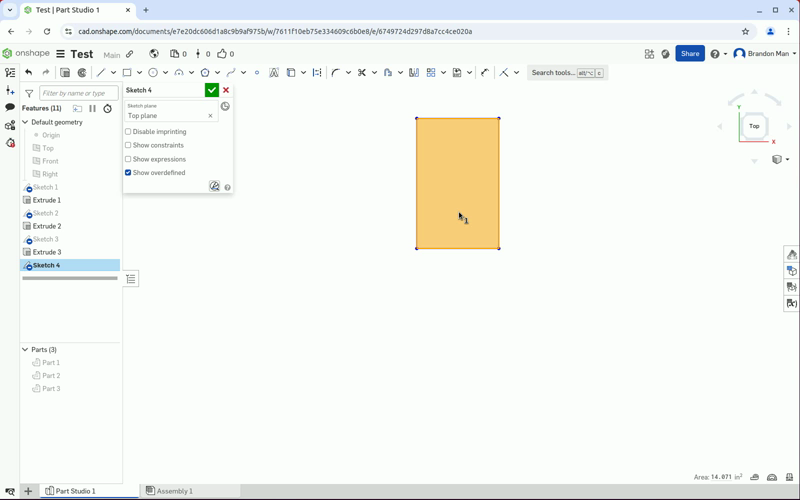
scroll(-6)
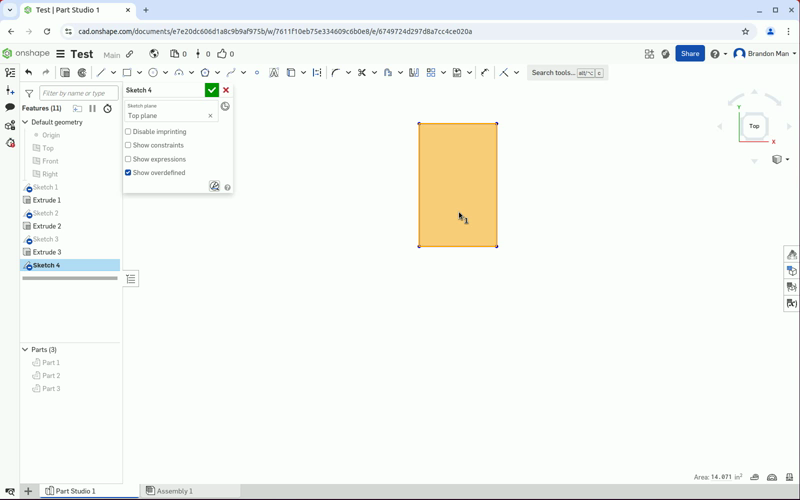
scroll(-6)
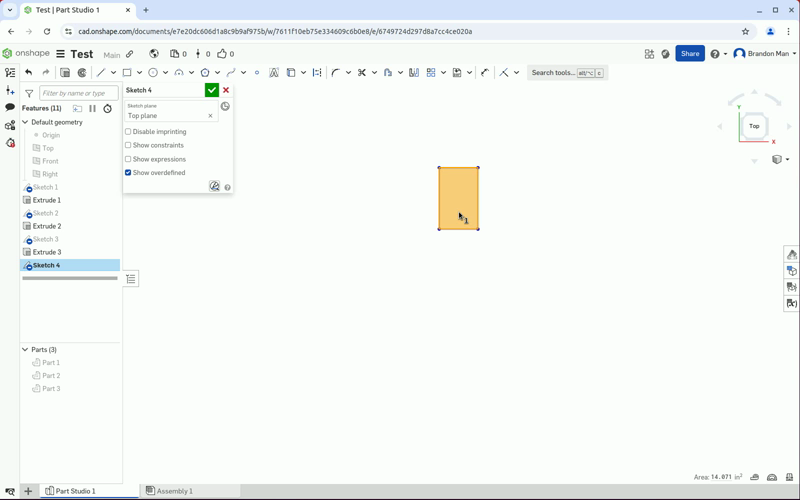
scroll(-6)
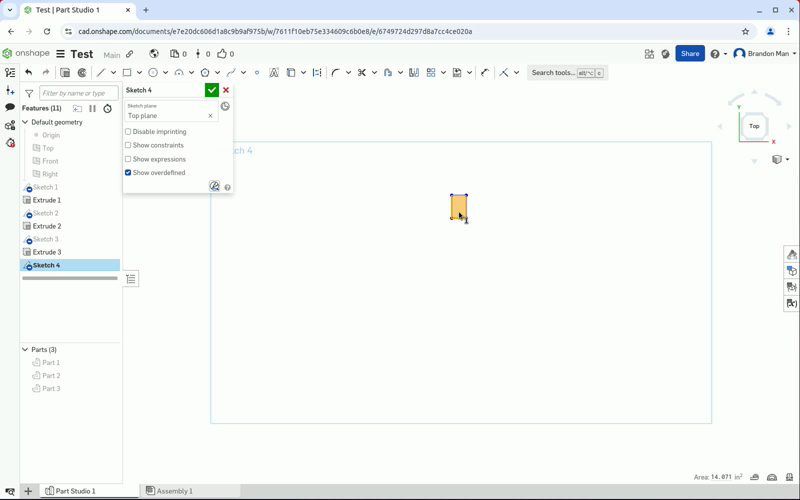
mouse_move(73, 352)
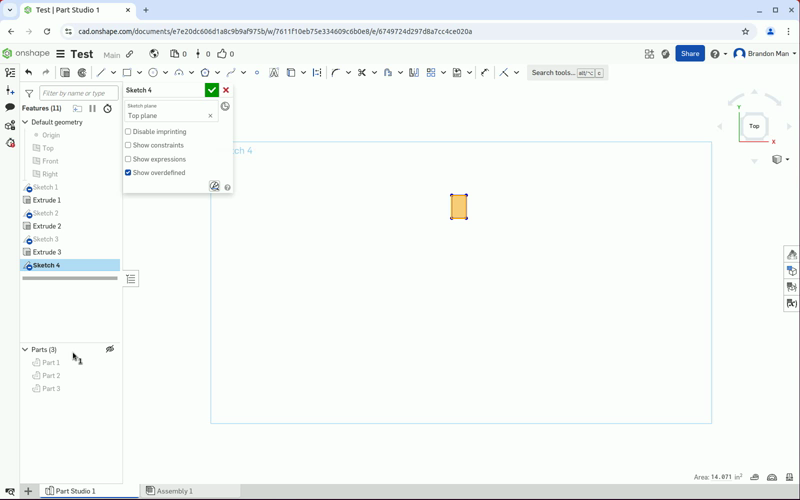
key(shift+y)
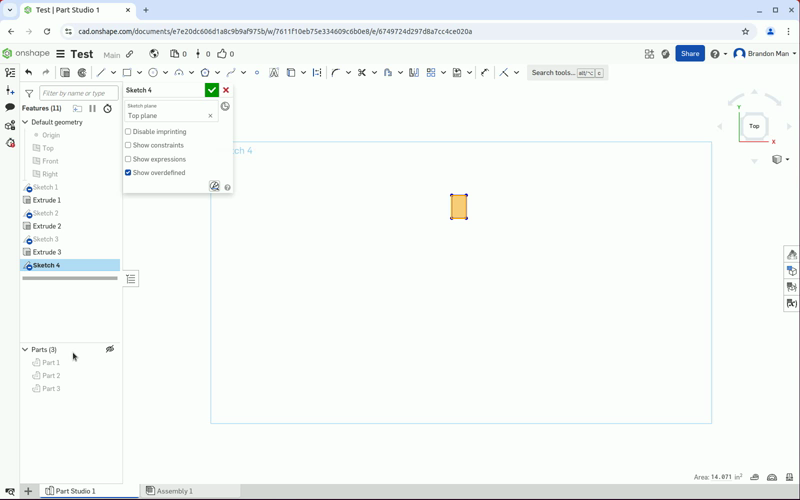
key(shift+e)
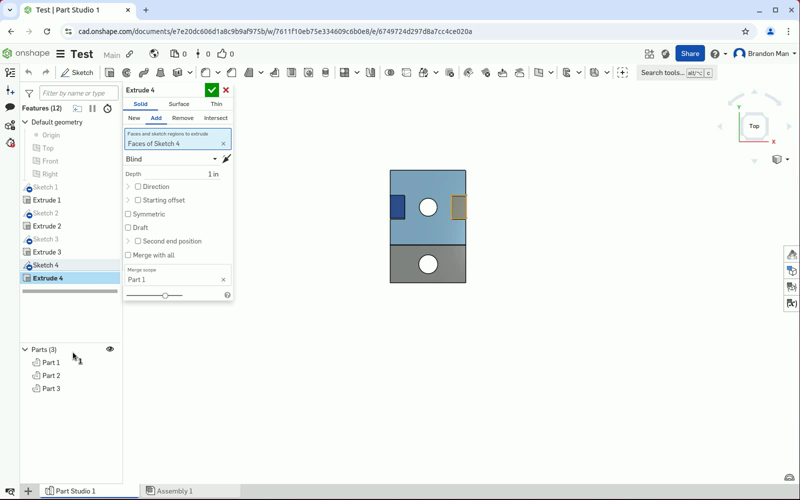
mouse_move(143, 106)
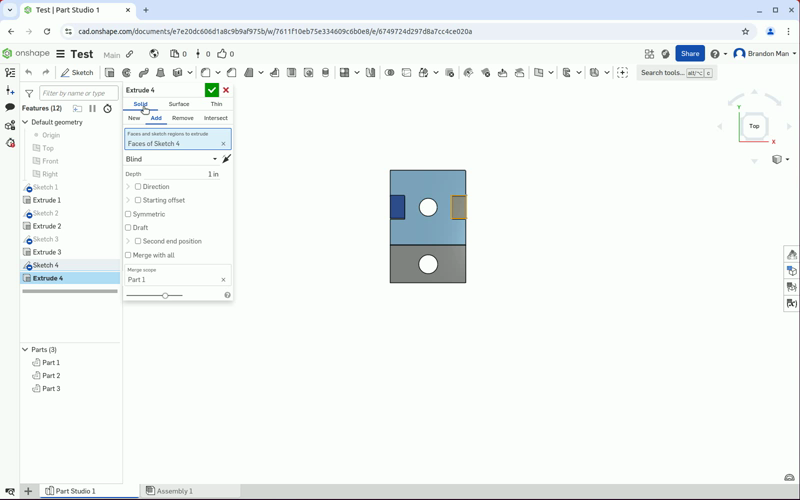
click(143, 106)
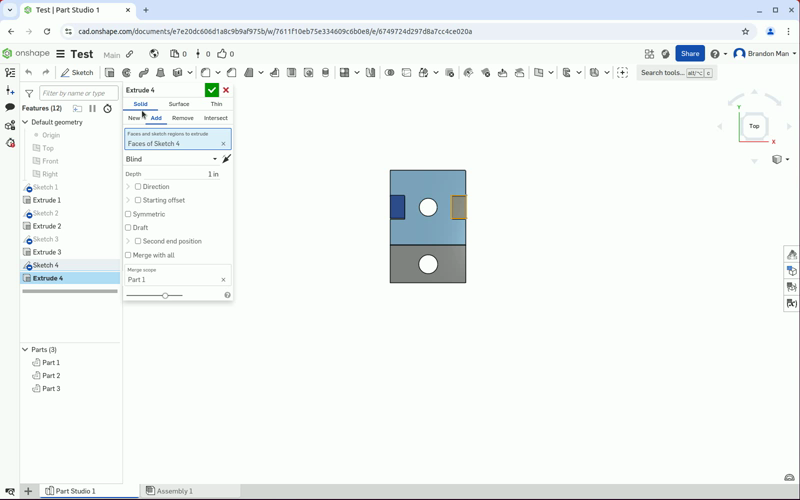
mouse_move(137, 120)
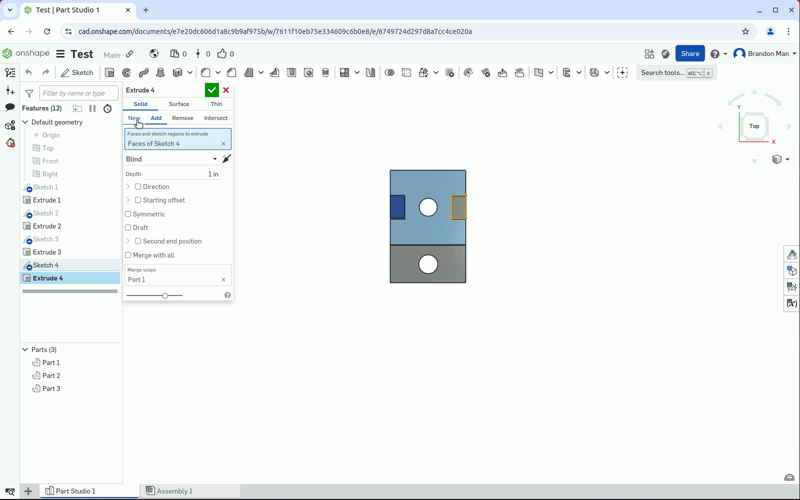
click(137, 120)
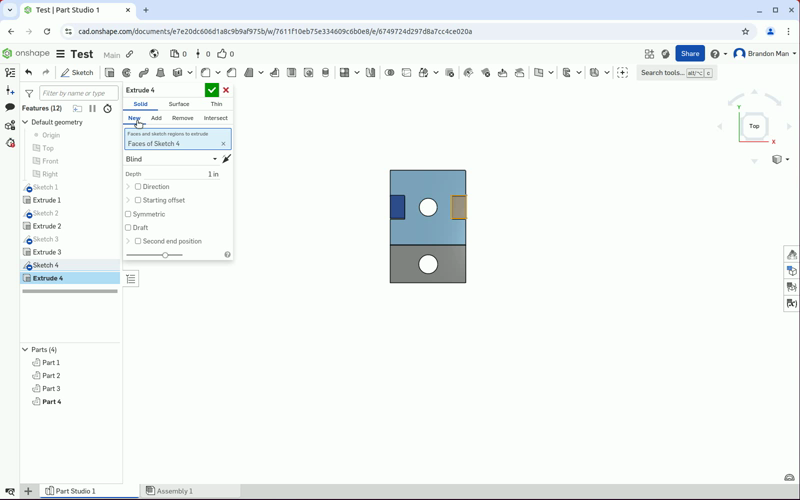
key(tab, 4)
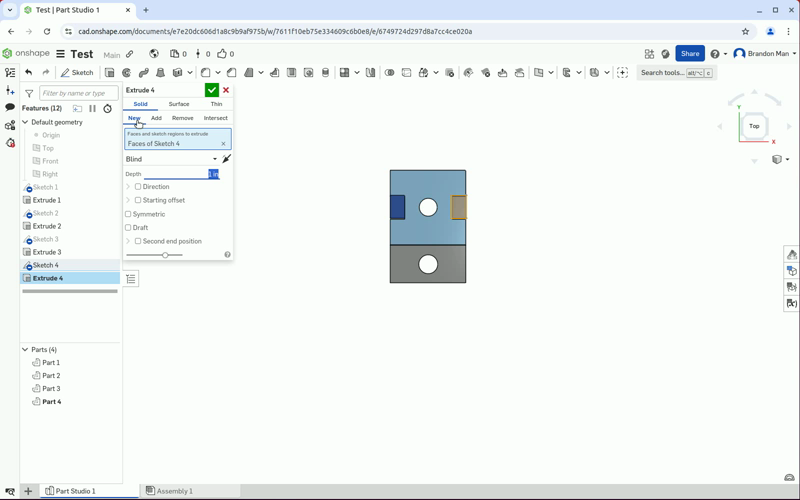
text(7.703)
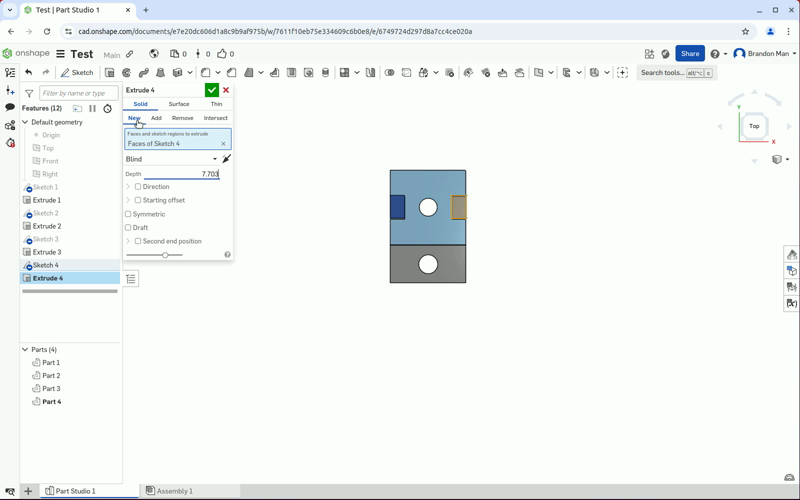
key(enter)
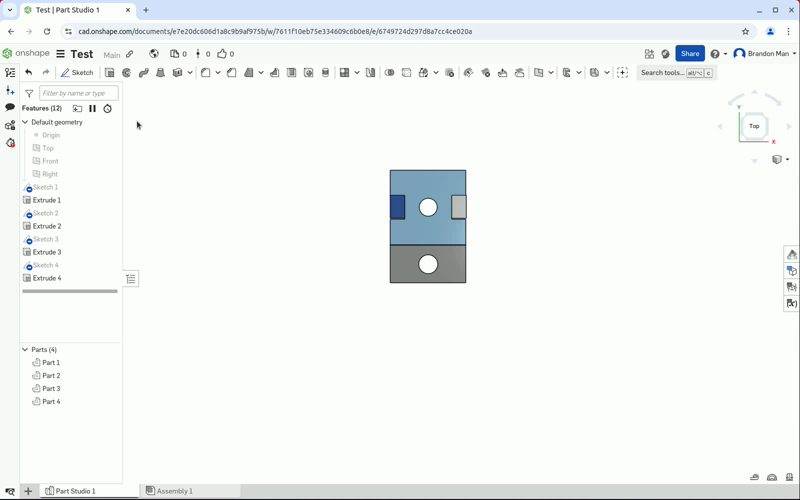
key(shift+h)
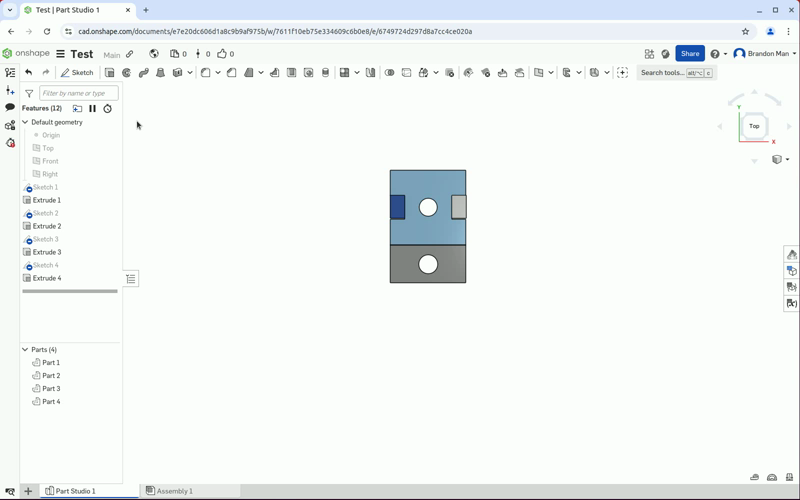
key(shift+h)
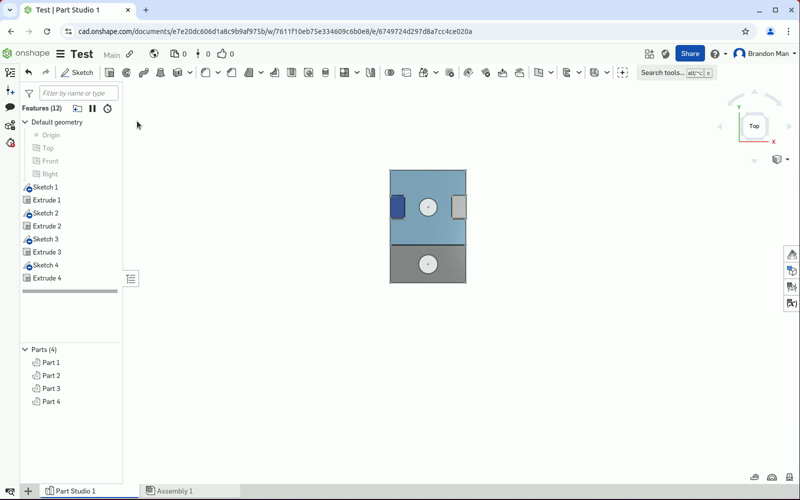
key(shift+7)
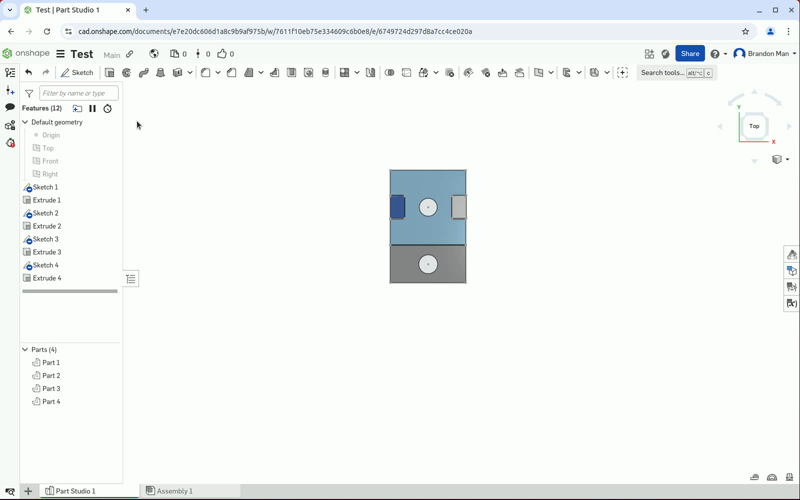
key(up, 3)
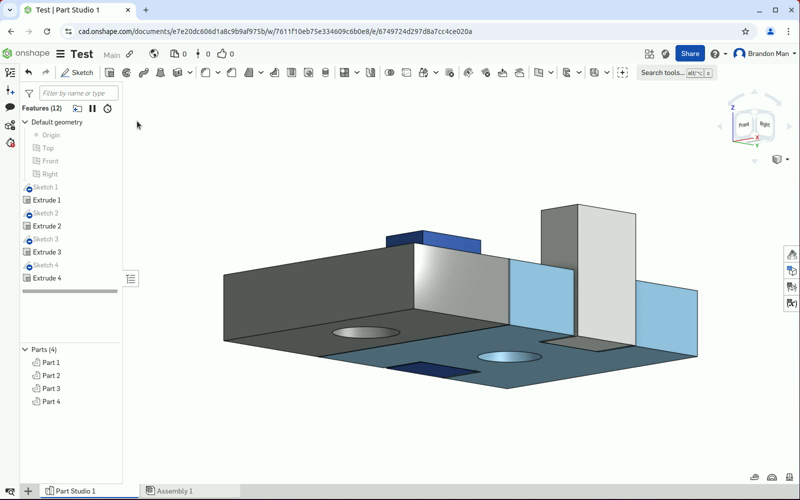
key(left, 3)
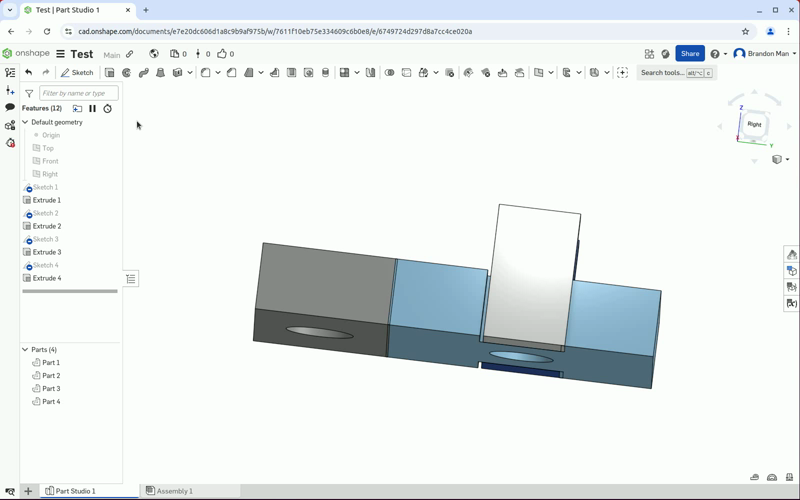
key(right, 3)
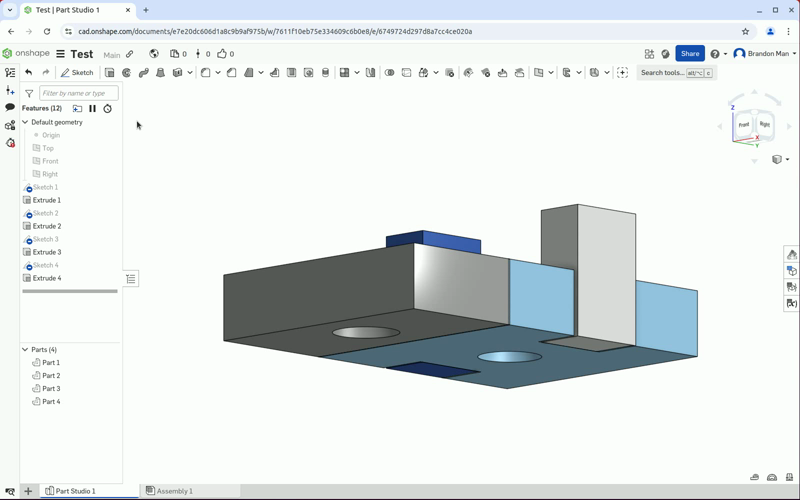
key(down, 3)
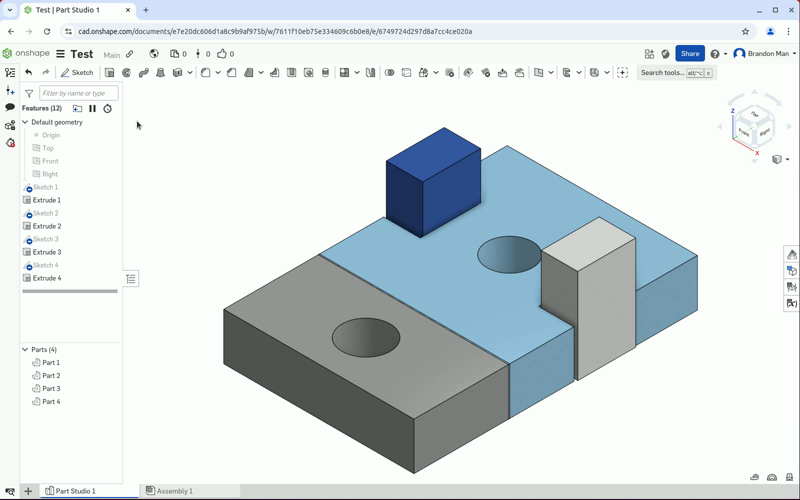
mouse_move(73, 189)
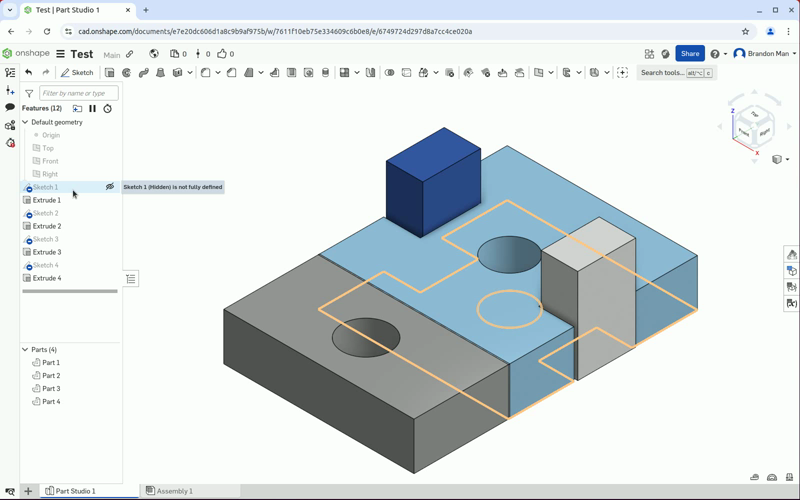
click(73, 189)